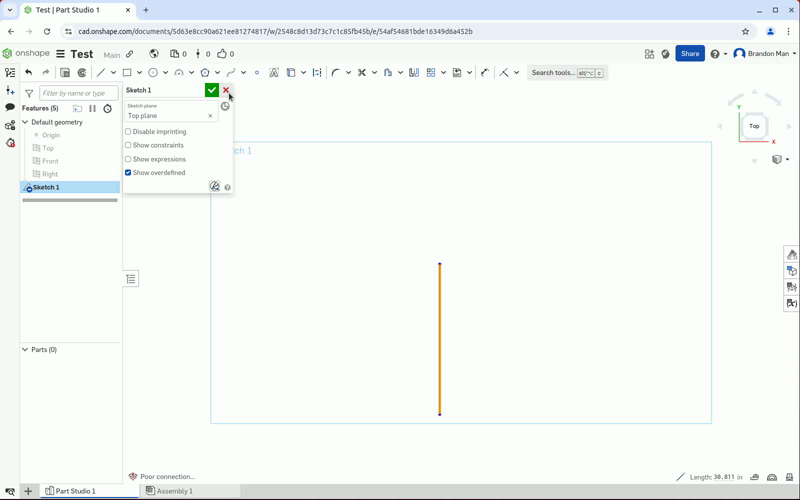
key(shift+h)
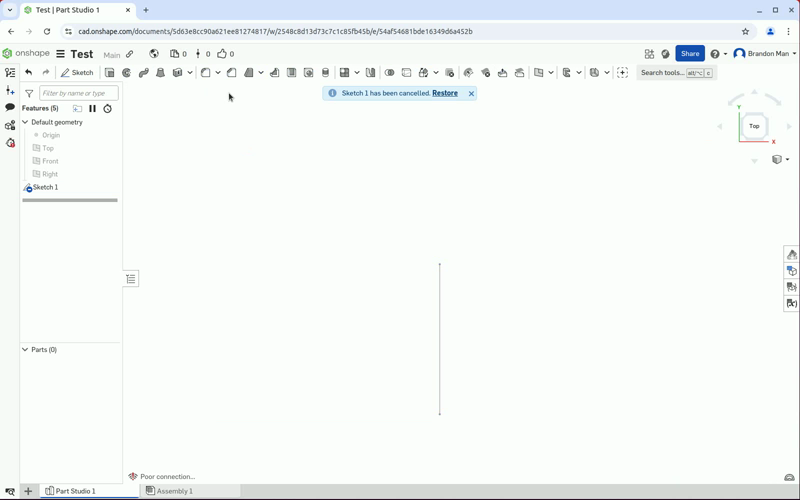
key(shift+s)
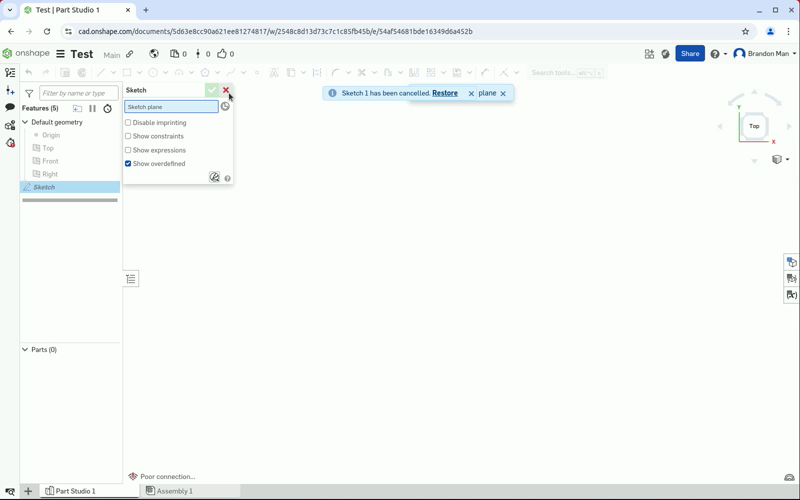
mouse_move(73, 150)
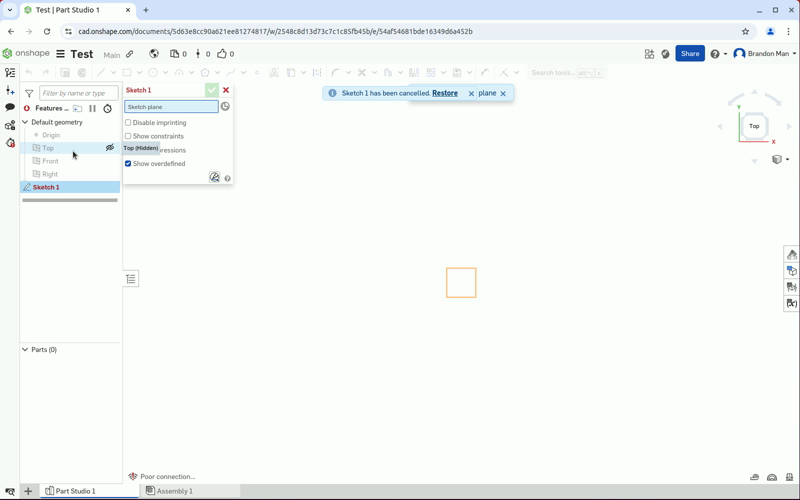
click(73, 150)
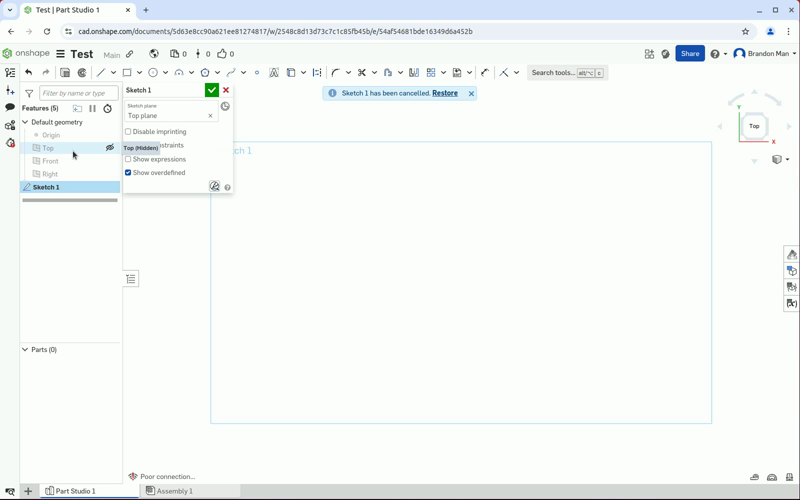
mouse_move(73, 352)
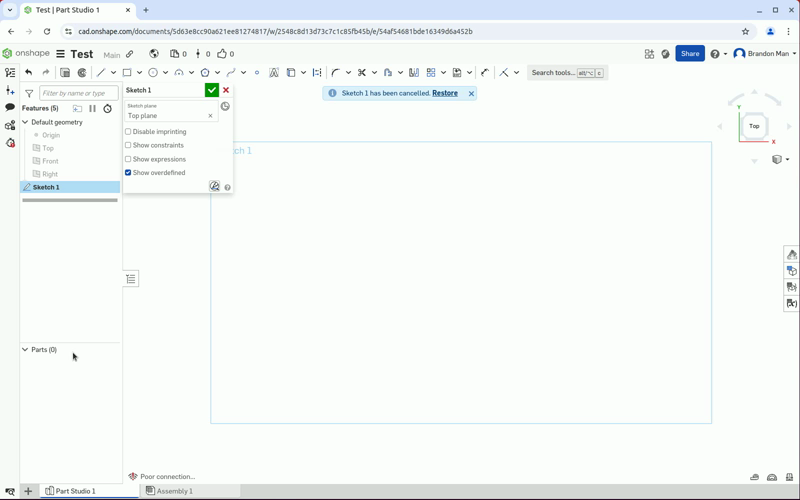
key(y)
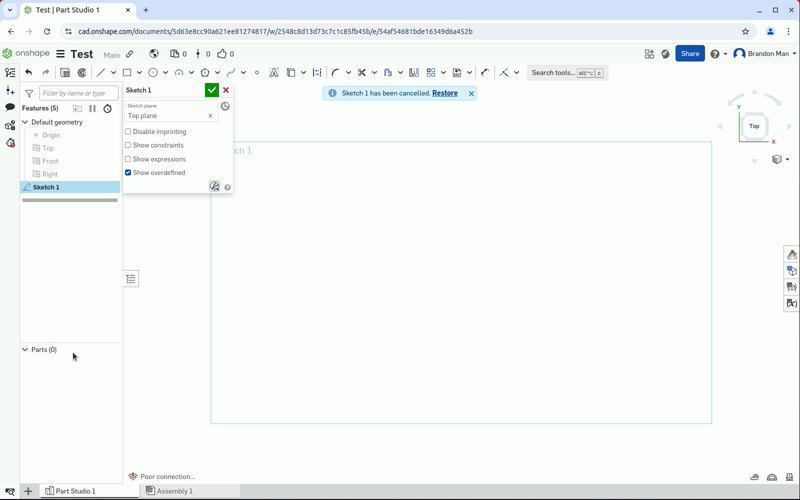
key(l)
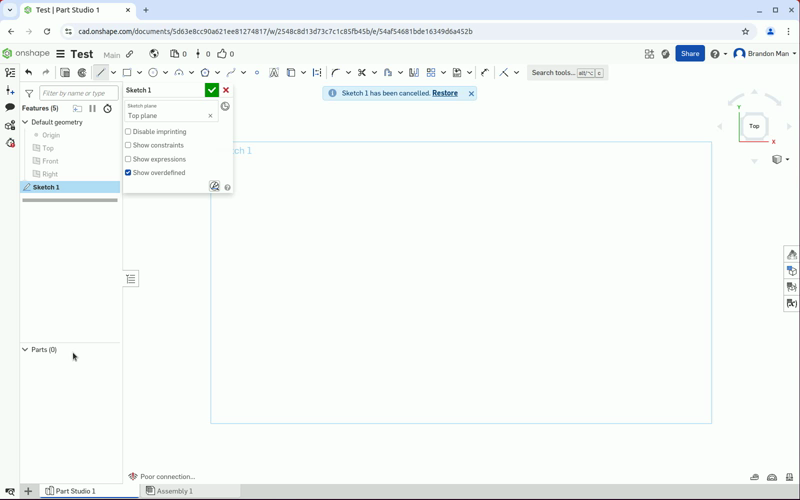
key_down(shift)
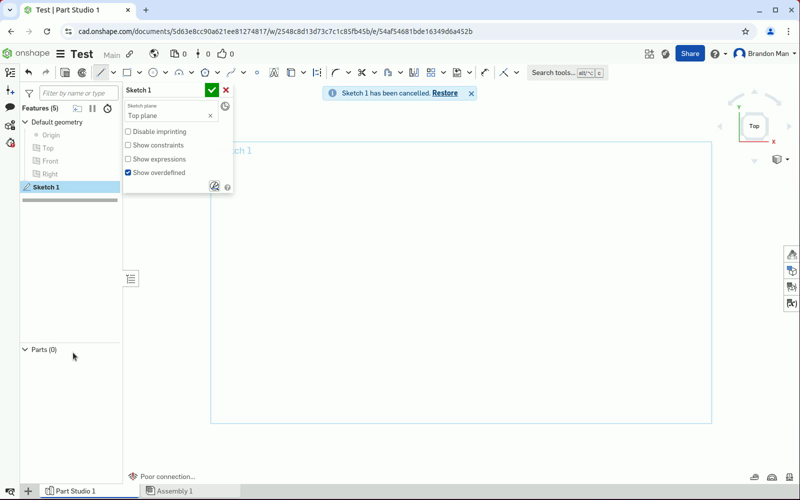
mouse_move(348, 299)
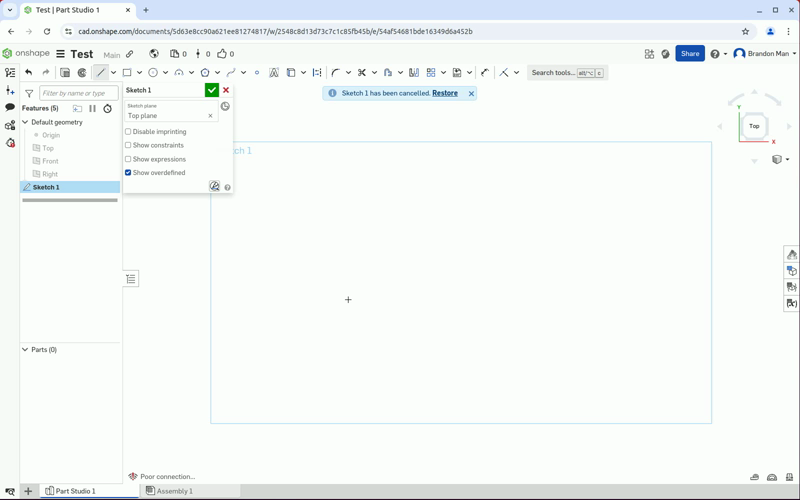
click(348, 299)
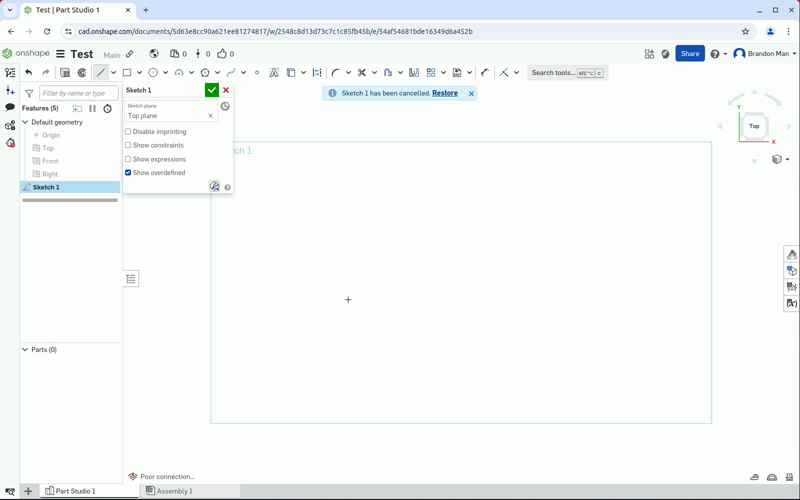
key_up(shift)
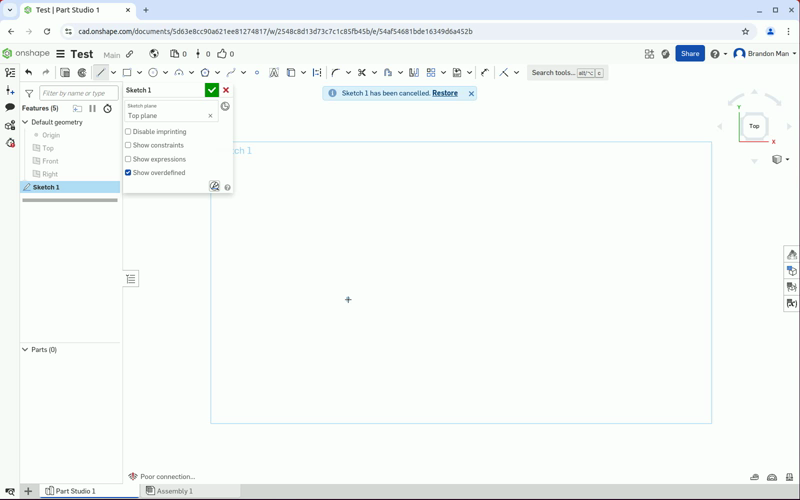
key_down(shift)
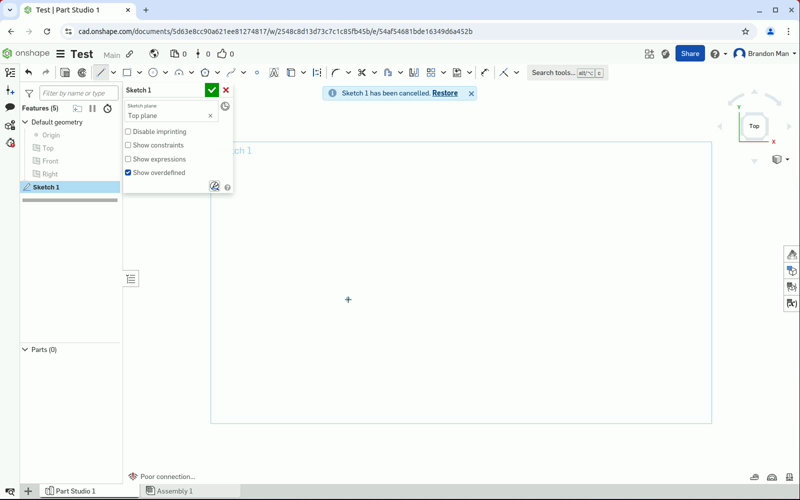
mouse_move(475, 299)
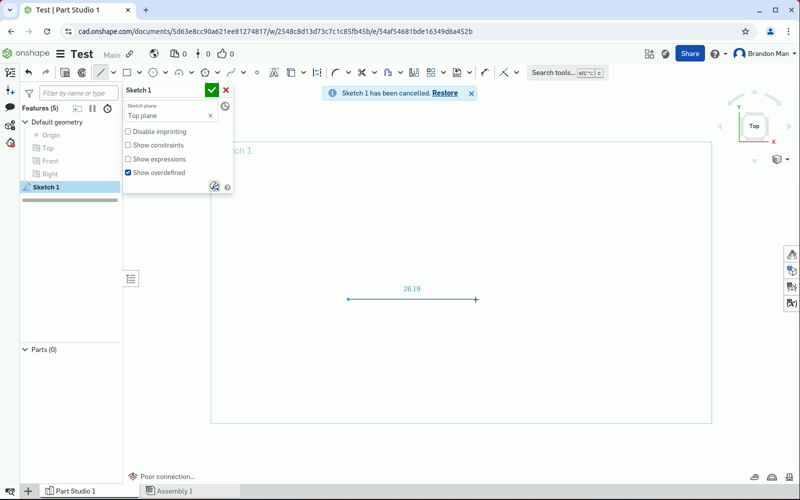
click(475, 299)
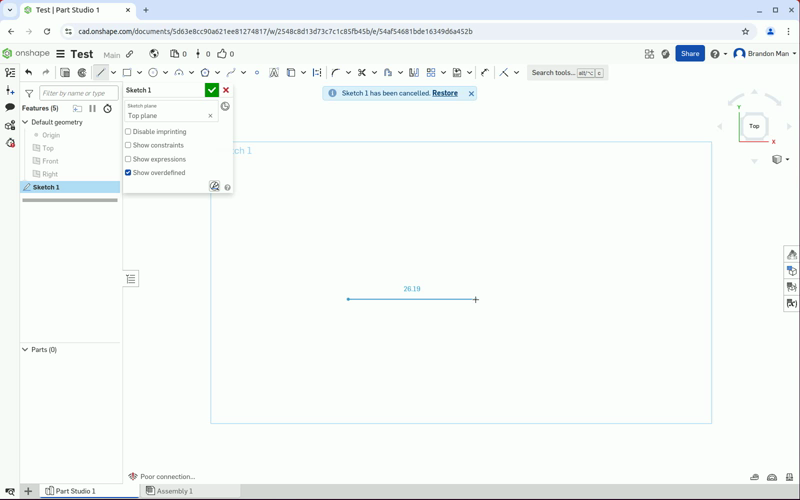
key_up(shift)
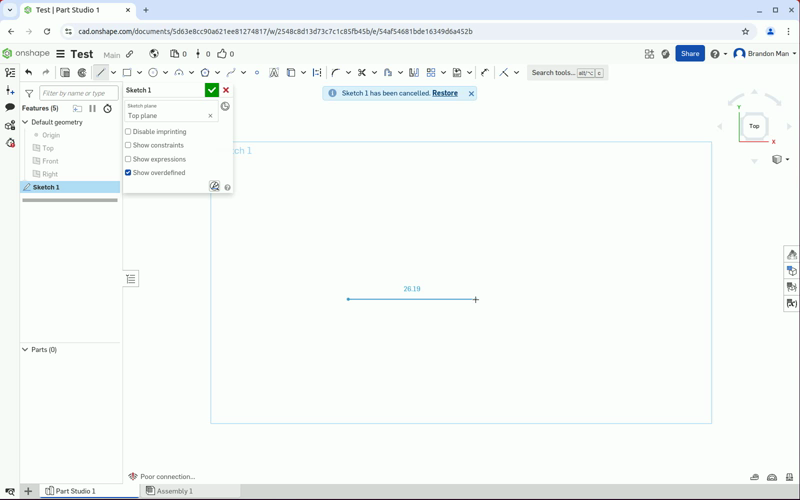
key_down(shift)
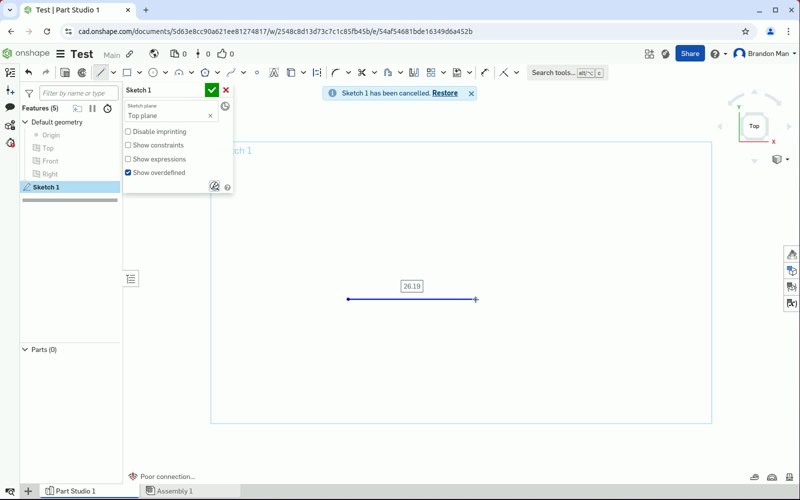
mouse_move(475, 234)
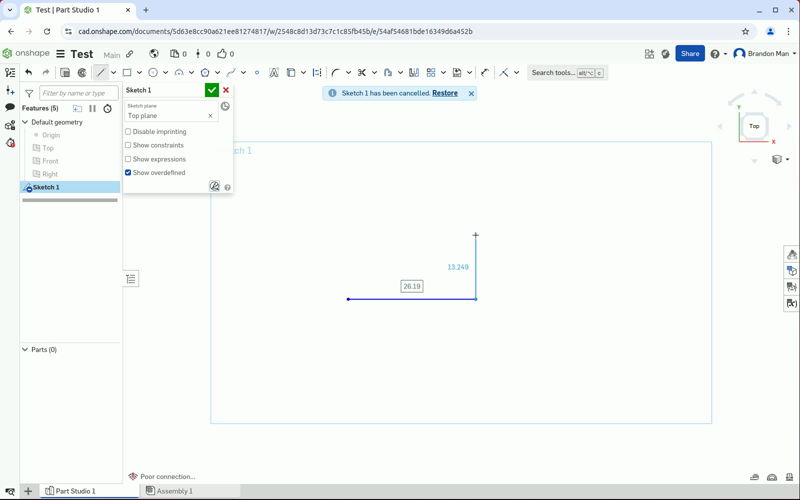
click(475, 234)
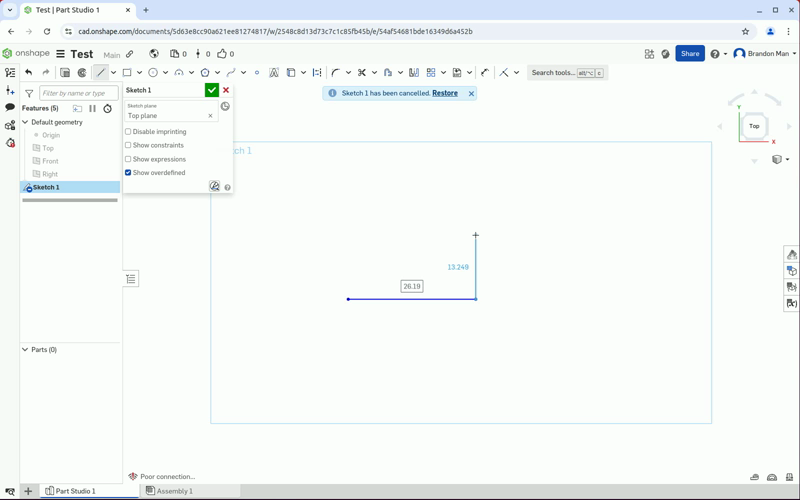
key_up(shift)
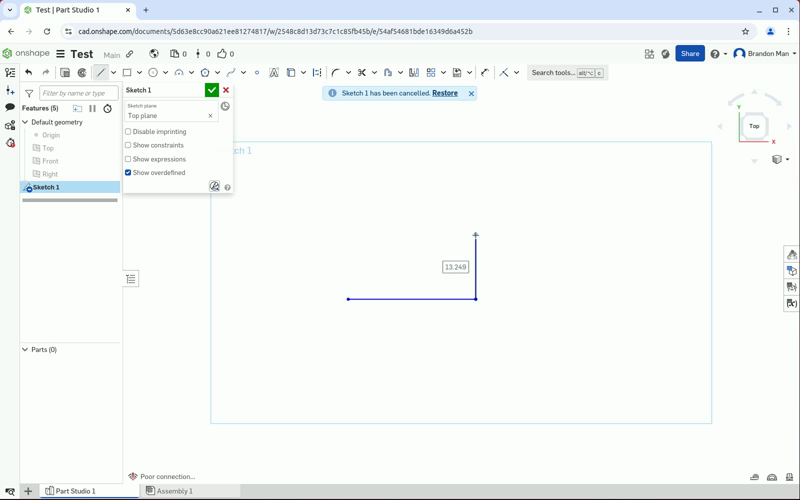
key_down(shift)
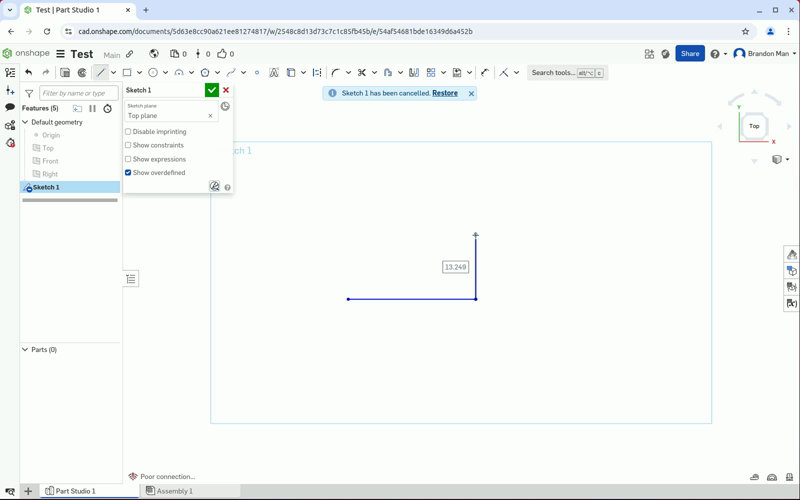
mouse_move(348, 234)
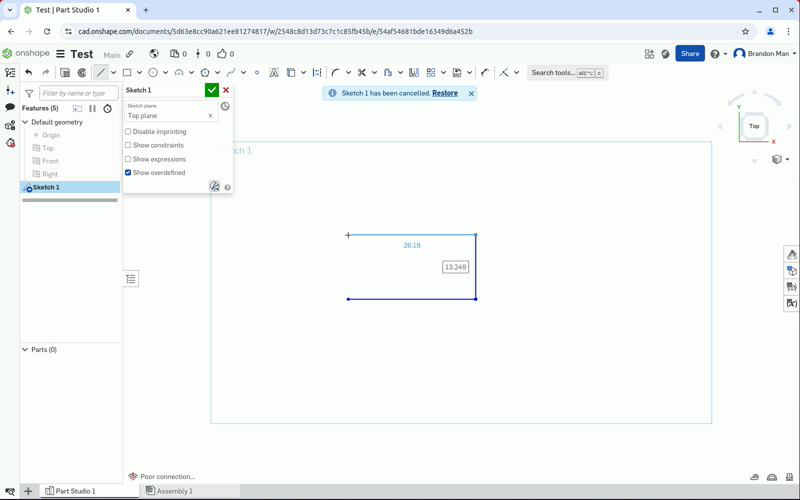
click(348, 234)
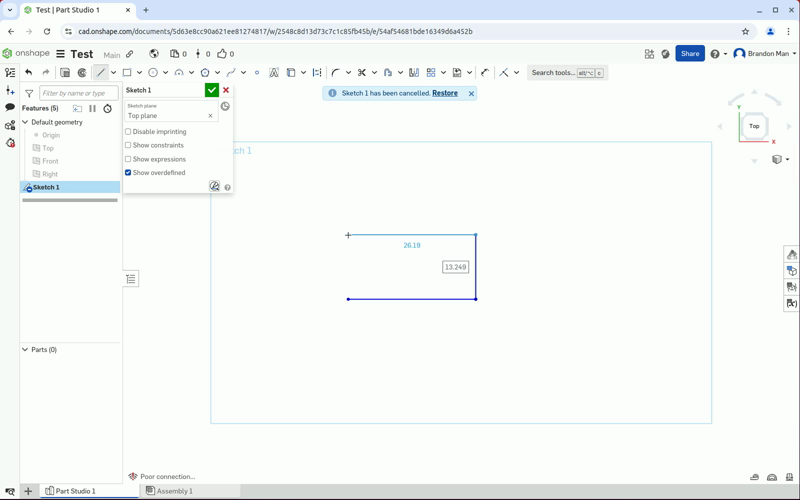
key_up(shift)
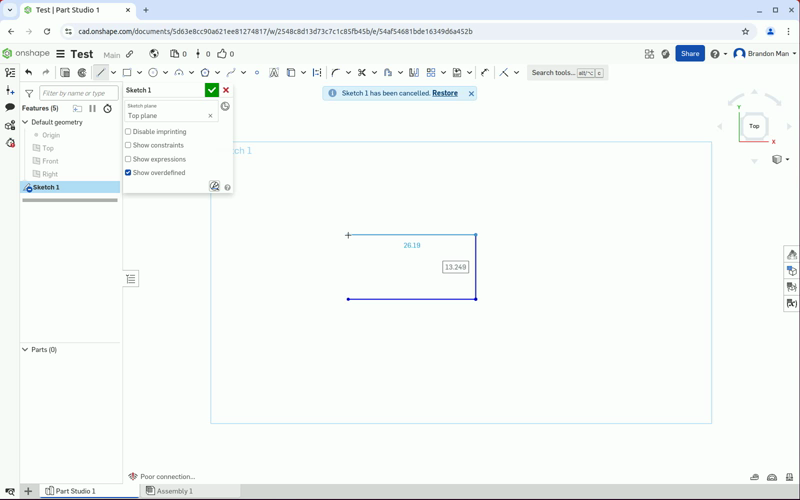
key_down(shift)
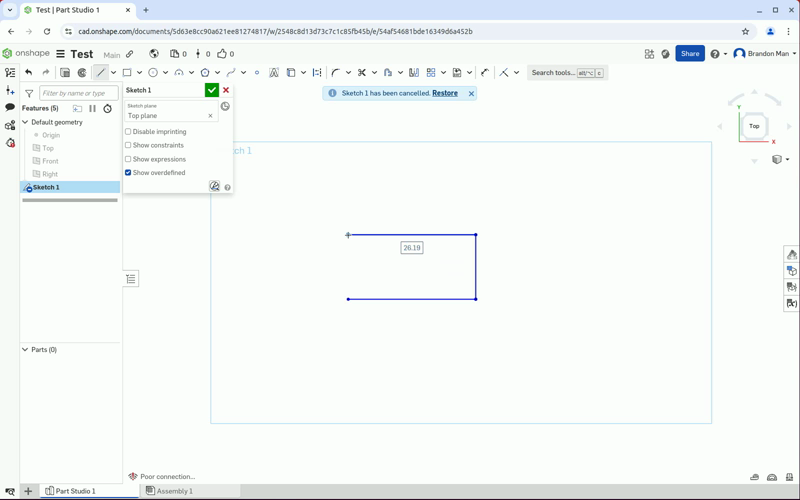
mouse_move(348, 299)
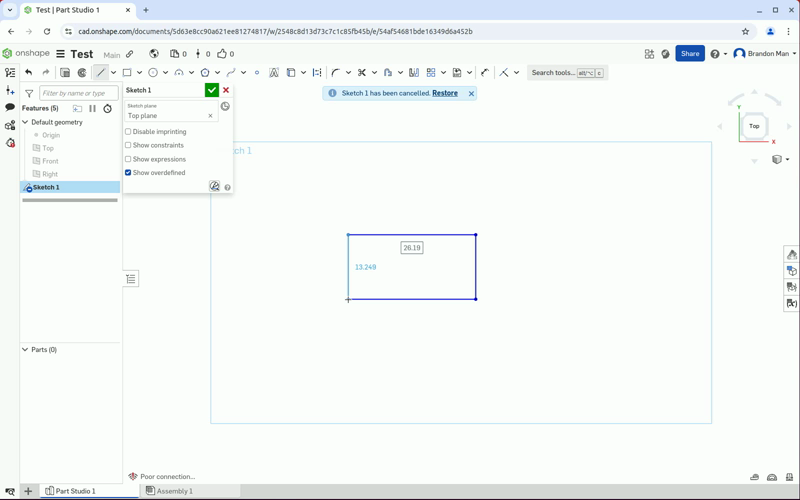
key_up(shift)
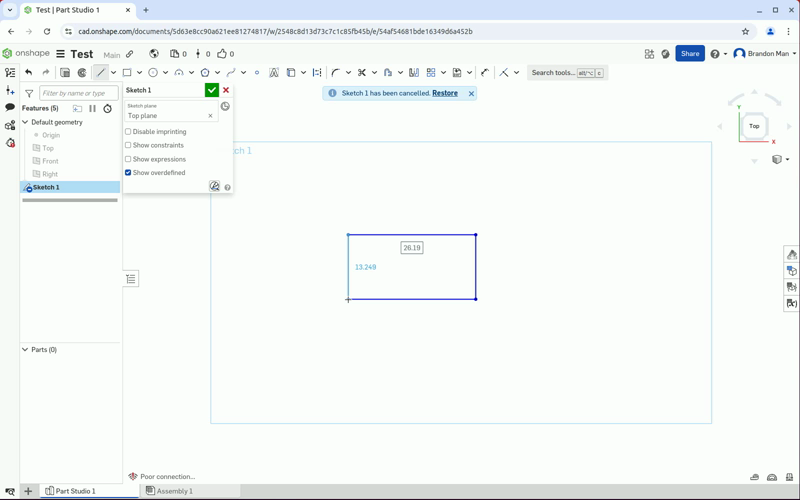
click(348, 299)
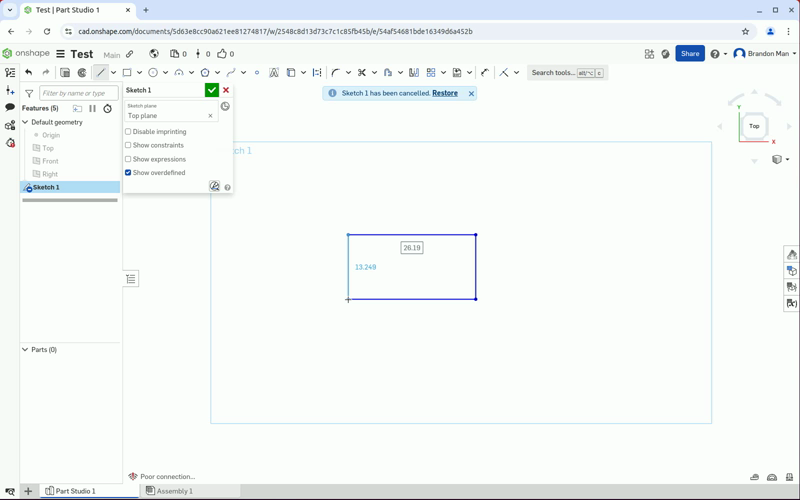
key(esc)
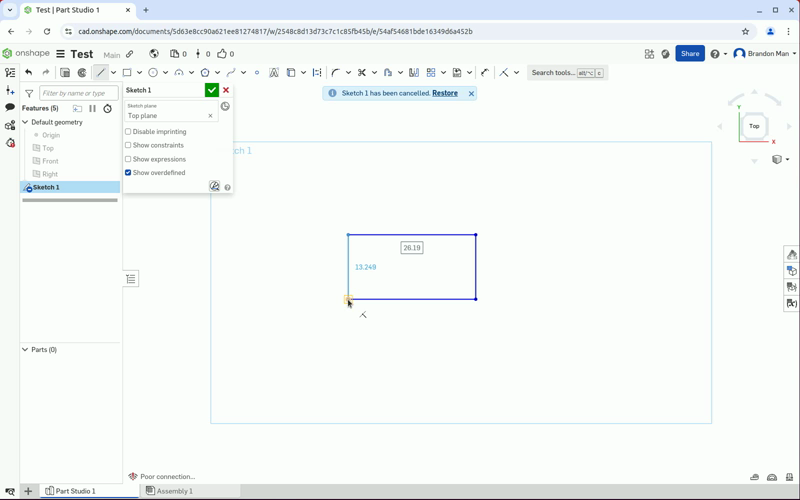
mouse_move(461, 293)
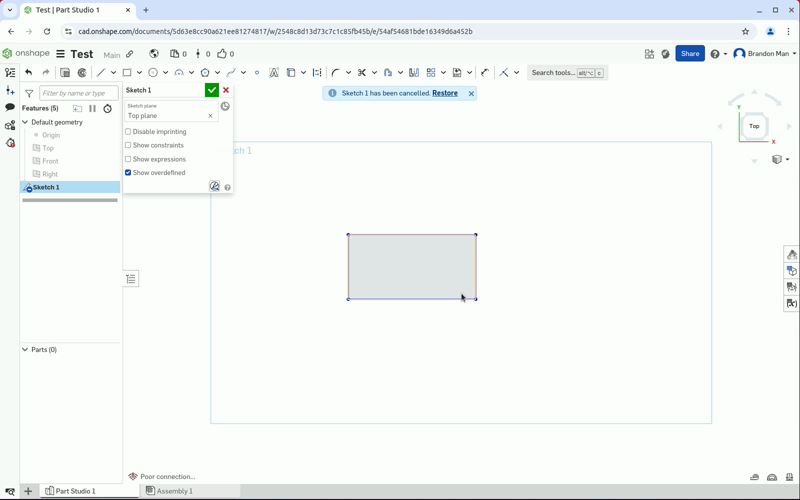
click(461, 293)
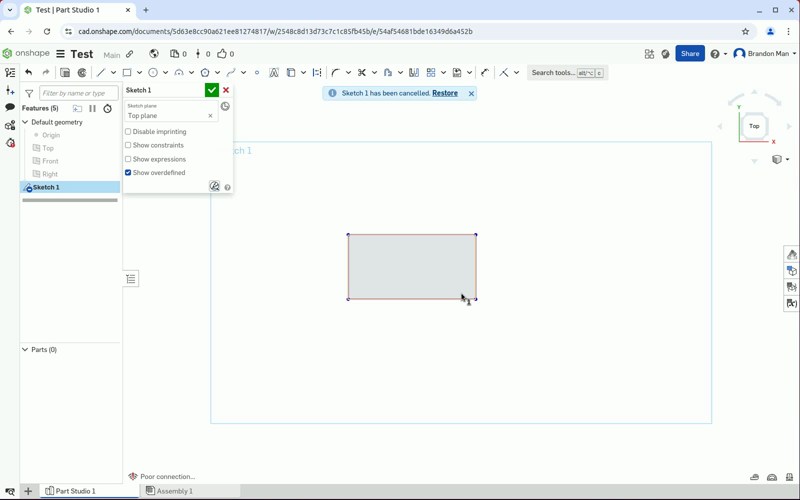
mouse_move(73, 352)
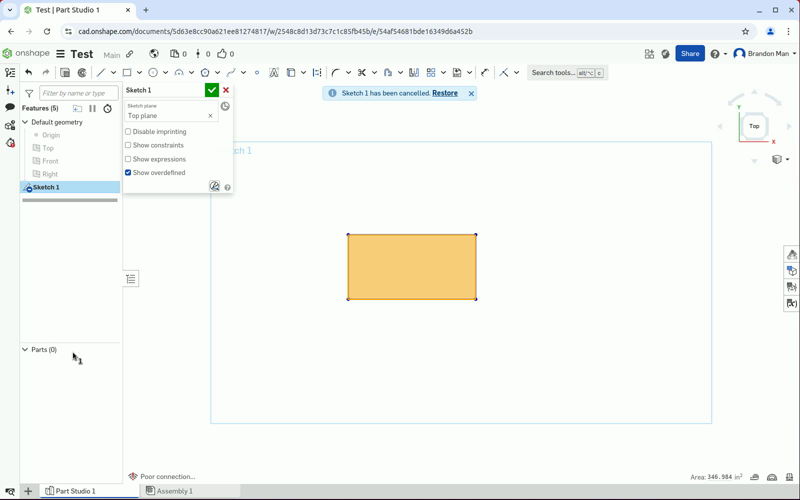
key(shift+y)
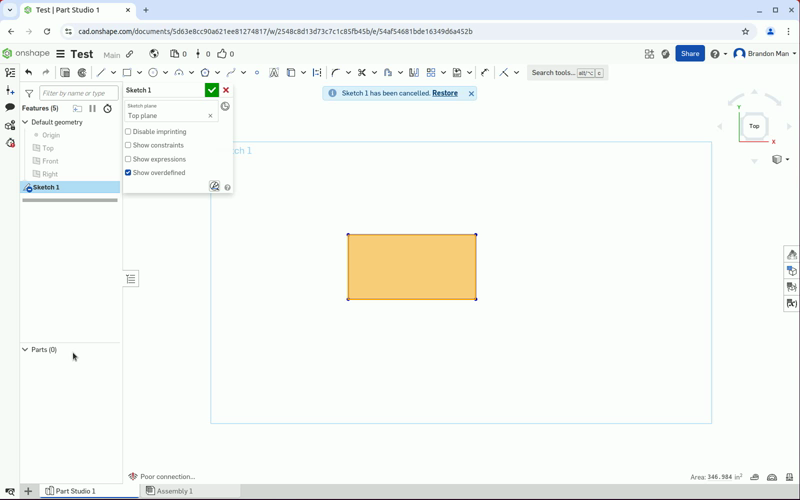
key(shift+e)
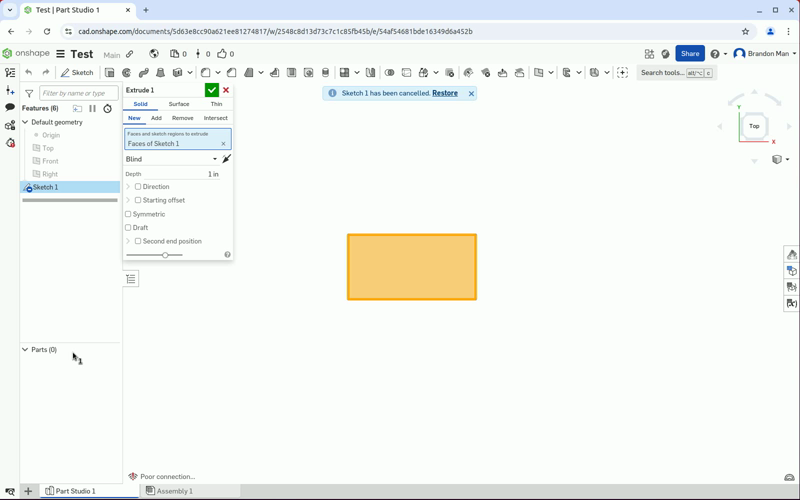
mouse_move(143, 106)
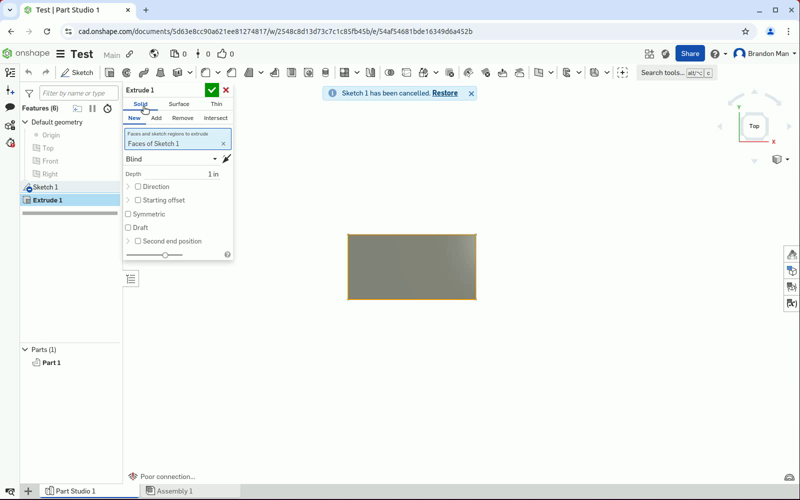
click(143, 106)
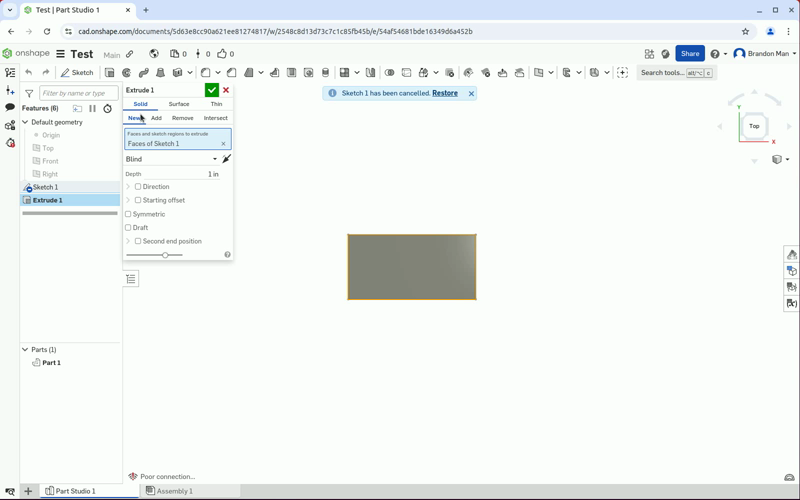
mouse_move(137, 120)
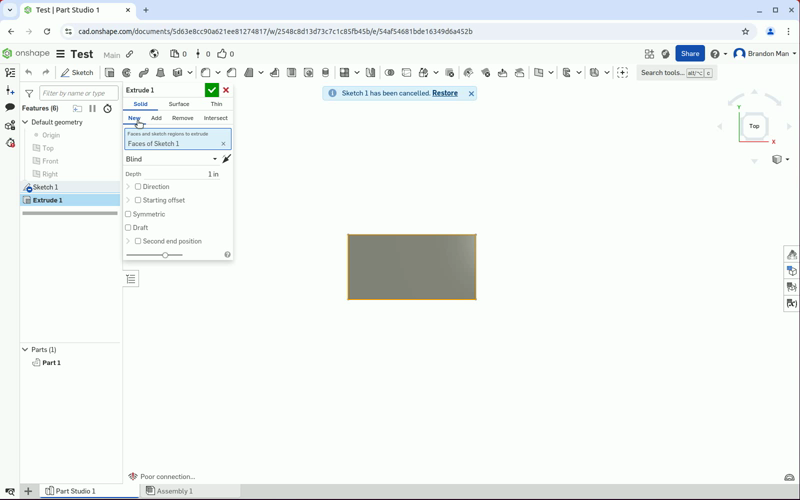
click(137, 120)
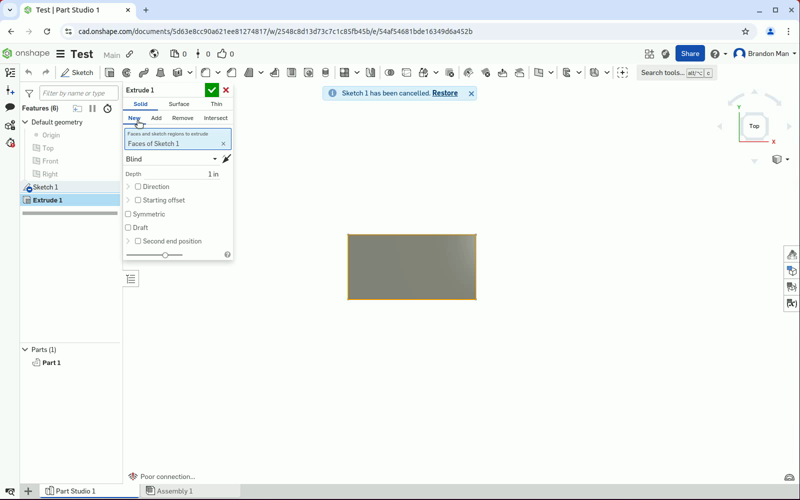
key(tab, 4)
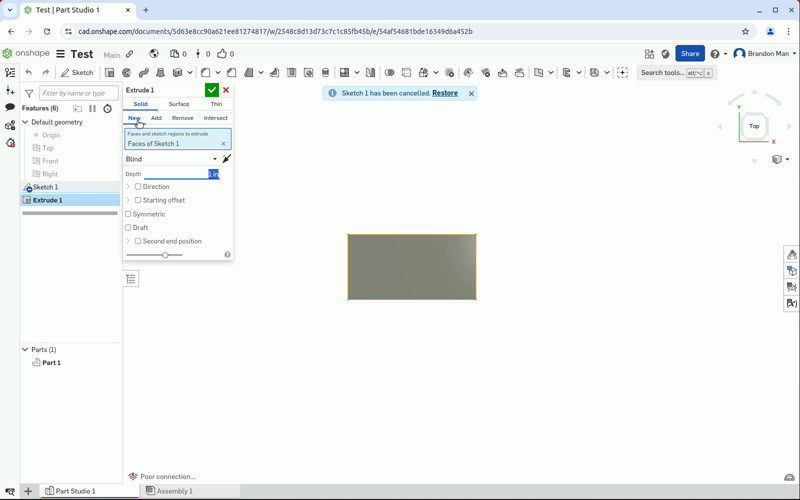
text(8.184)
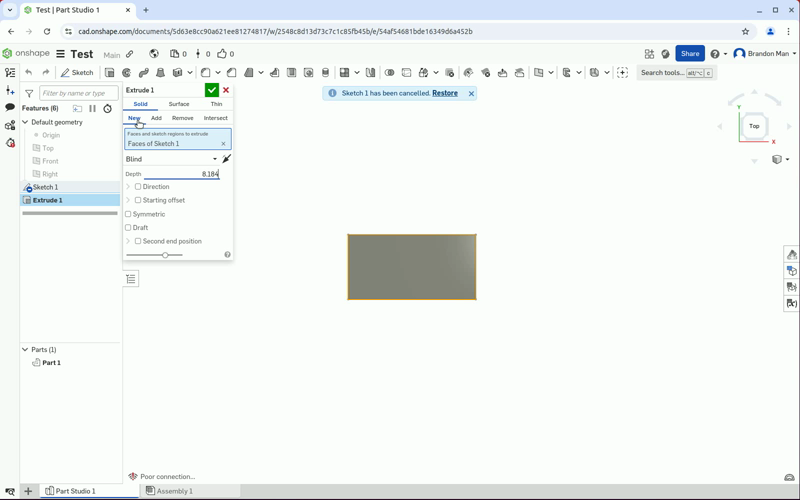
key(enter)
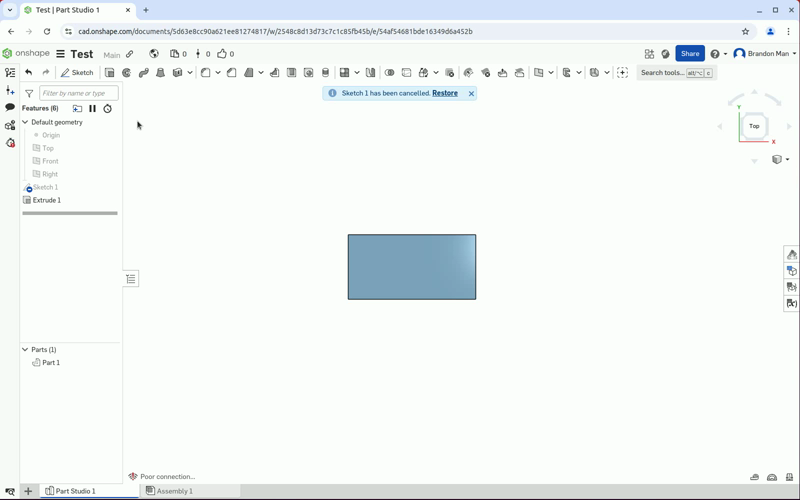
key(shift+h)
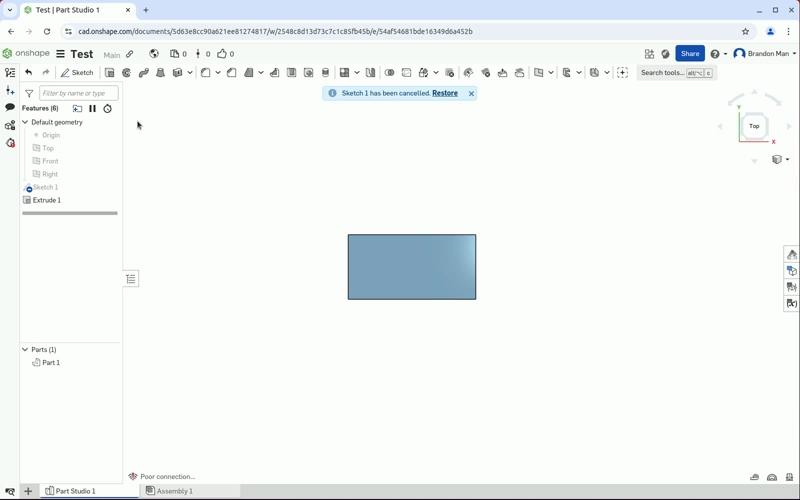
key(shift+h)
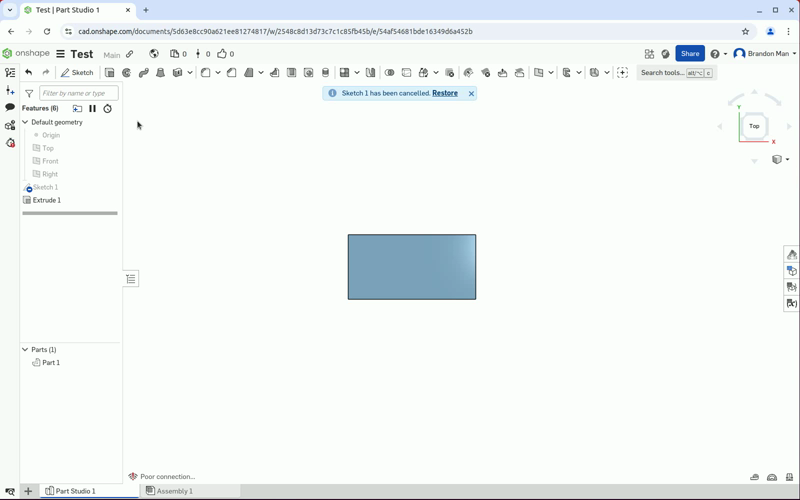
mouse_move(73, 189)
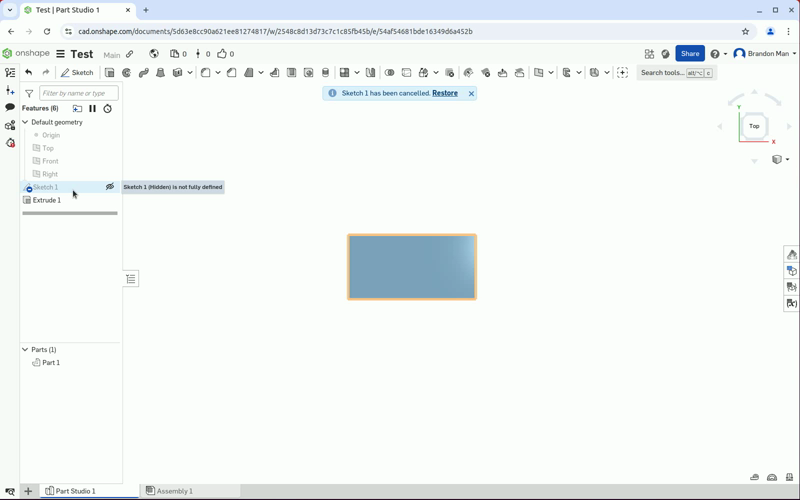
click(73, 189)
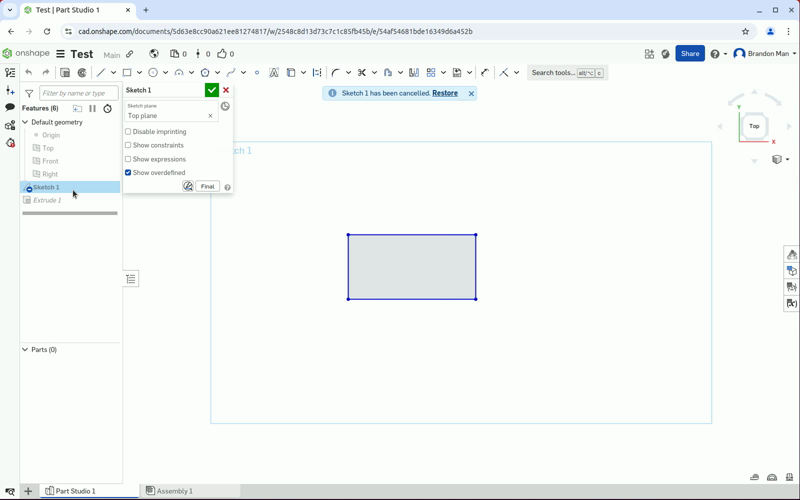
mouse_move(229, 92)
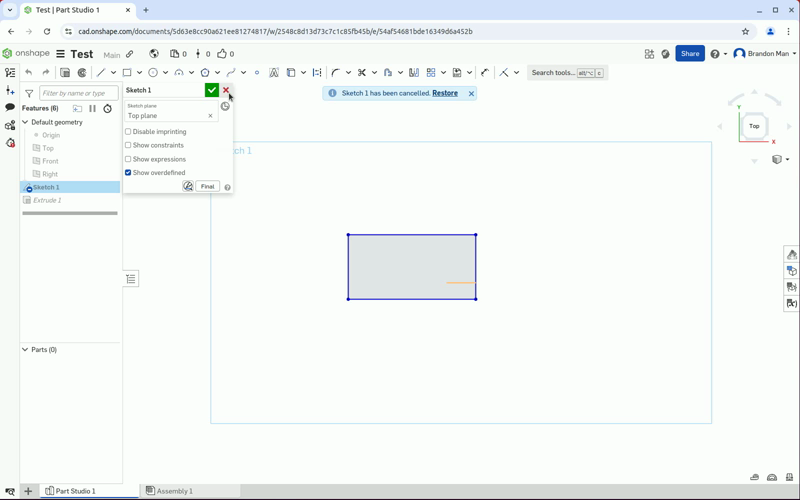
click(229, 92)
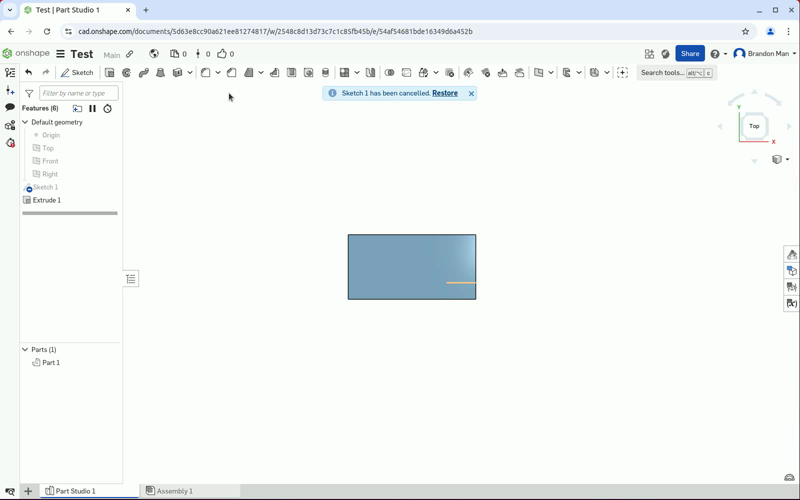
mouse_move(73, 352)
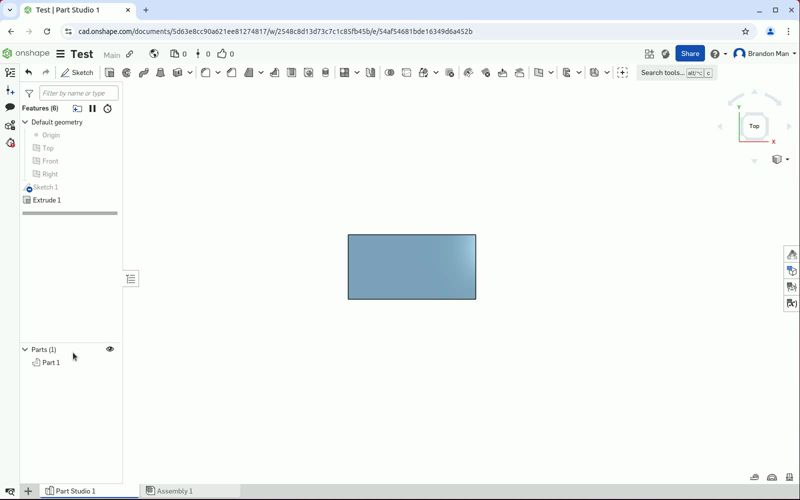
key(y)
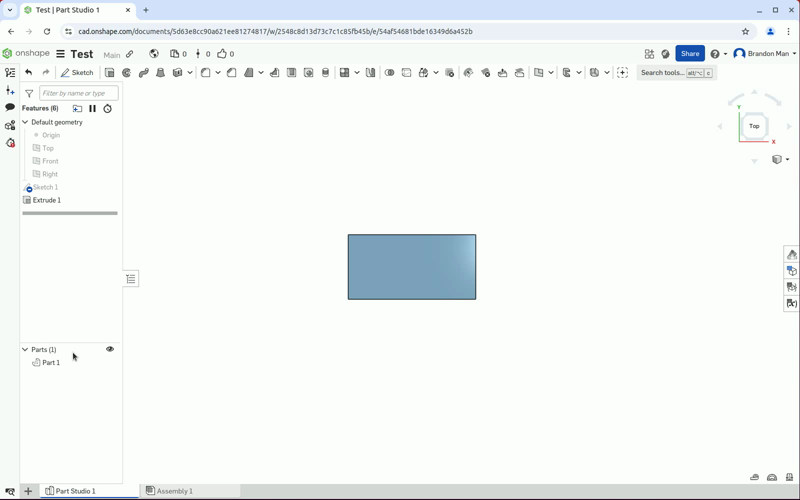
key(shift+p)
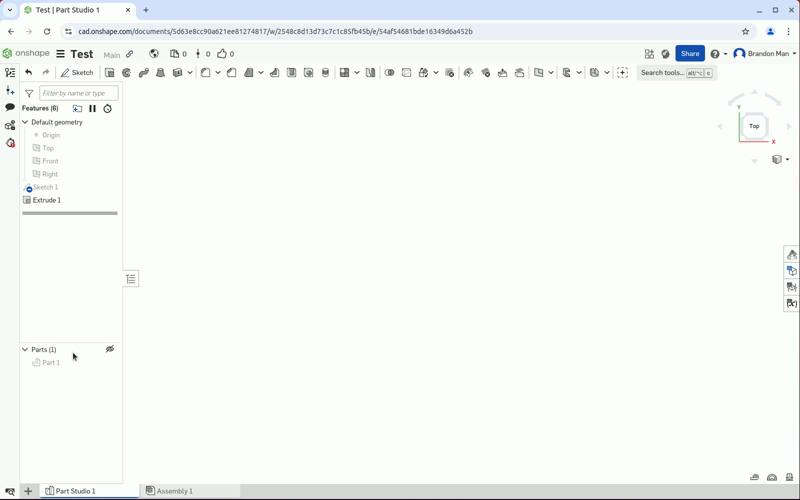
key(space)
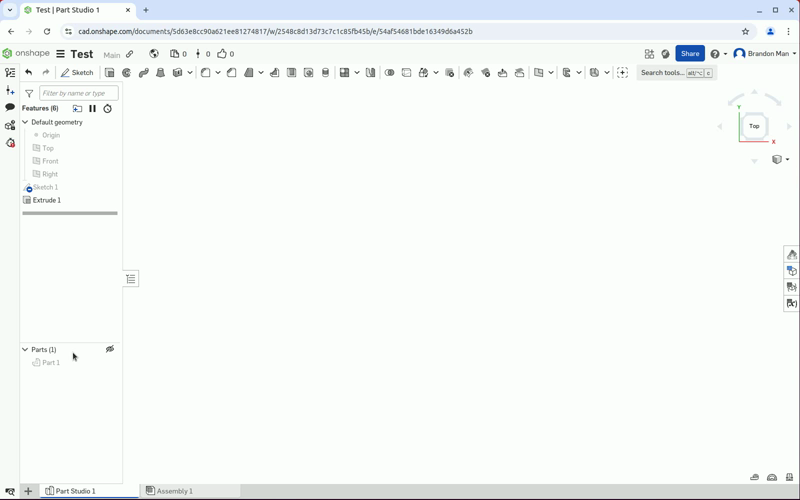
key_down(shift)
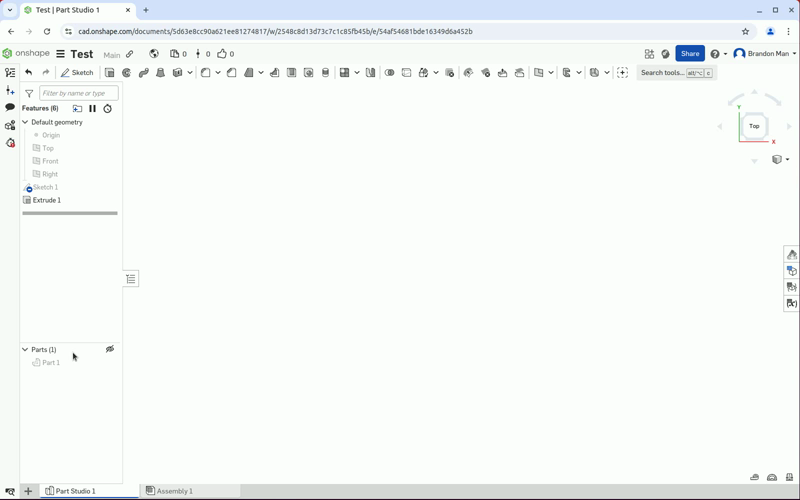
key(up)
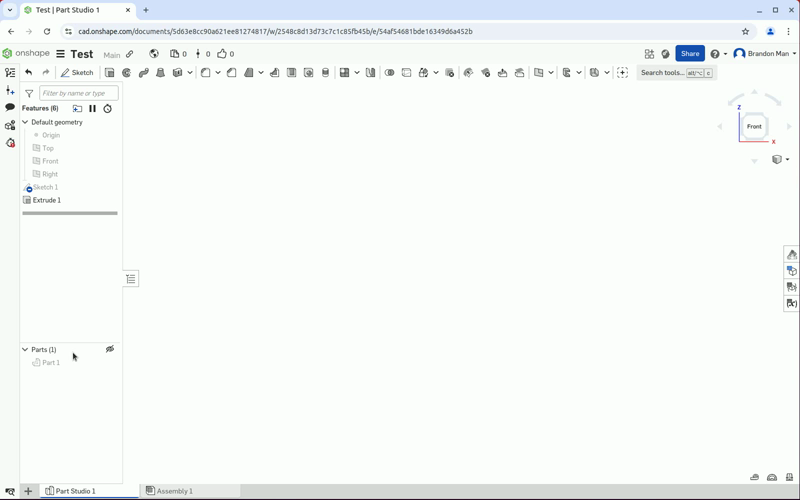
key_up(shift)
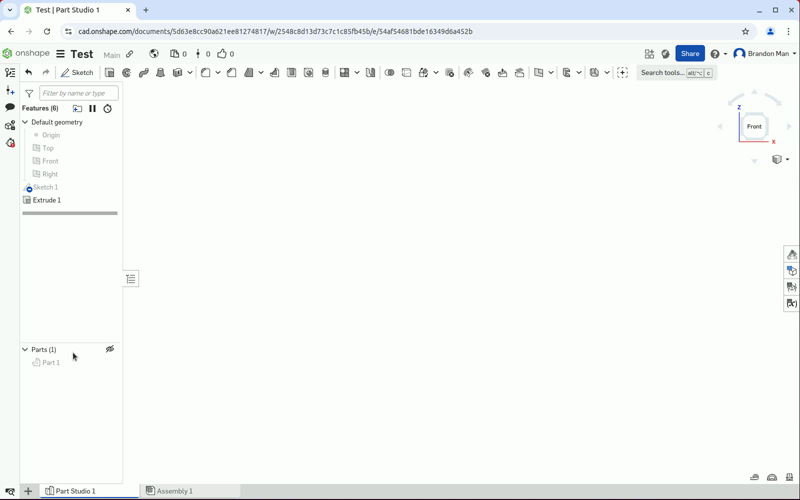
key(space)
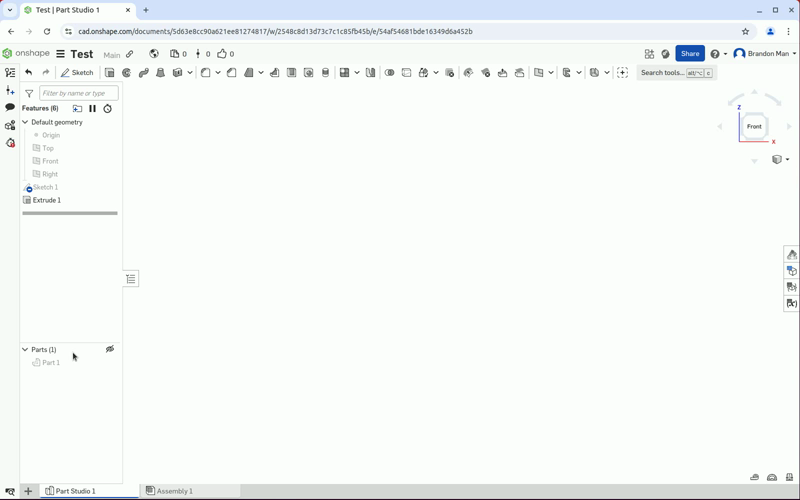
key_down(shift)
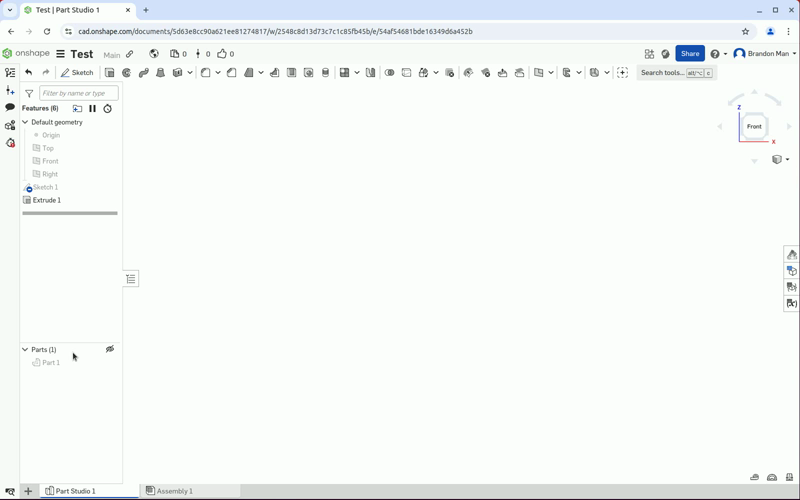
key(left)
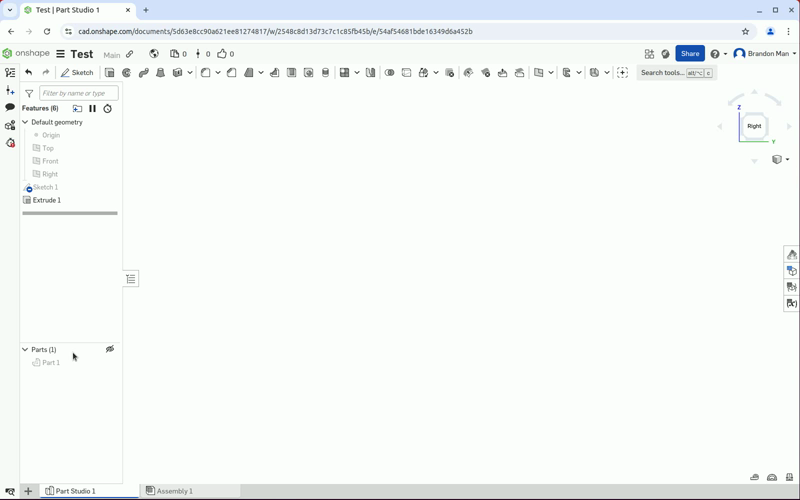
key_up(shift)
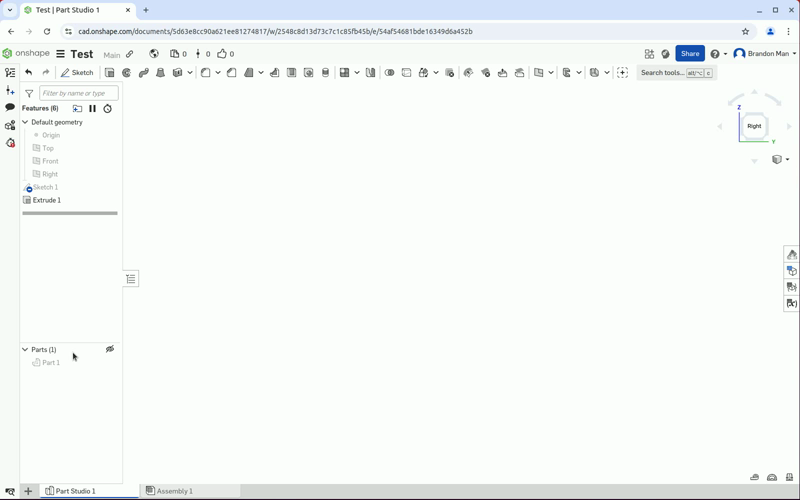
mouse_move(73, 352)
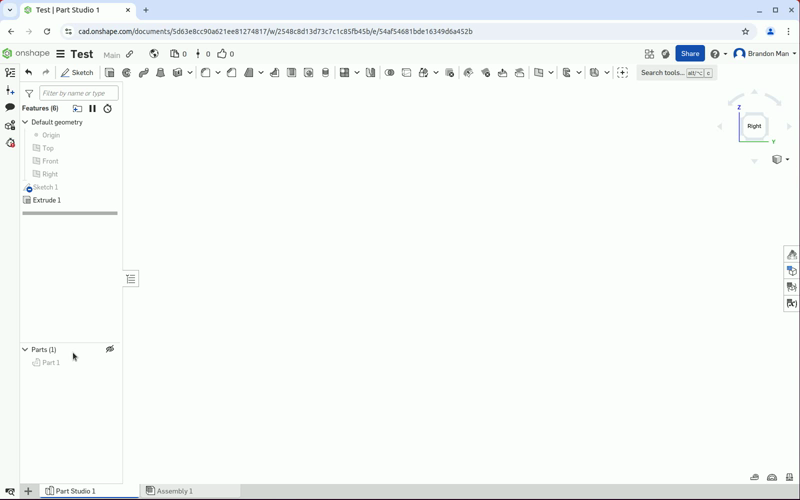
key(shift+y)
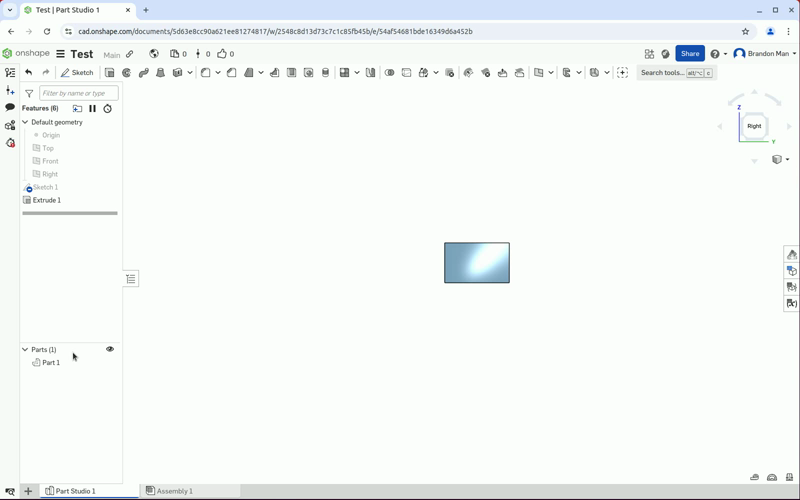
mouse_move(541, 75)
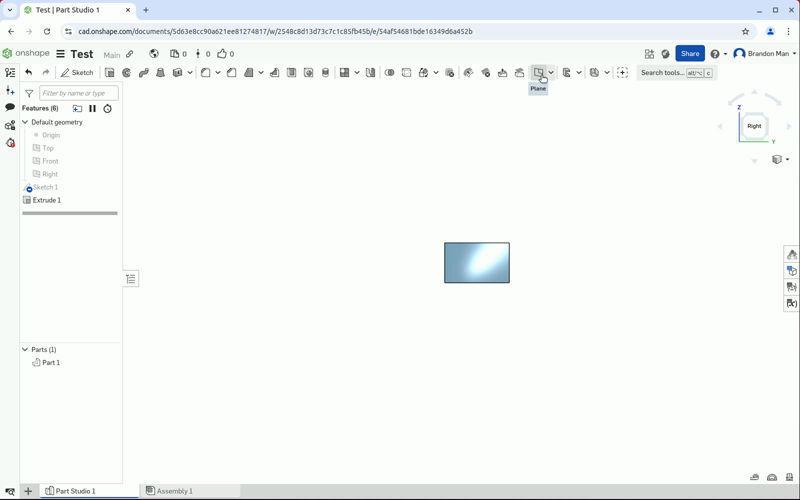
click(541, 75)
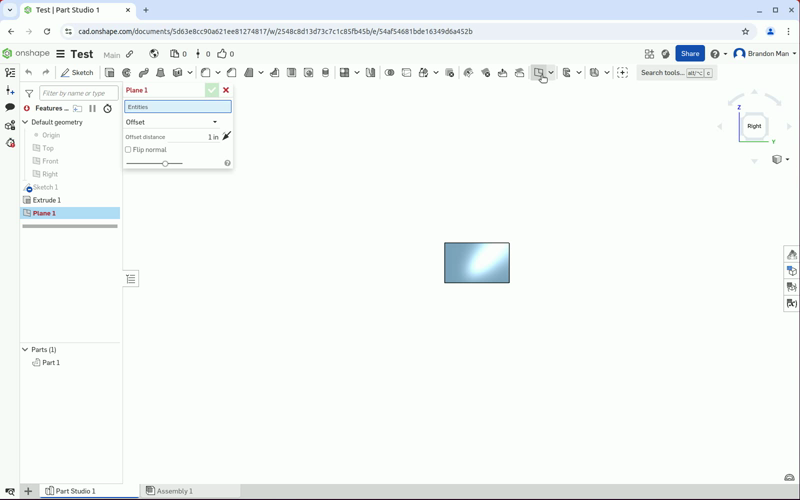
mouse_move(73, 176)
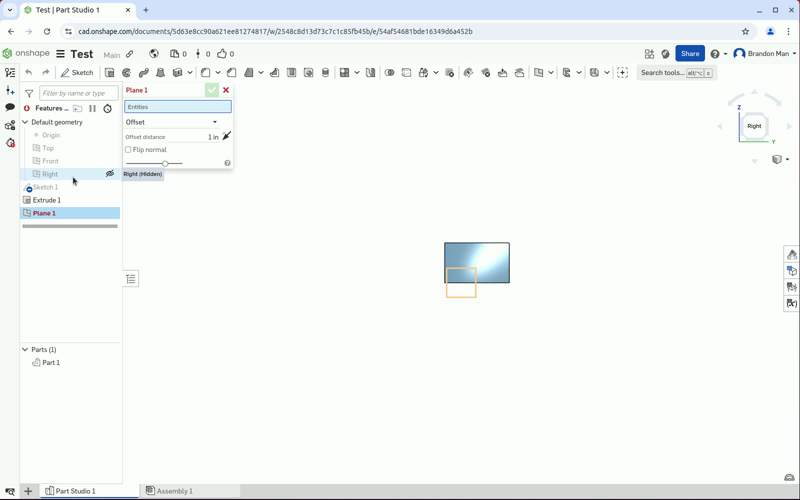
click(73, 176)
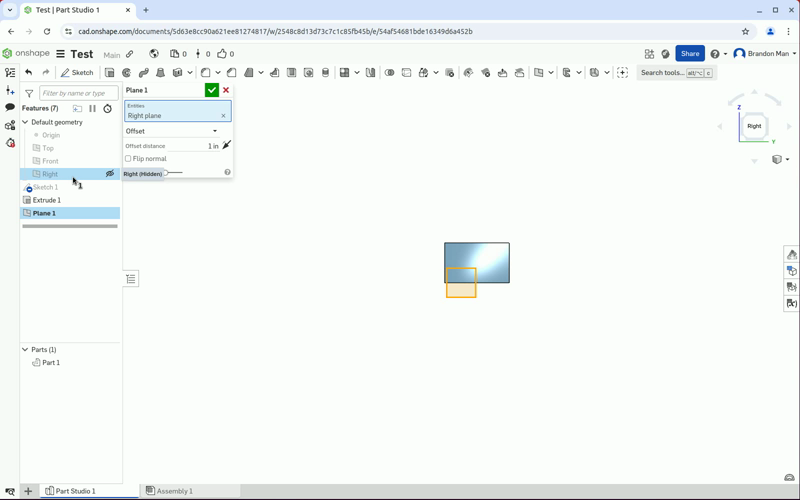
key(tab, 2)
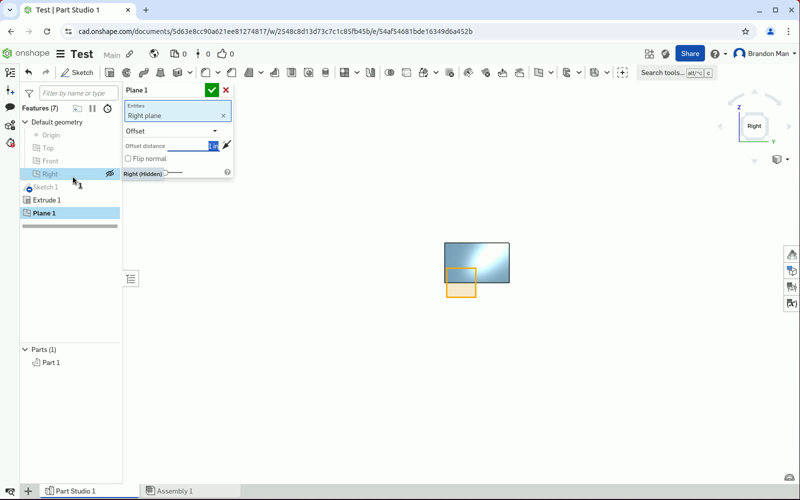
text(3.143)
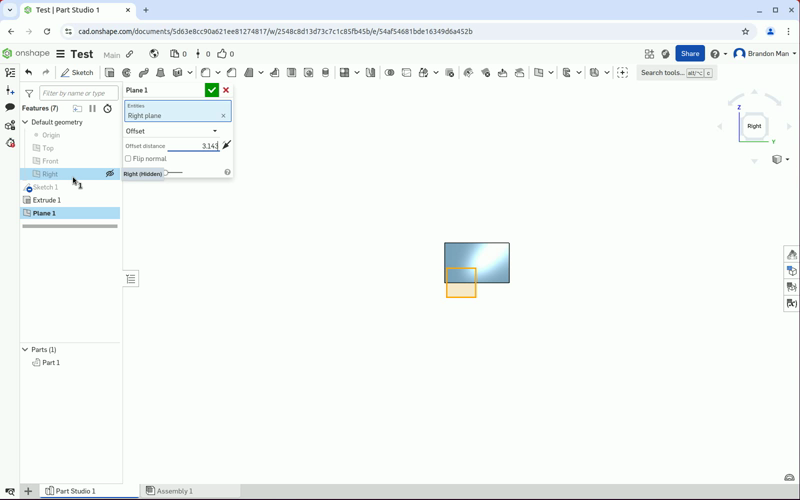
key(enter, 2)
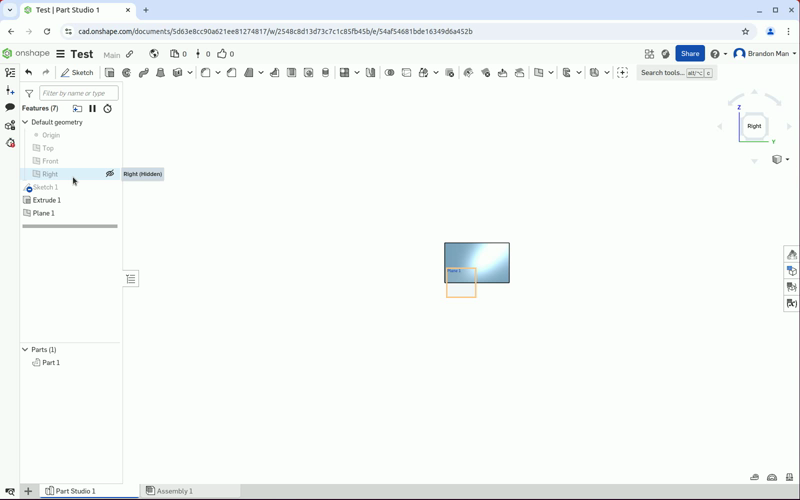
key(shift+s)
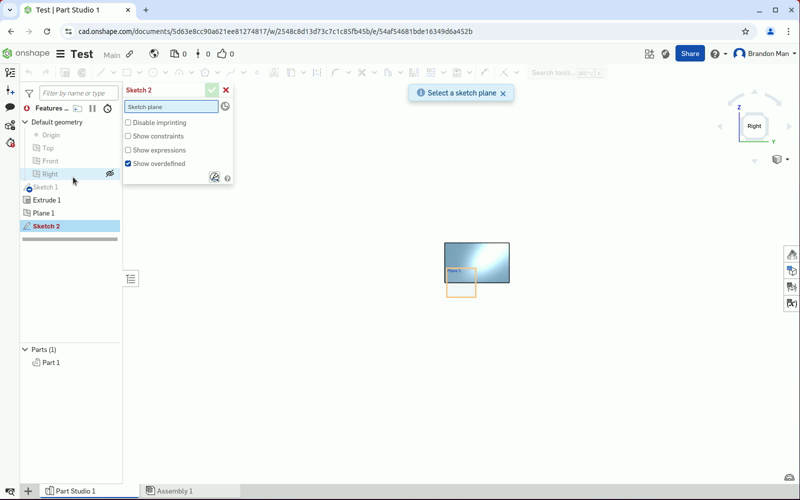
mouse_move(73, 215)
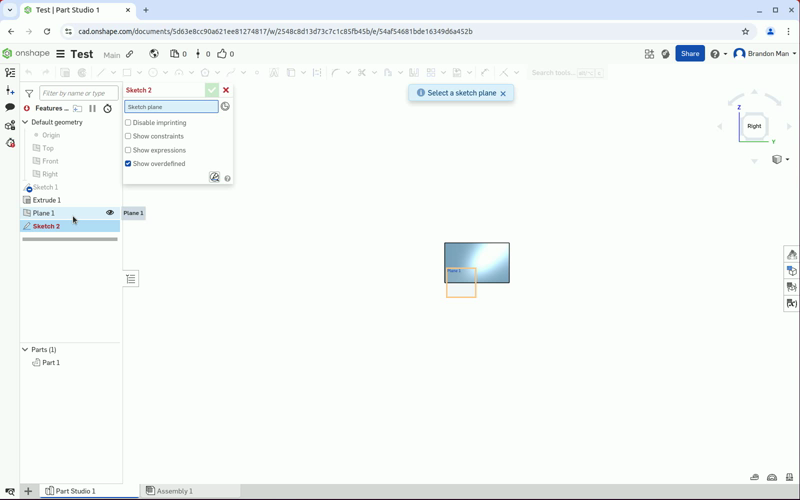
click(73, 215)
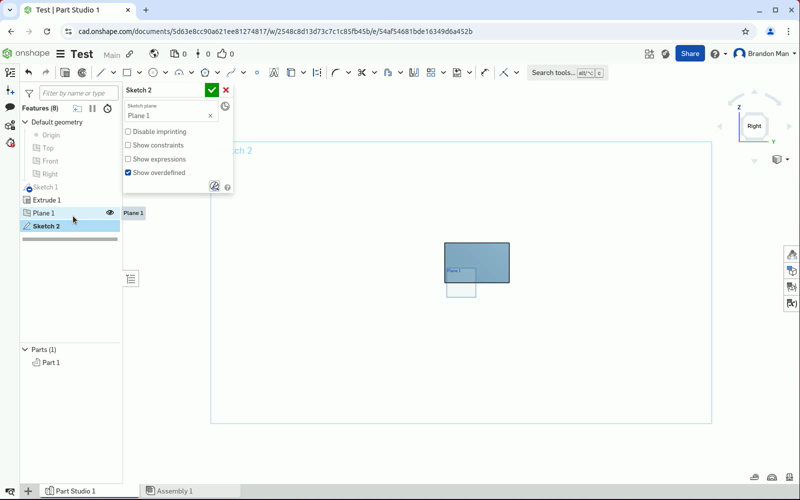
mouse_move(73, 352)
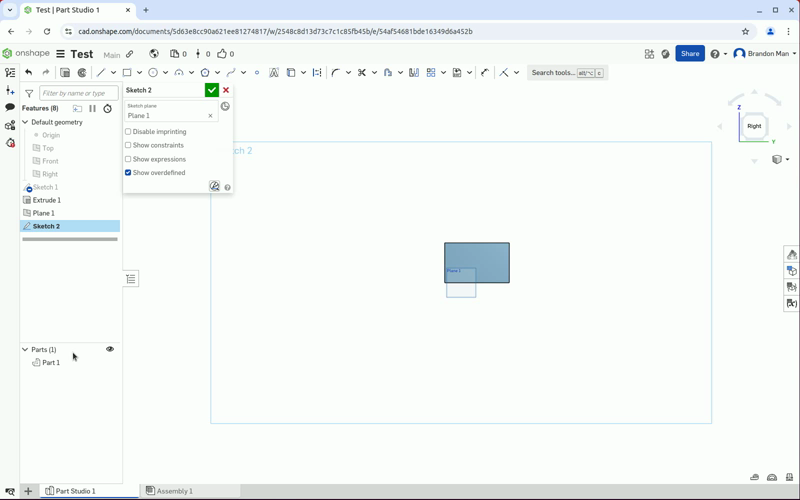
key(y)
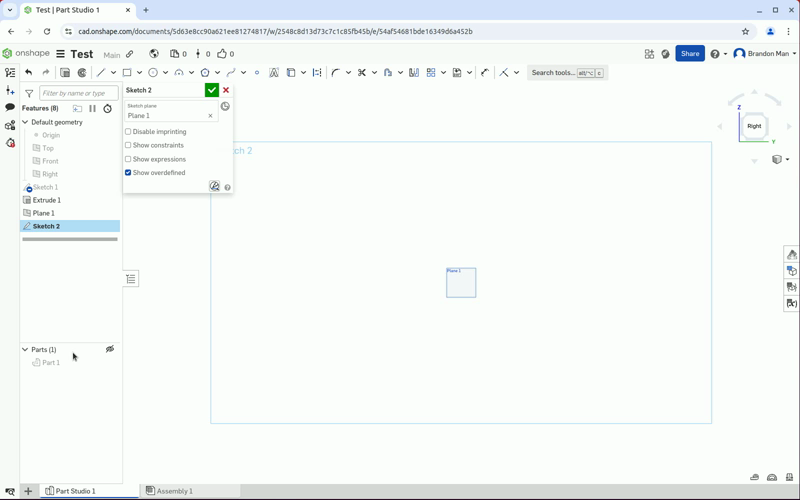
key(l)
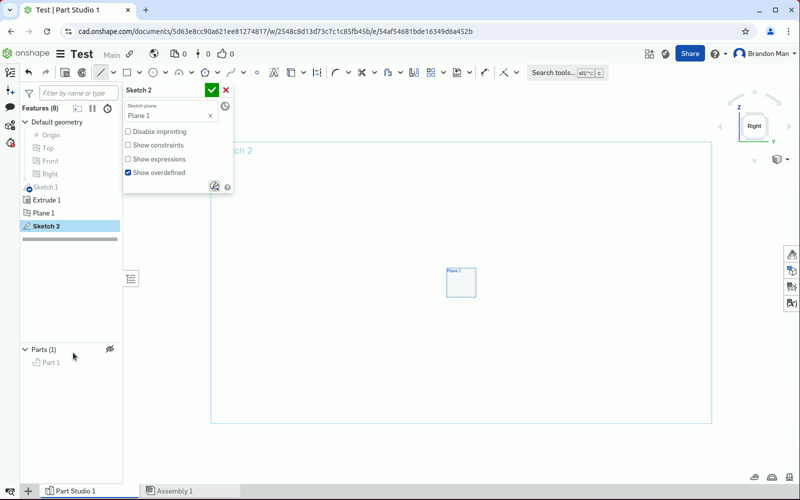
key_down(shift)
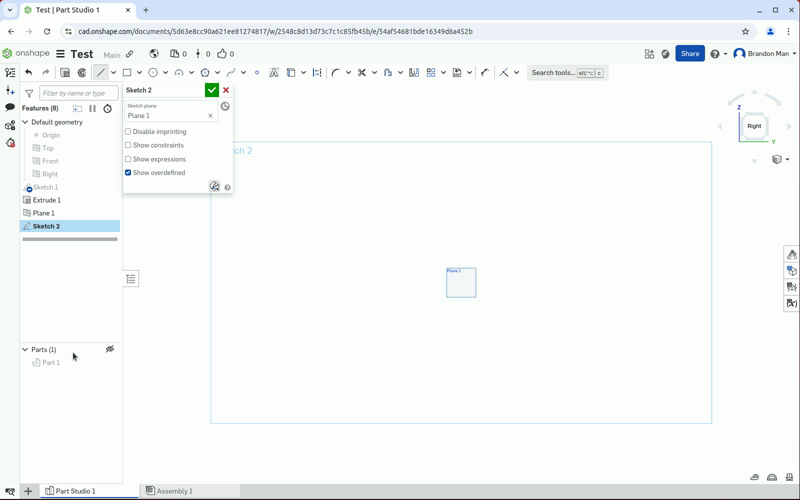
mouse_move(444, 259)
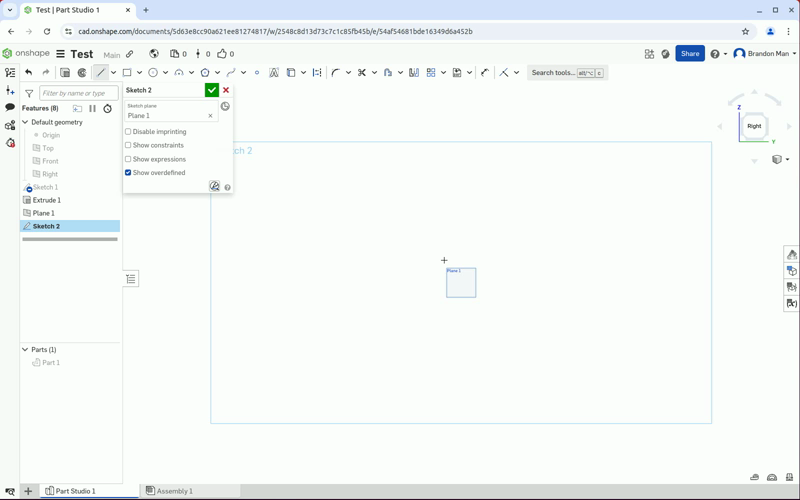
click(444, 259)
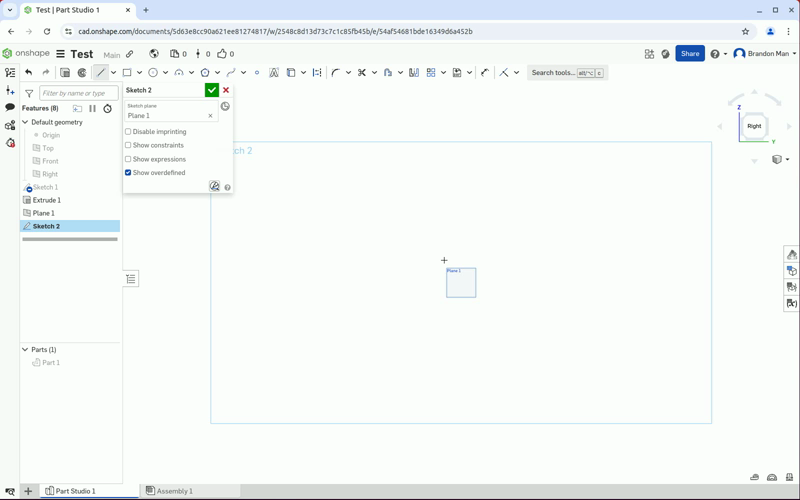
key_up(shift)
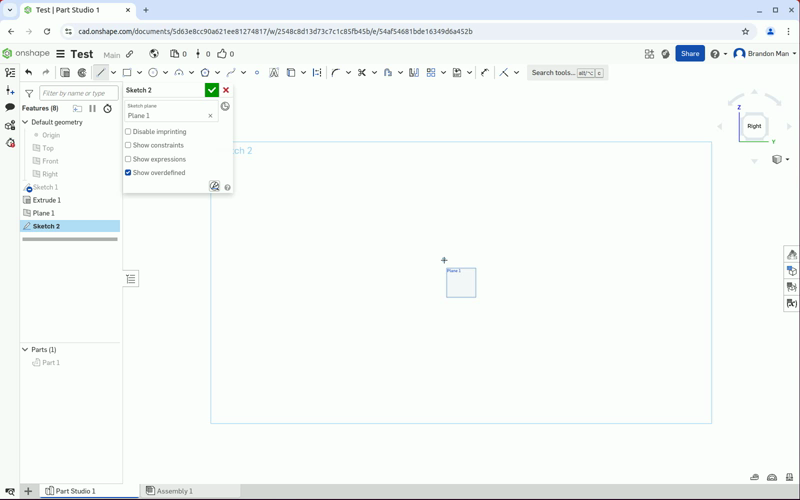
key_down(shift)
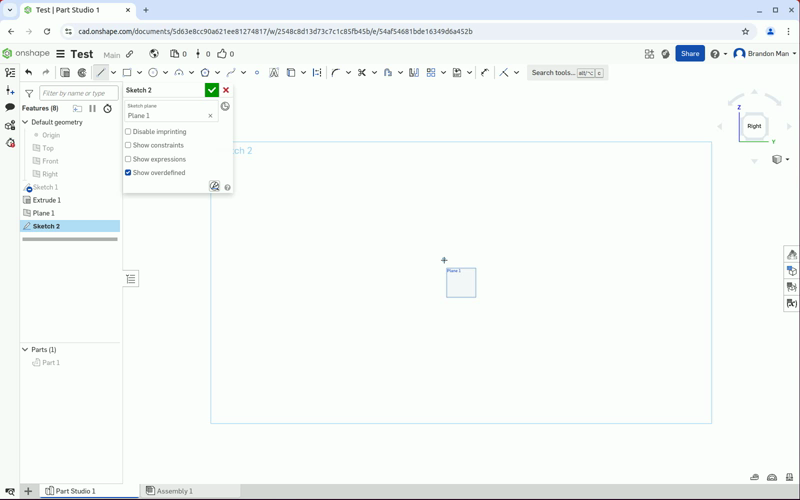
mouse_move(474, 259)
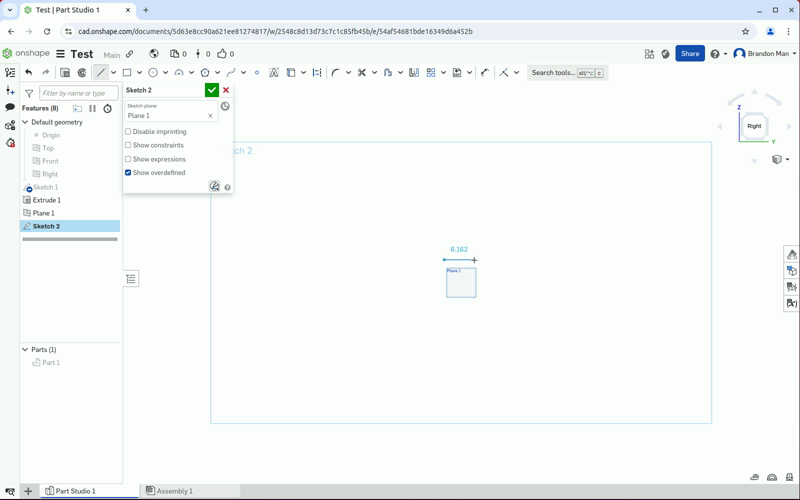
mouse_move(461, 259)
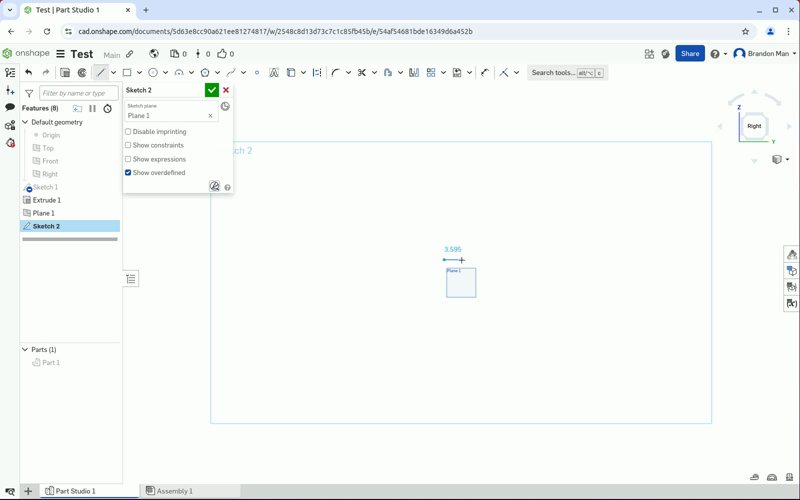
click(461, 259)
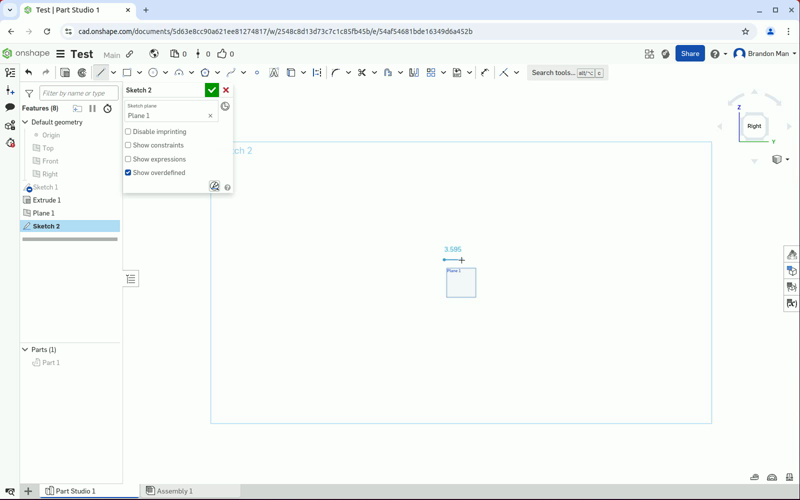
key_up(shift)
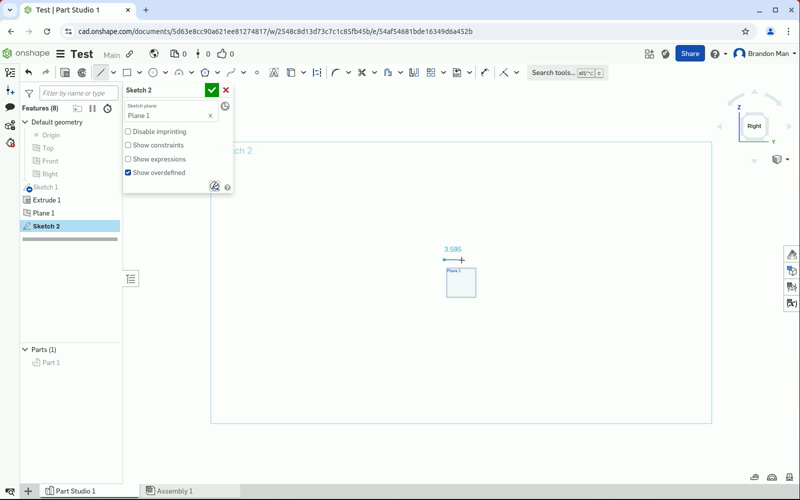
key_down(shift)
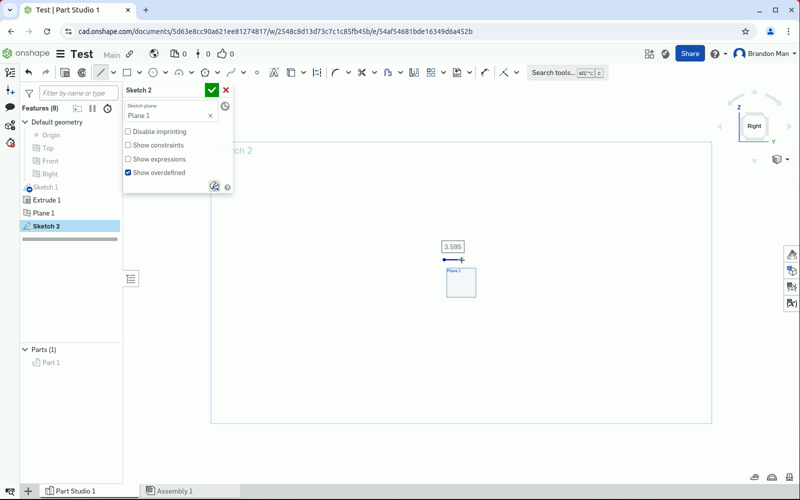
mouse_move(491, 259)
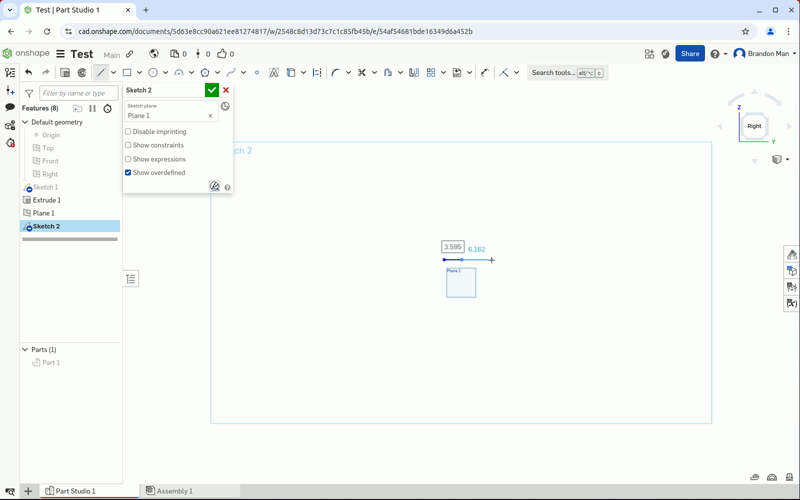
mouse_move(444, 242)
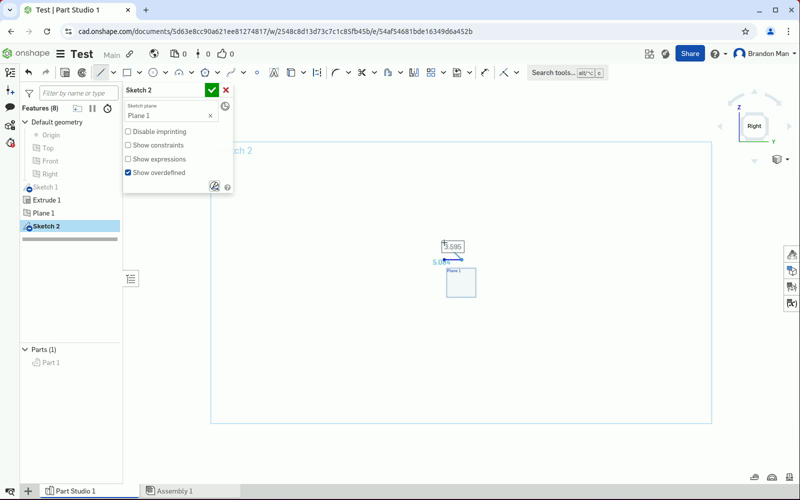
click(444, 242)
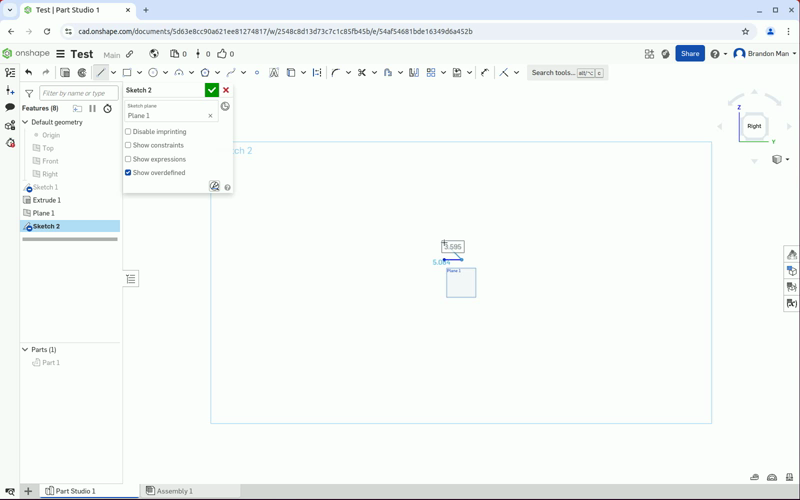
key_up(shift)
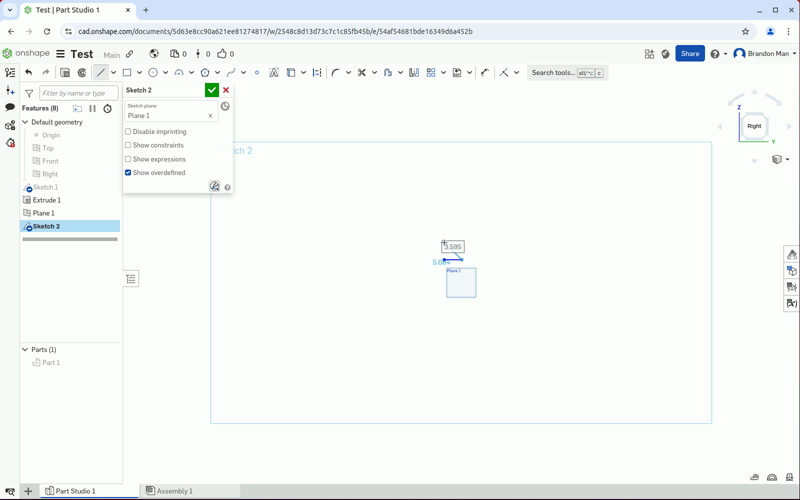
mouse_move(474, 242)
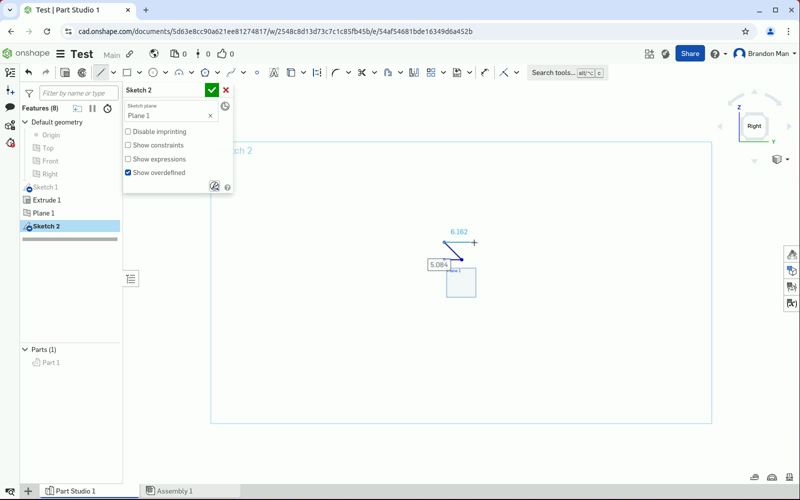
key_down(shift)
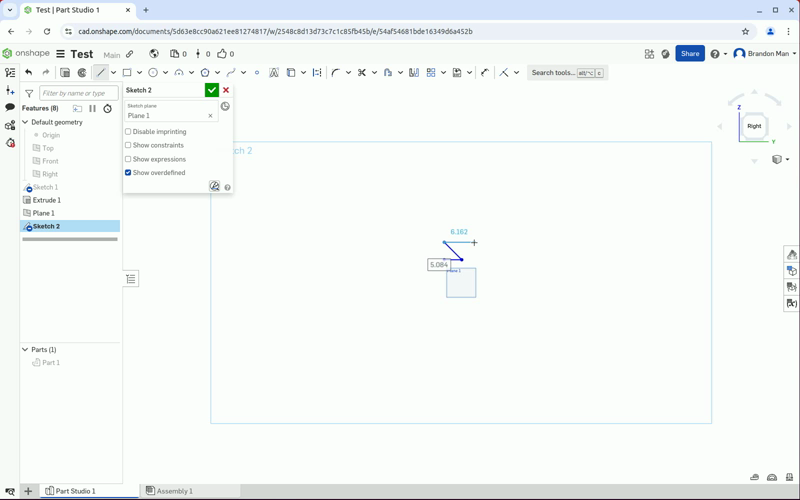
mouse_move(444, 259)
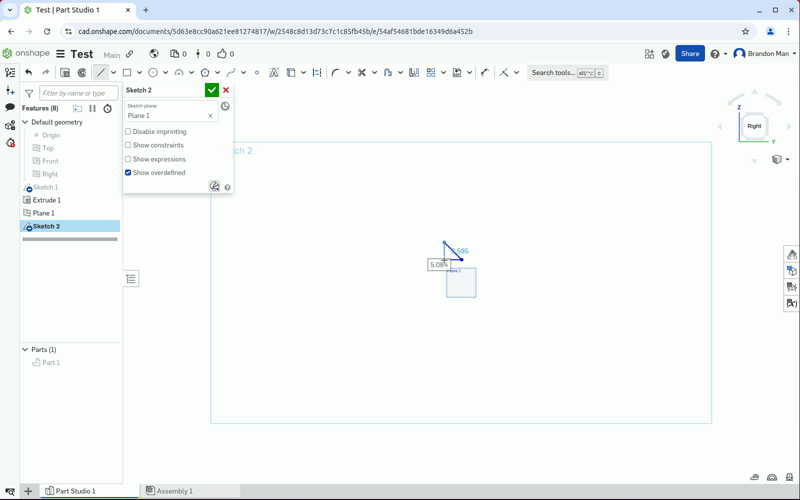
key_up(shift)
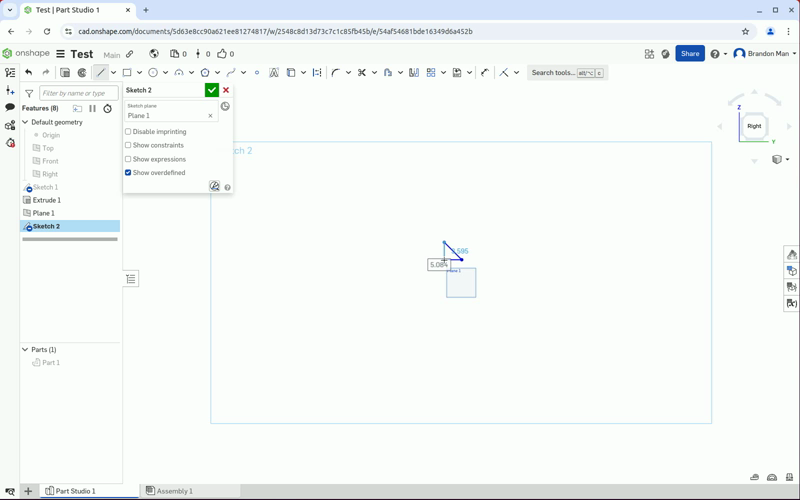
click(444, 259)
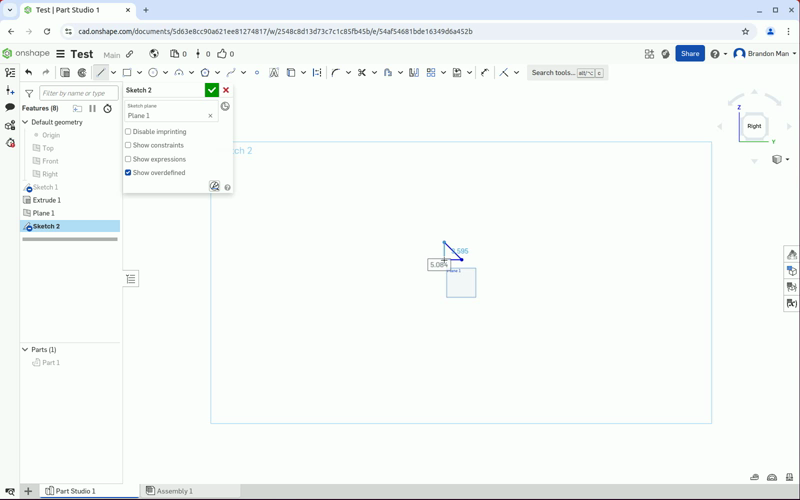
key(esc)
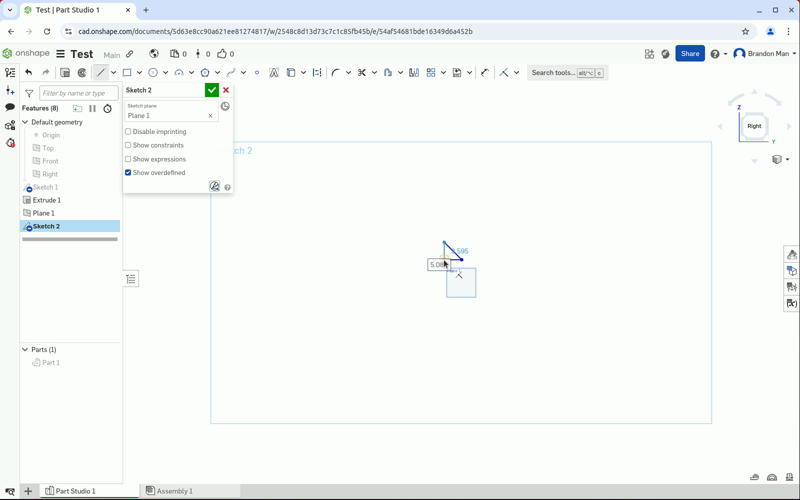
mouse_move(450, 252)
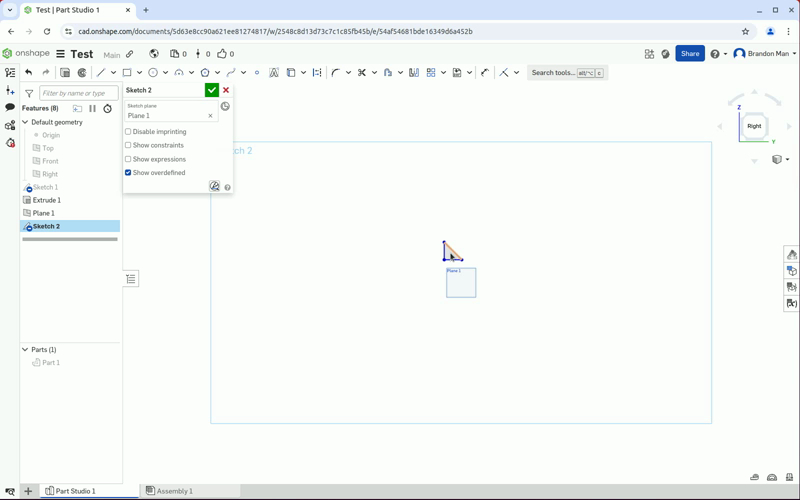
scroll(6)
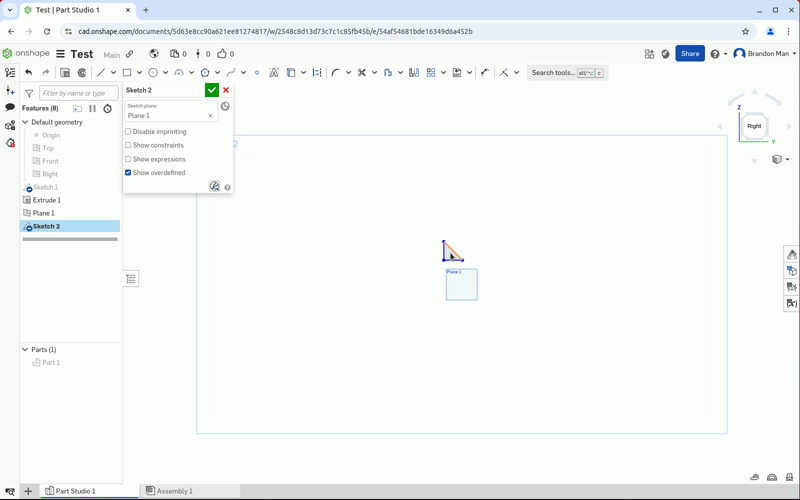
scroll(6)
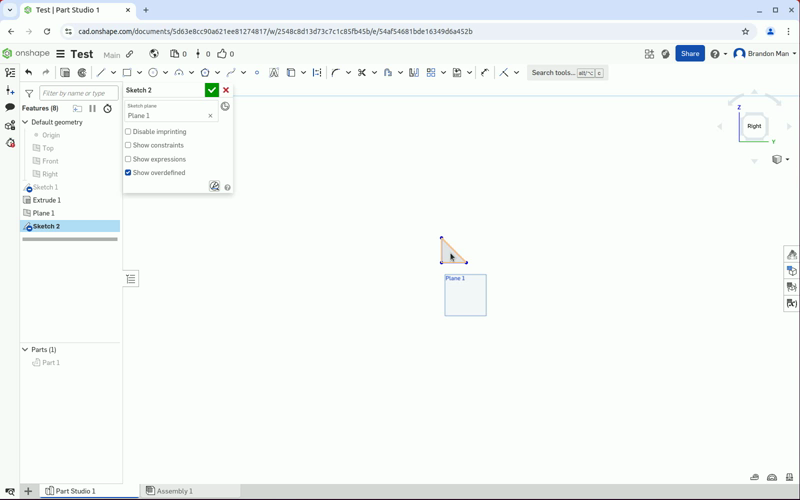
scroll(6)
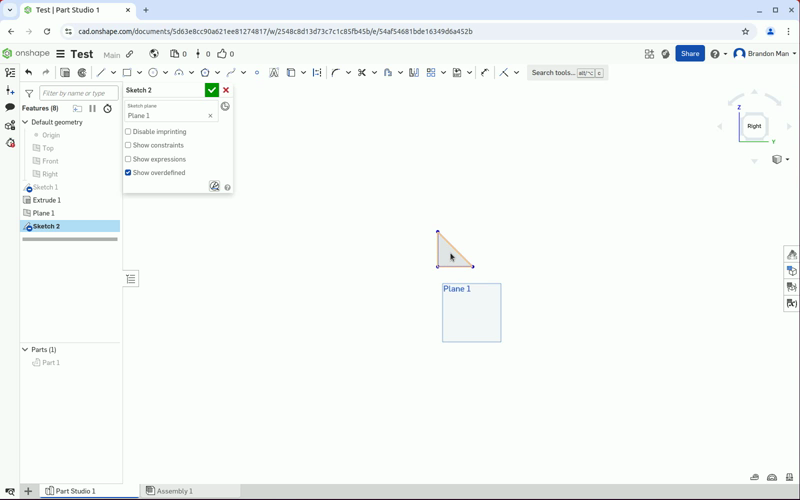
scroll(6)
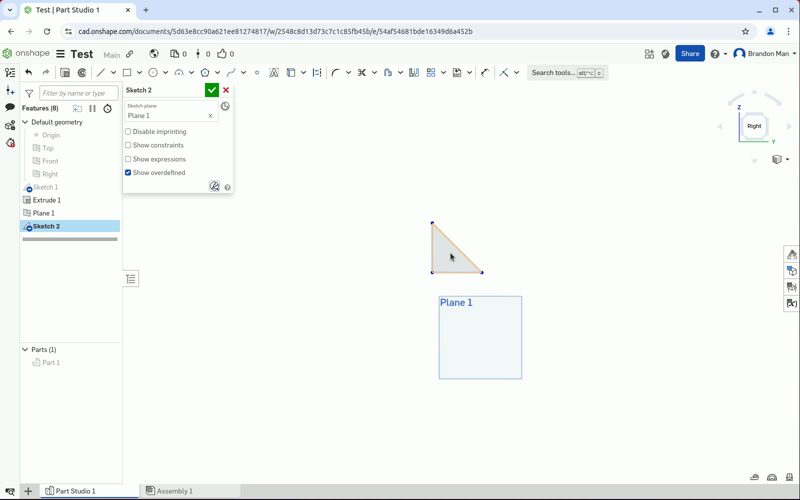
scroll(6)
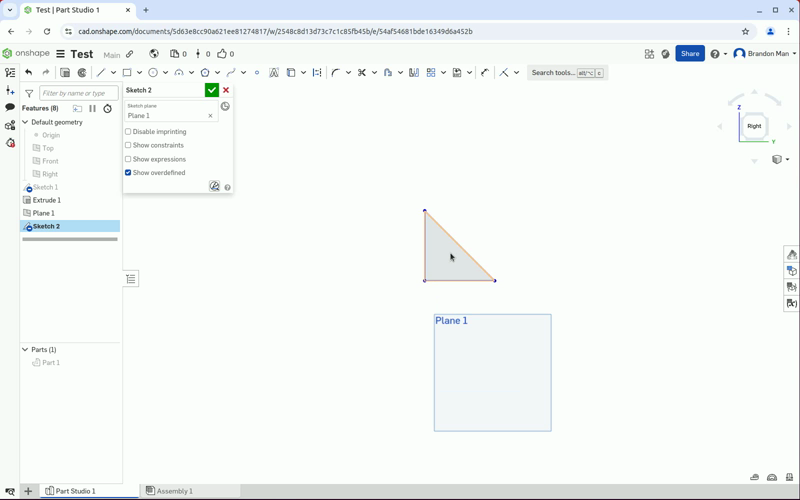
scroll(6)
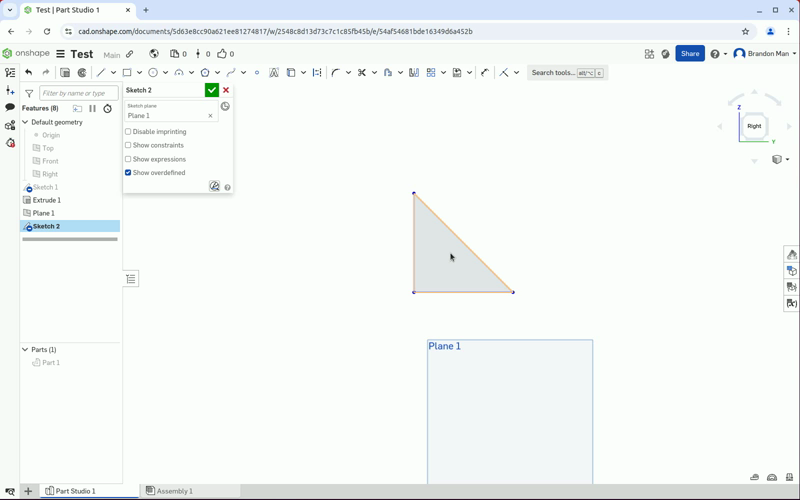
scroll(6)
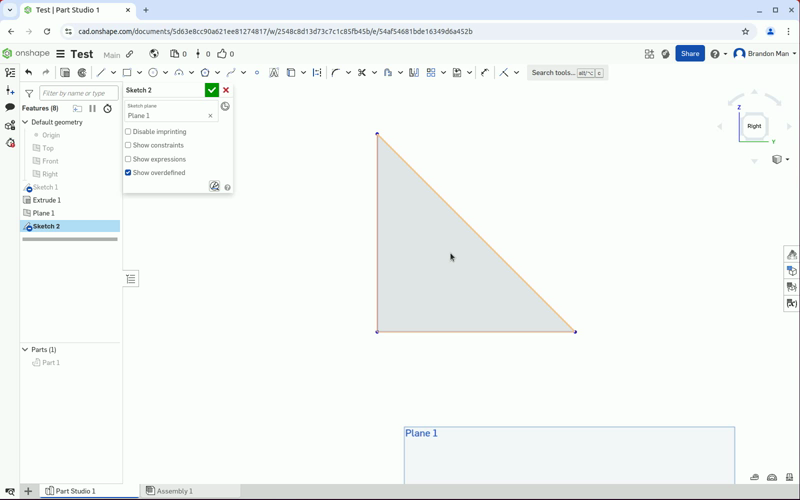
click(450, 252)
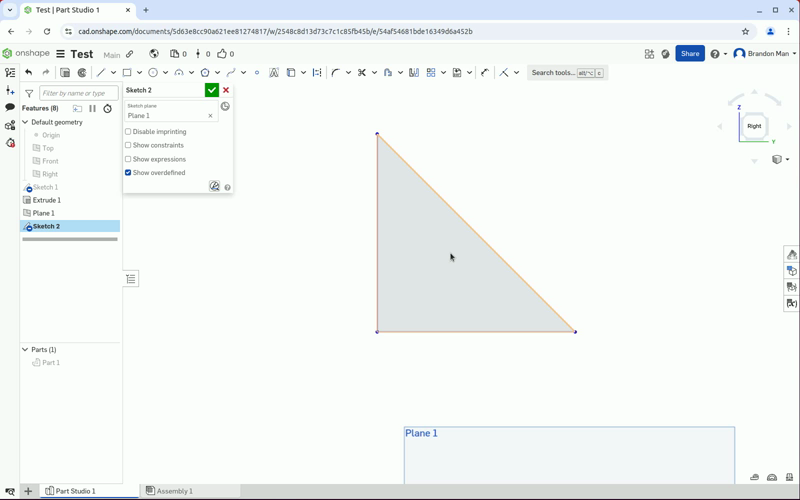
scroll(-6)
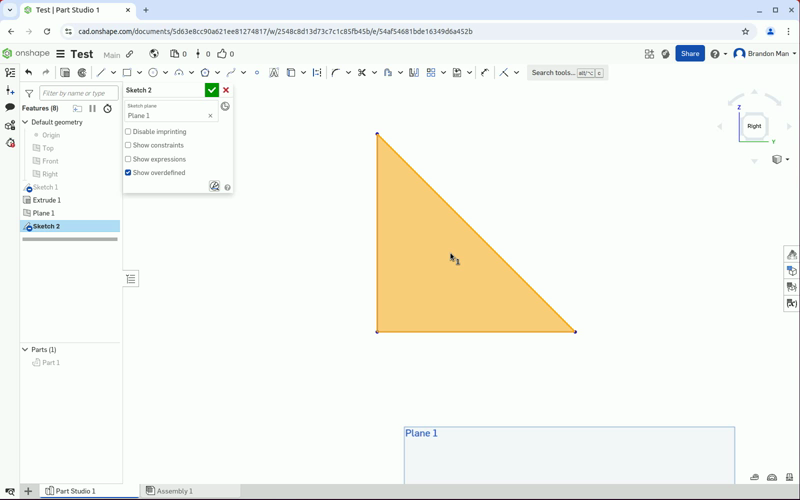
scroll(-6)
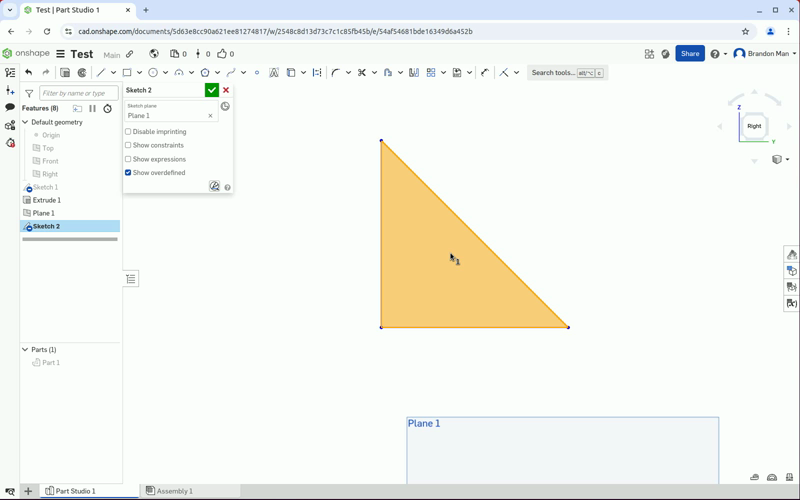
scroll(-6)
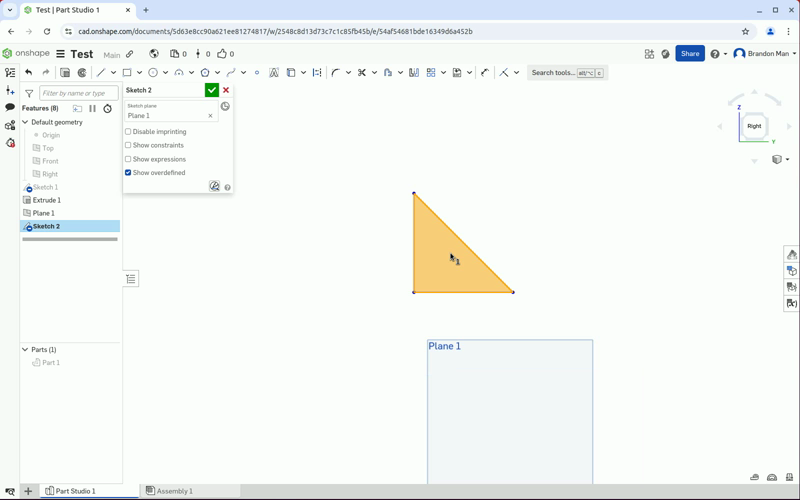
scroll(-6)
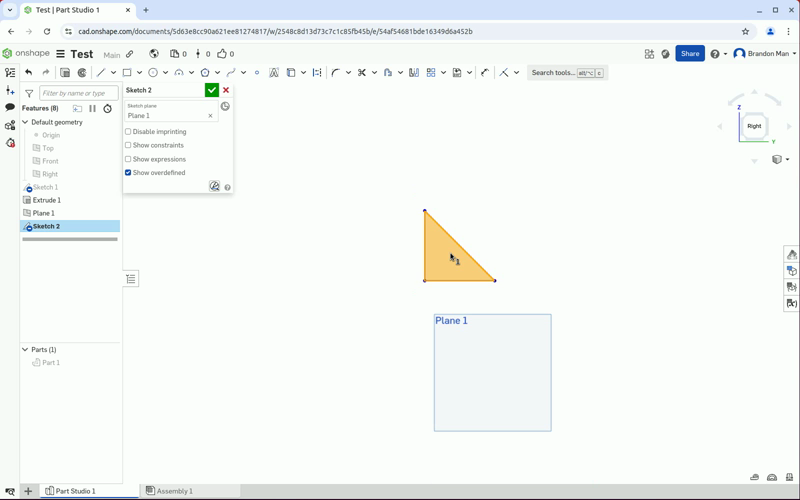
scroll(-6)
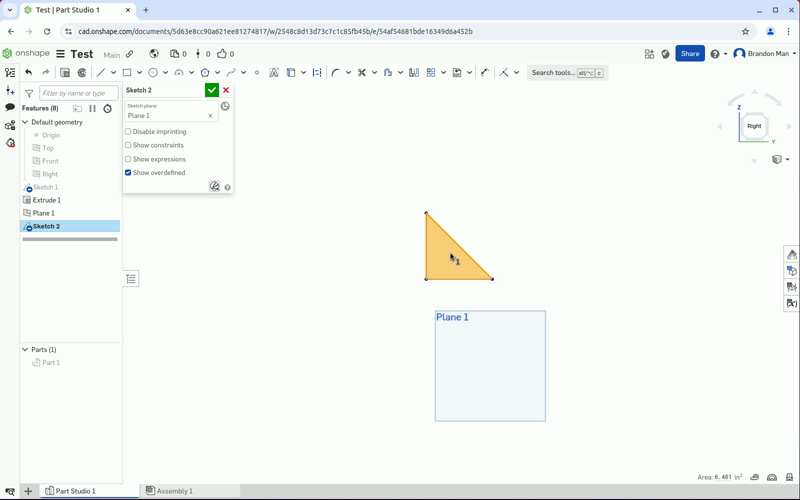
scroll(-6)
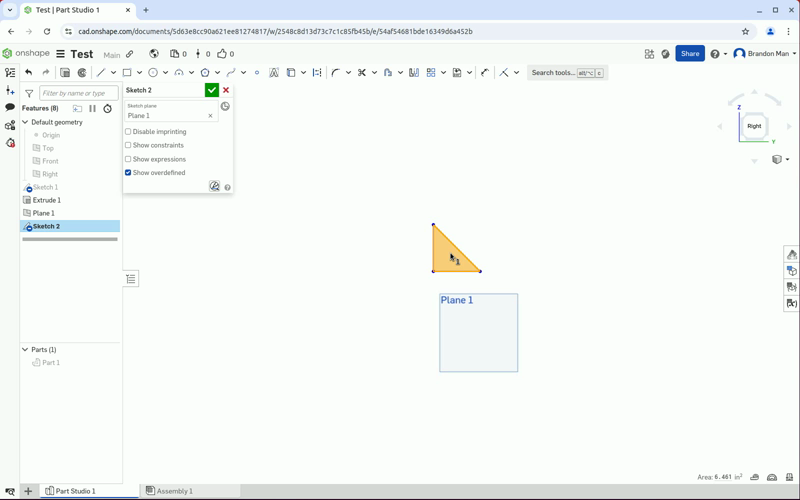
scroll(-6)
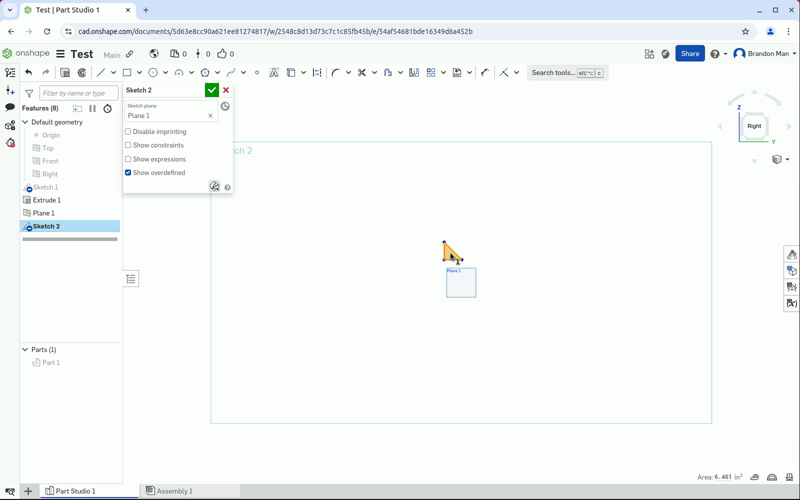
mouse_move(73, 352)
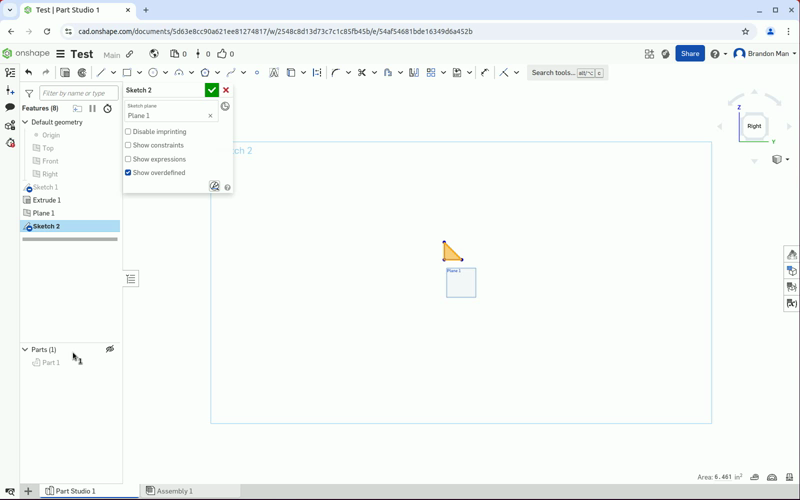
key(shift+y)
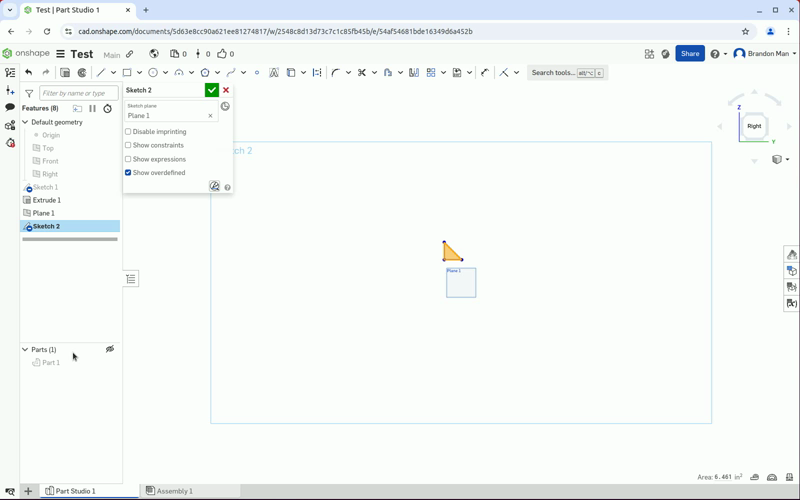
key(shift+e)
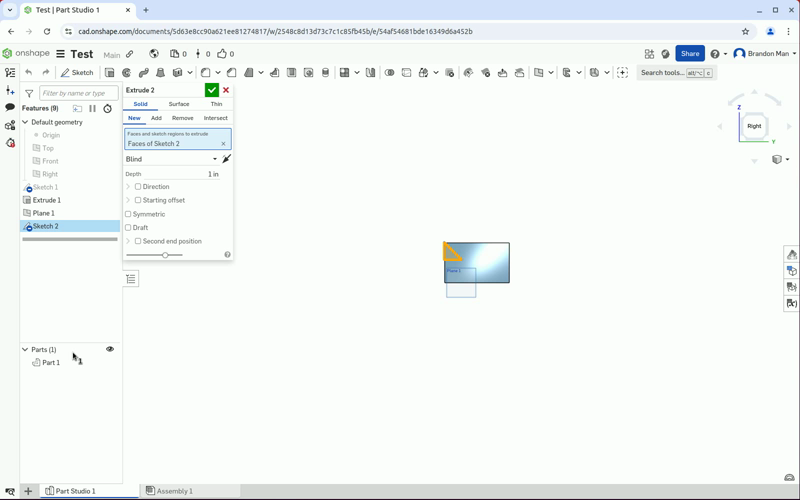
mouse_move(143, 106)
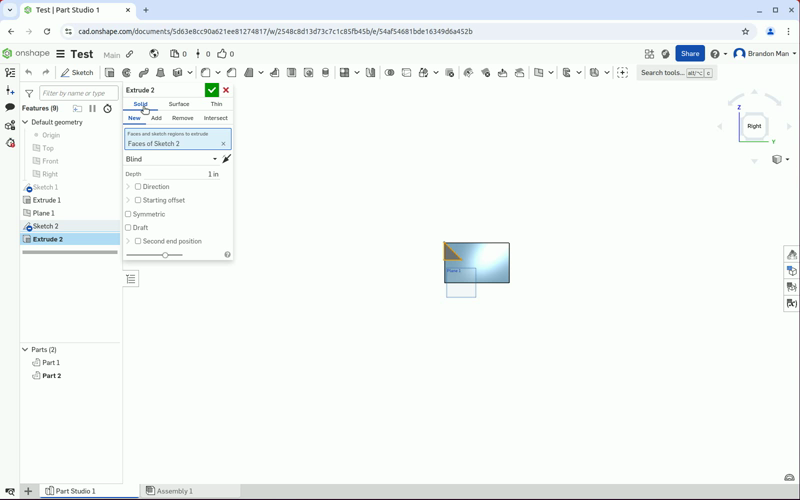
click(143, 106)
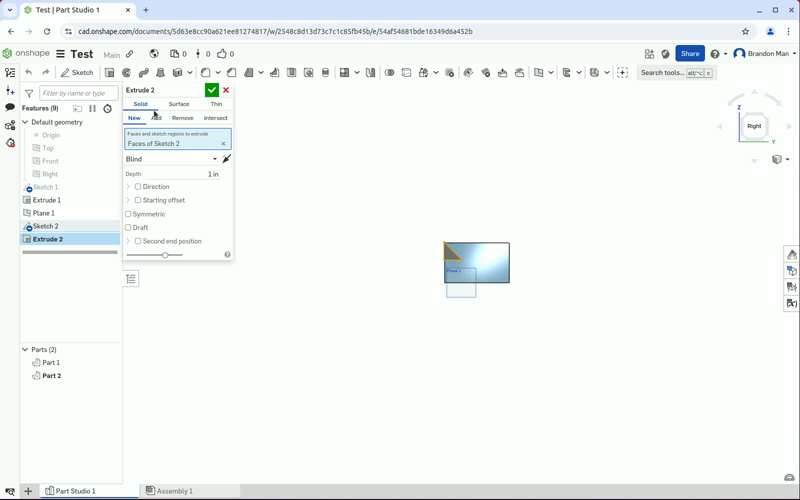
mouse_move(186, 120)
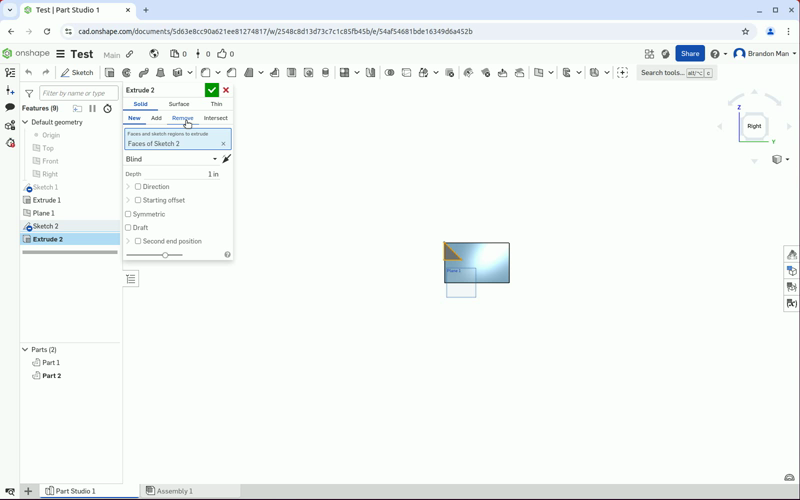
click(186, 120)
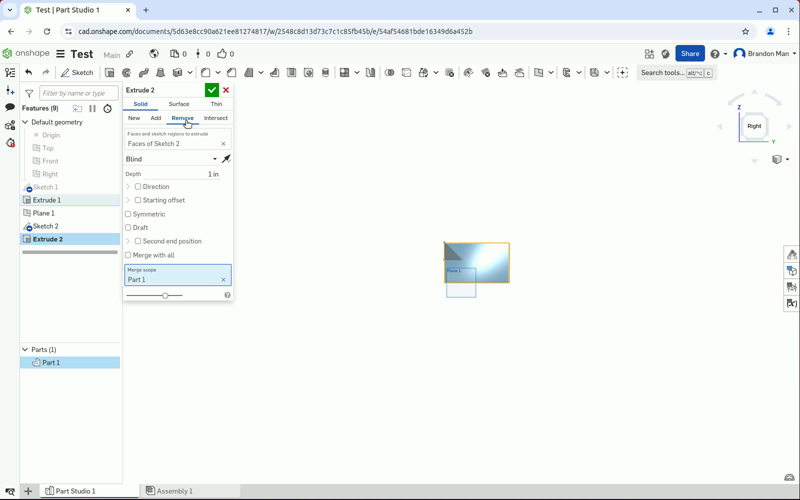
key(tab, 4)
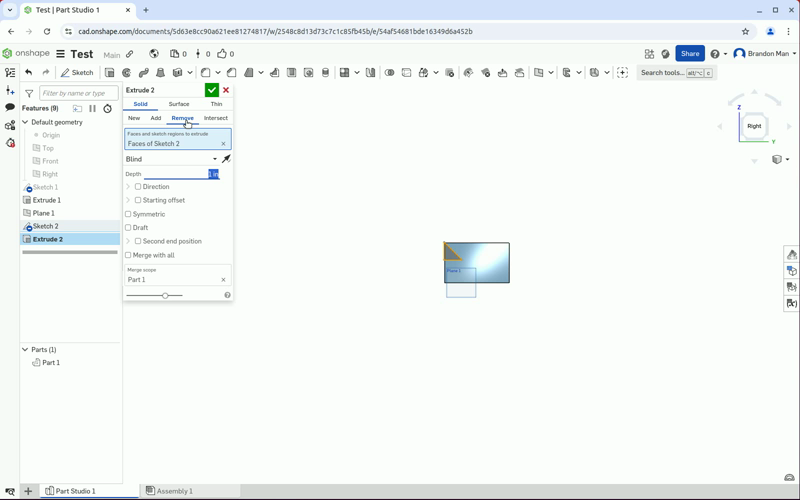
text(26.237)
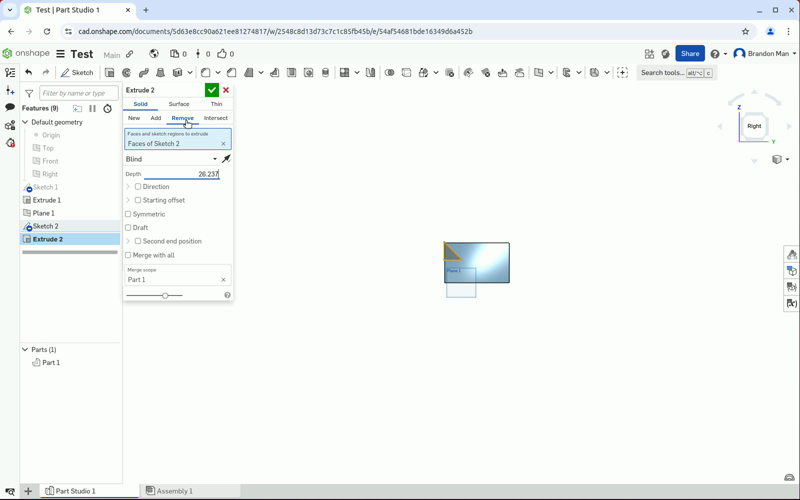
key(tab, 6)
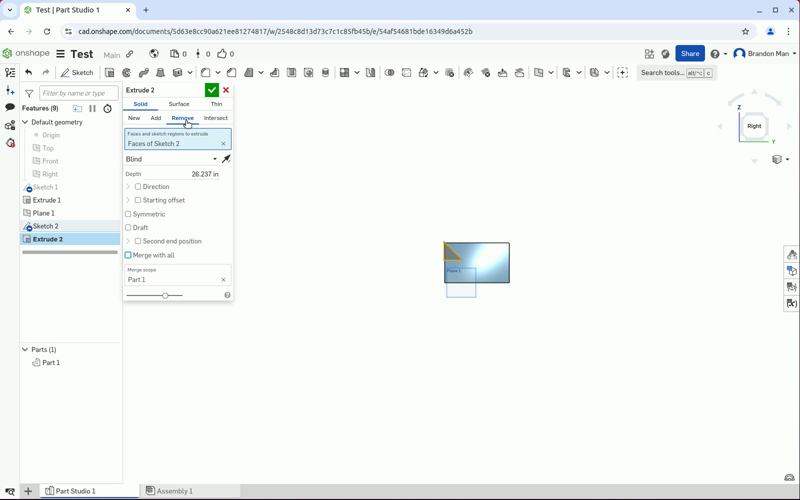
key(space)
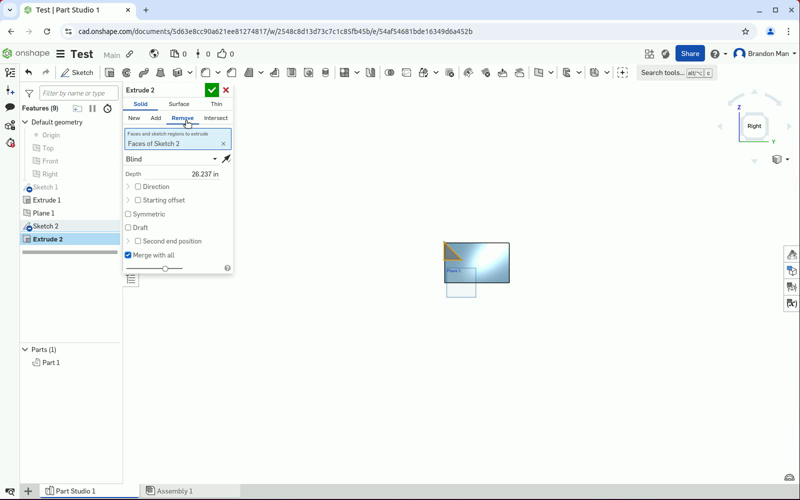
key(enter)
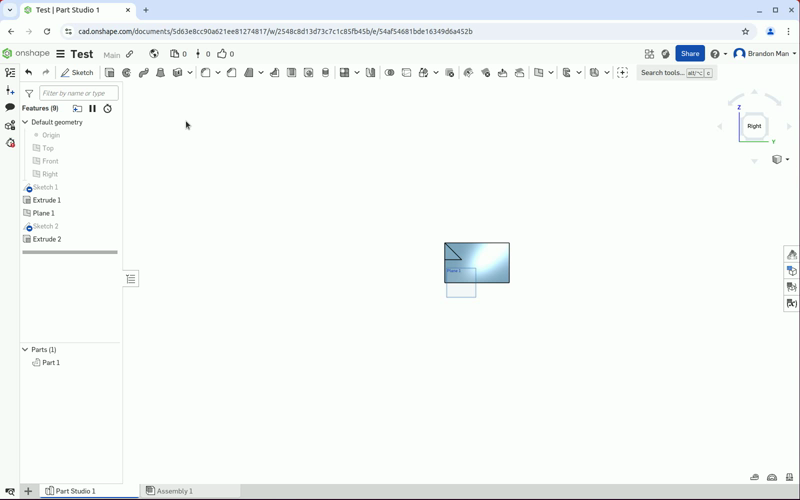
key(shift+h)
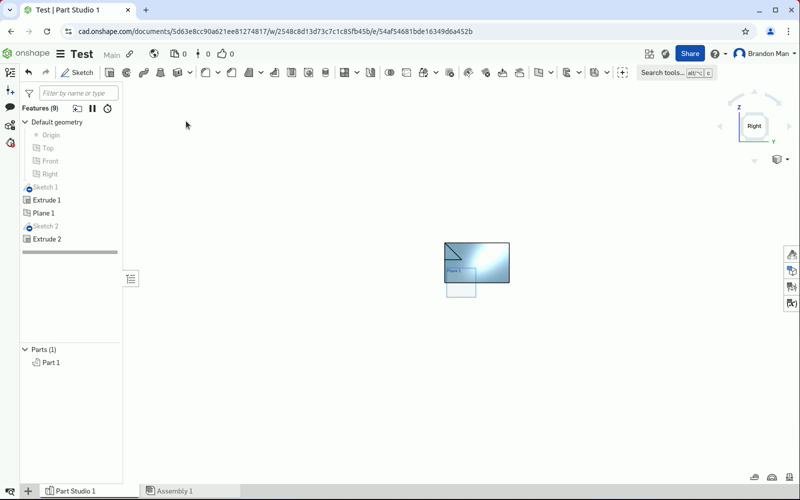
key(shift+h)
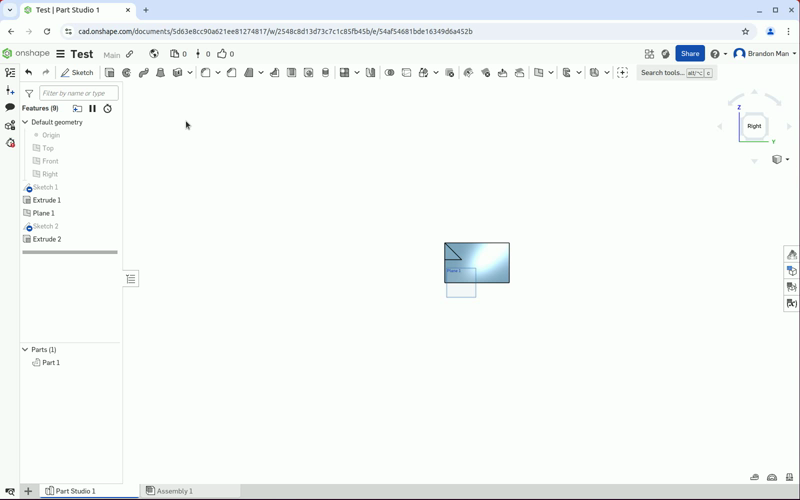
mouse_move(73, 189)
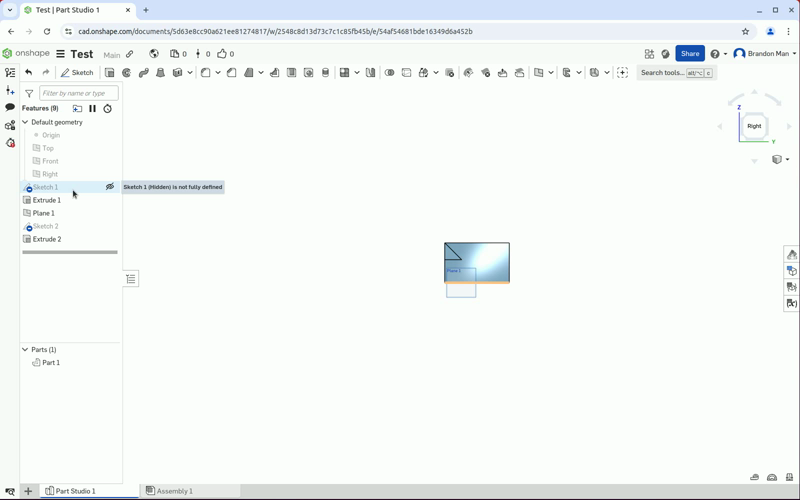
click(73, 189)
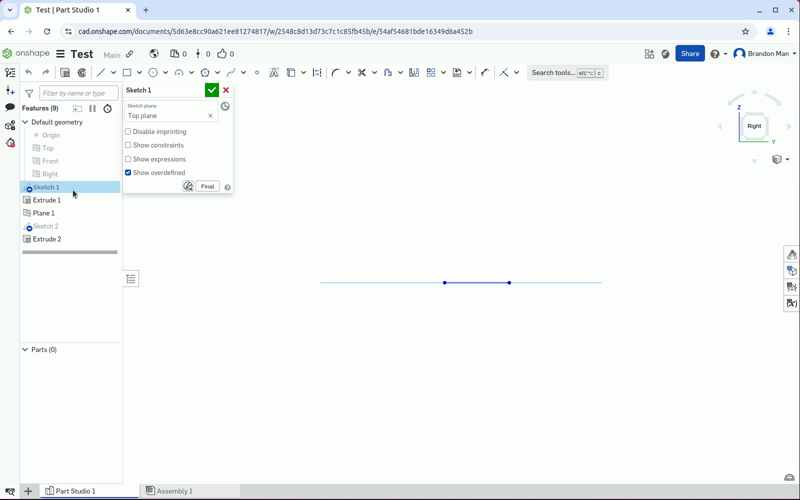
mouse_move(229, 92)
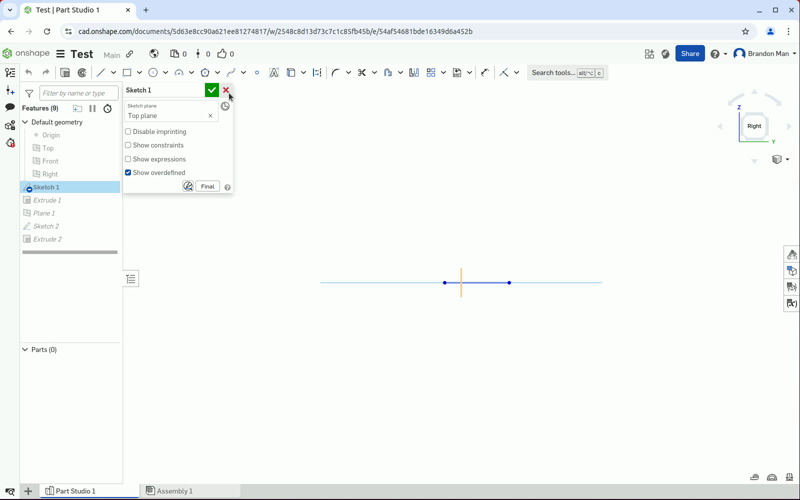
click(229, 92)
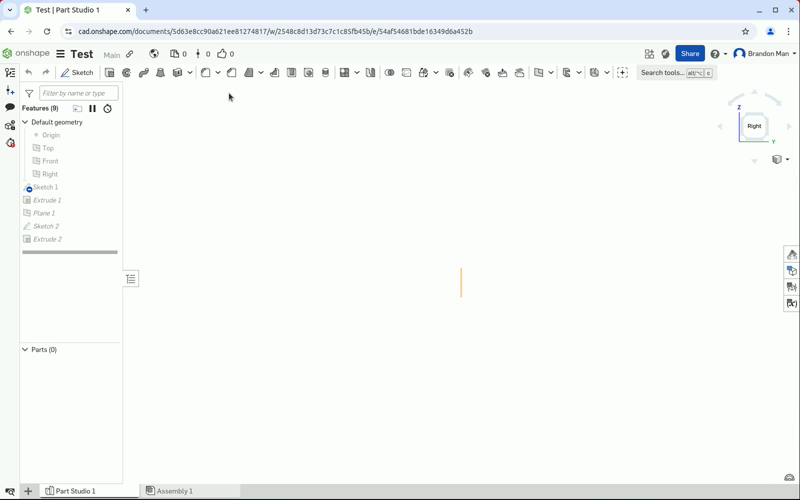
key(shift+s)
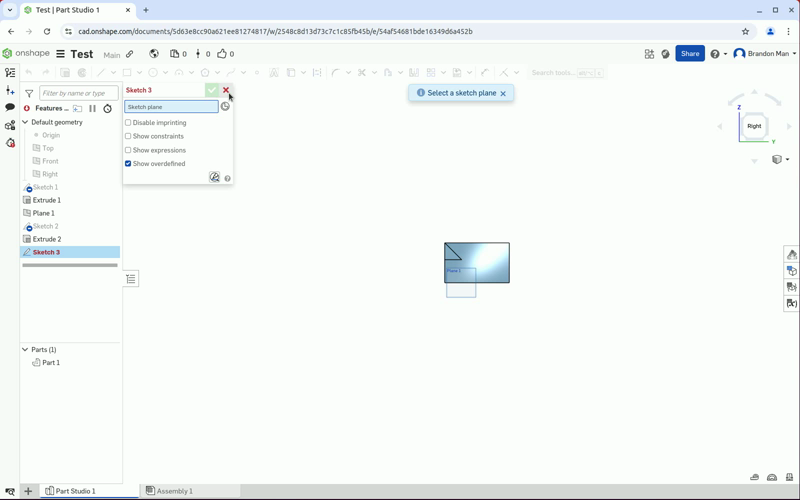
mouse_move(73, 215)
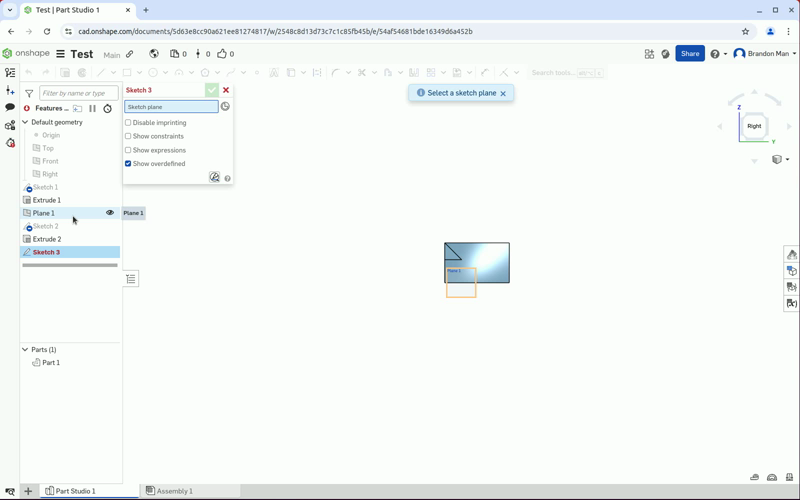
click(73, 215)
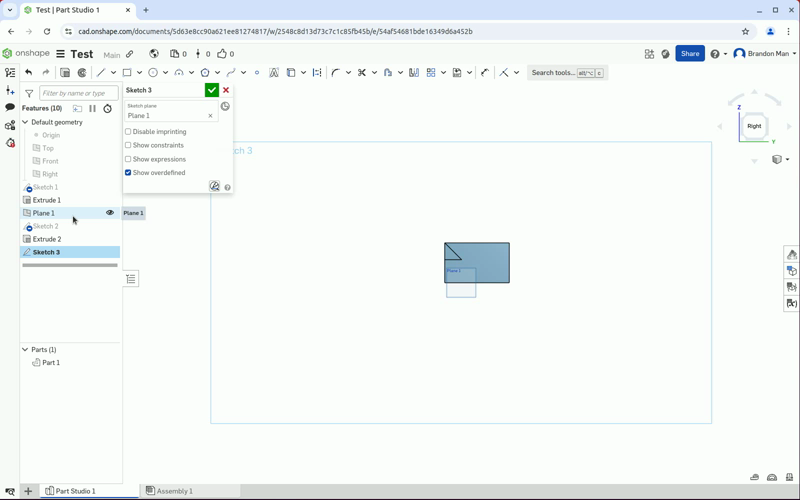
mouse_move(73, 352)
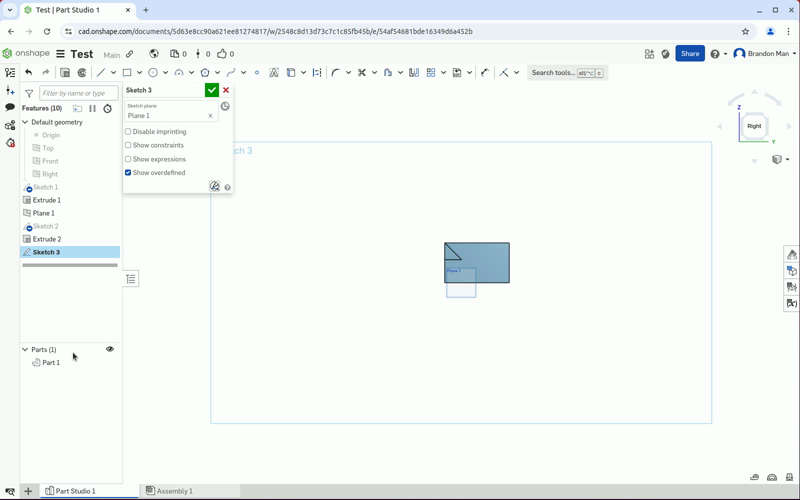
key(y)
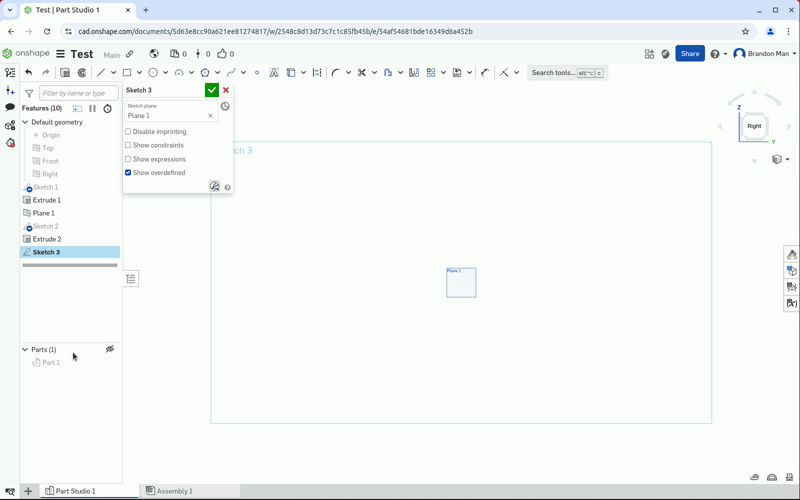
key(l)
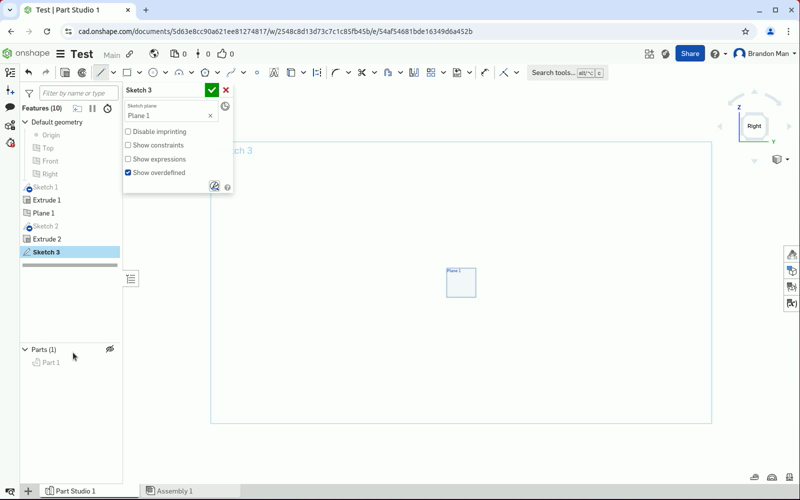
key_down(shift)
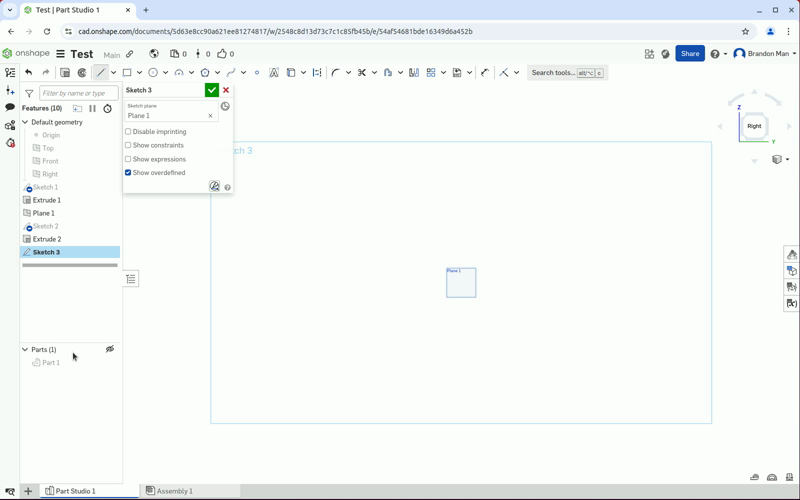
mouse_move(492, 259)
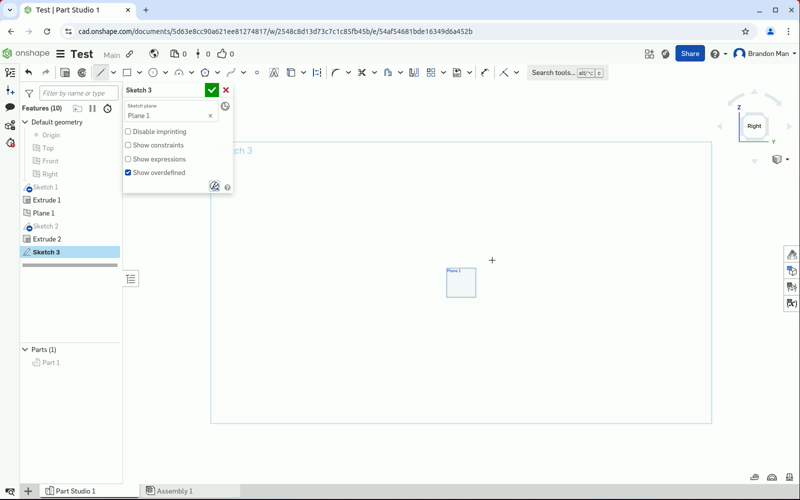
click(492, 259)
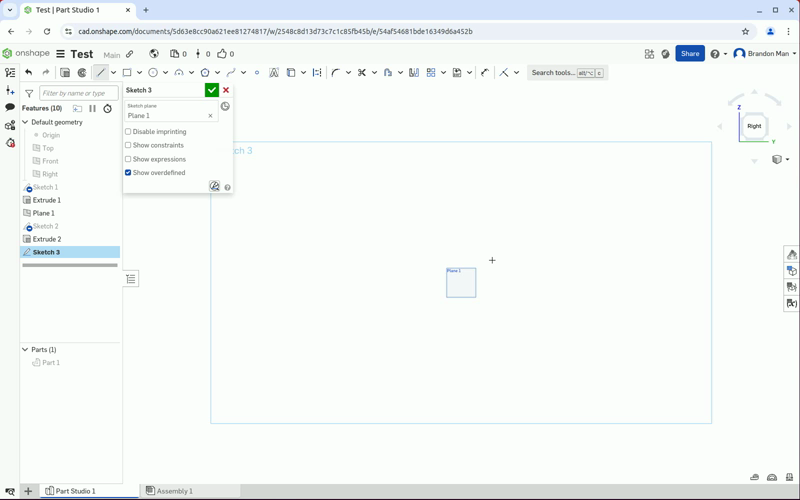
key_up(shift)
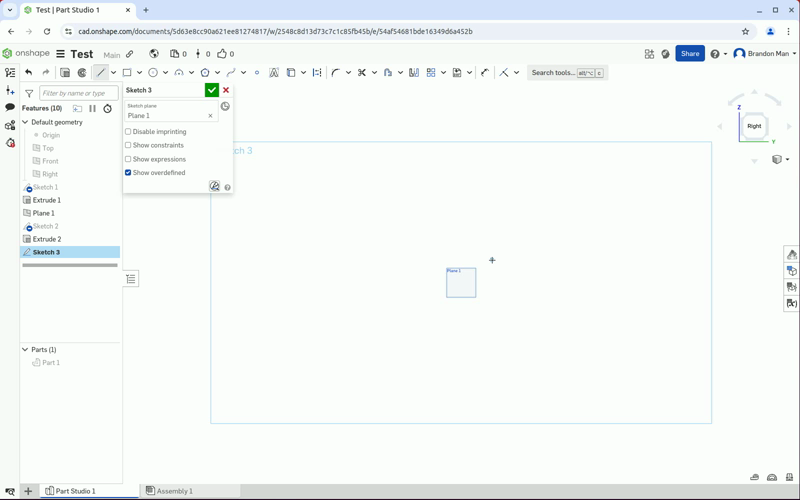
key_down(shift)
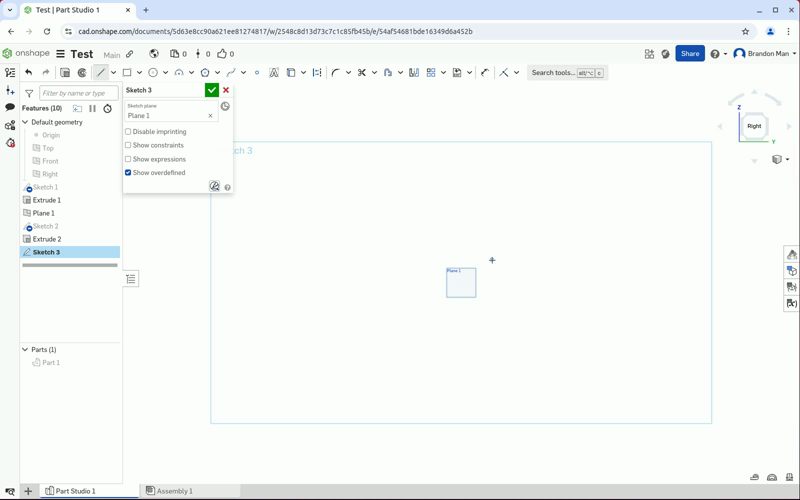
mouse_move(522, 259)
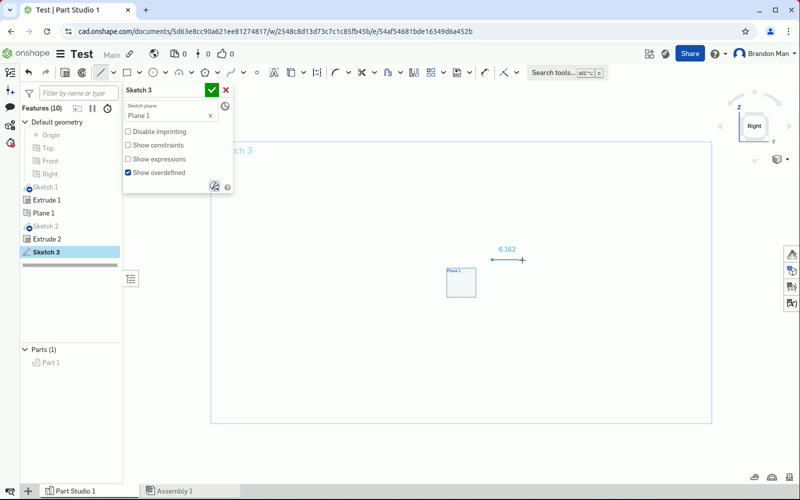
mouse_move(509, 259)
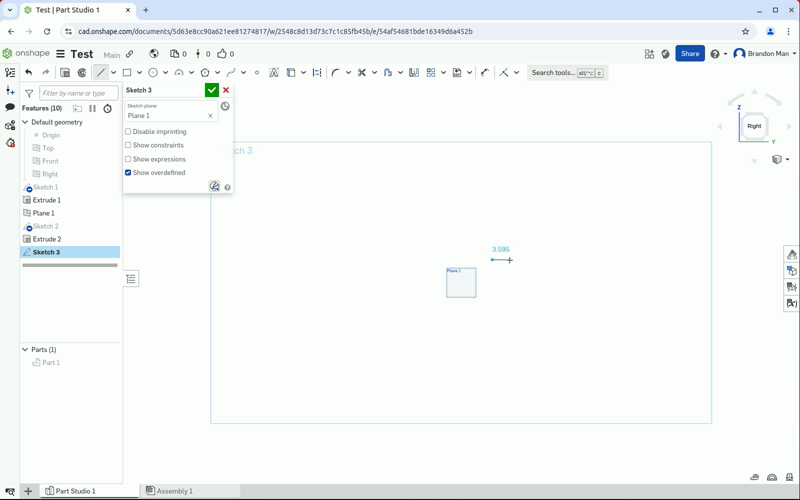
click(509, 259)
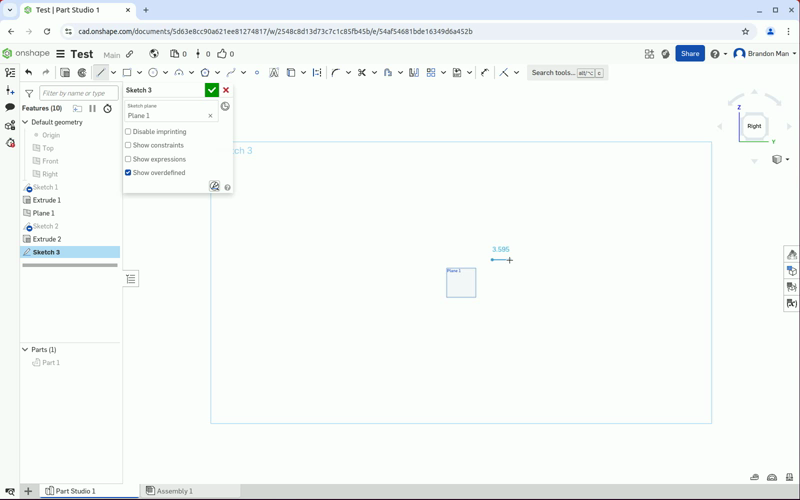
key_up(shift)
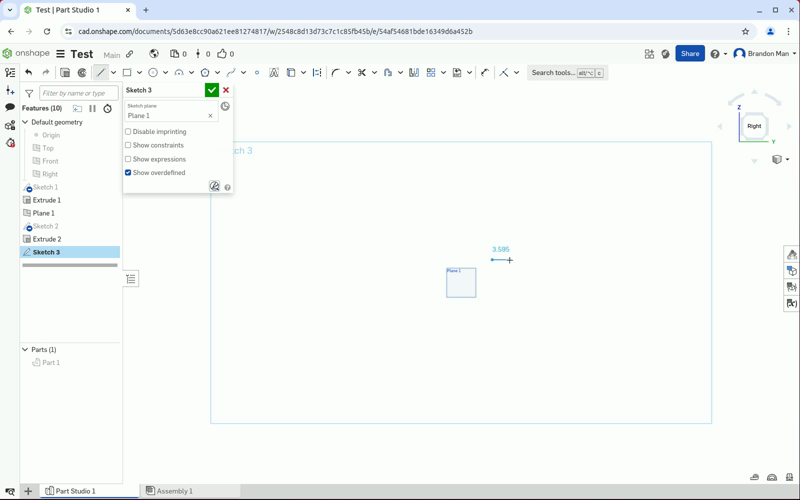
key_down(shift)
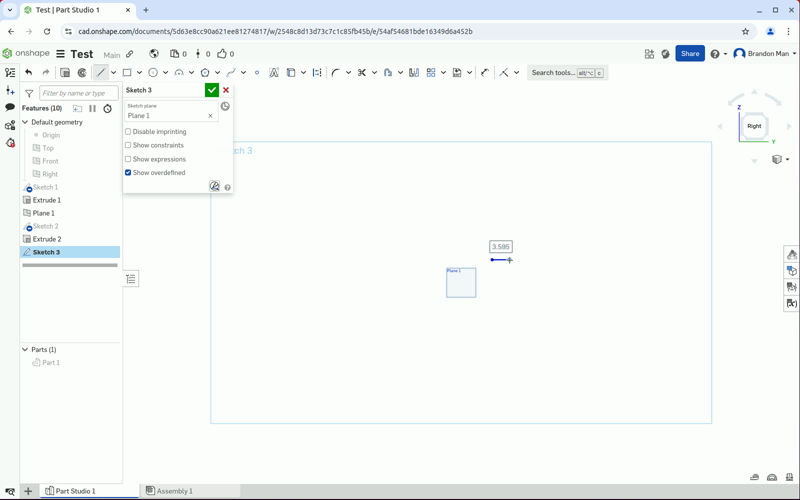
mouse_move(539, 259)
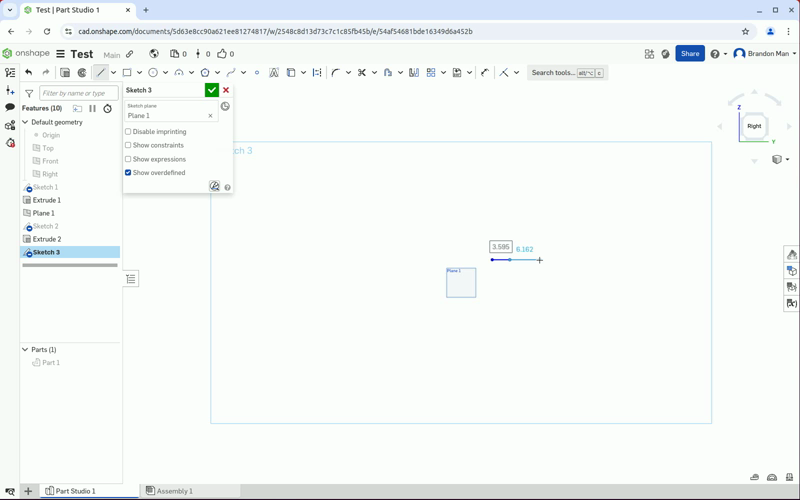
mouse_move(509, 242)
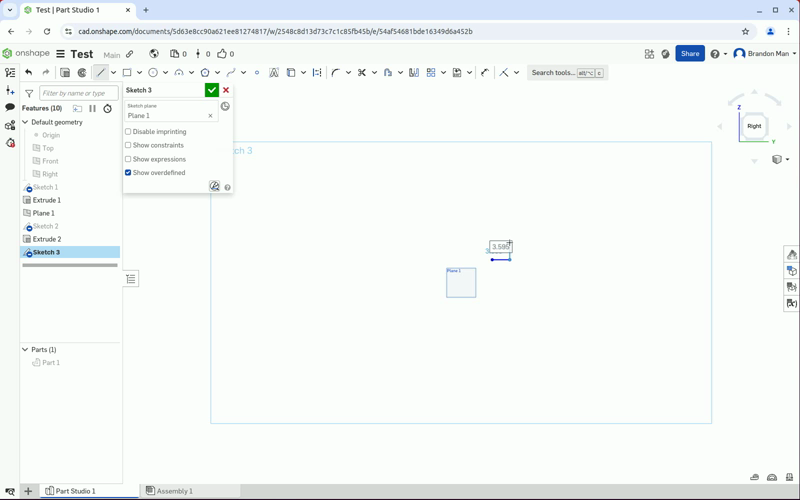
click(509, 242)
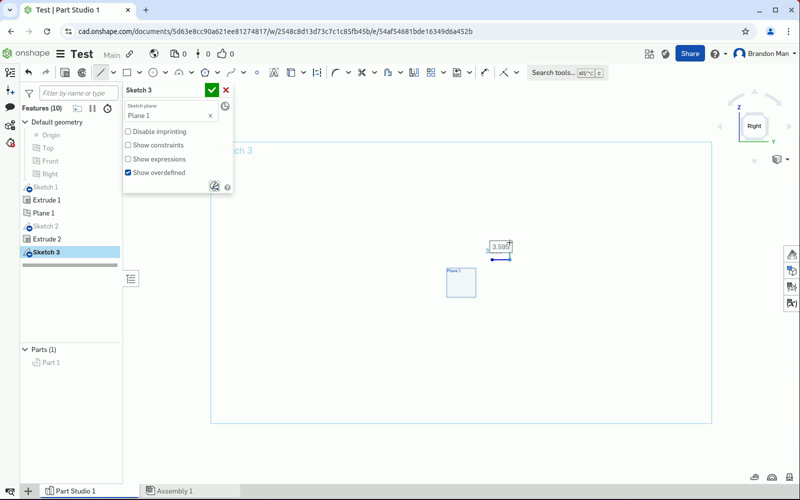
key_up(shift)
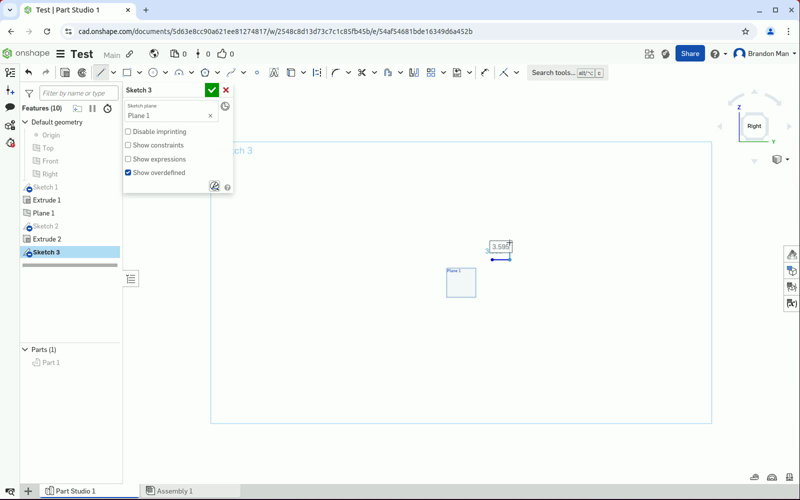
mouse_move(539, 242)
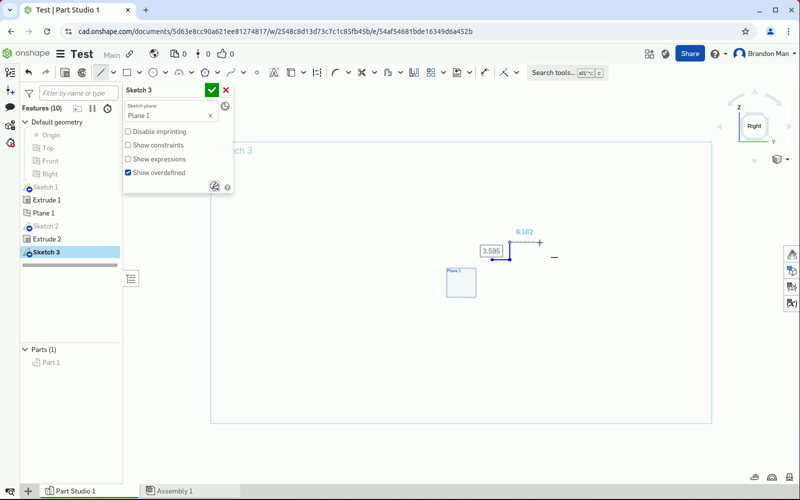
key_down(shift)
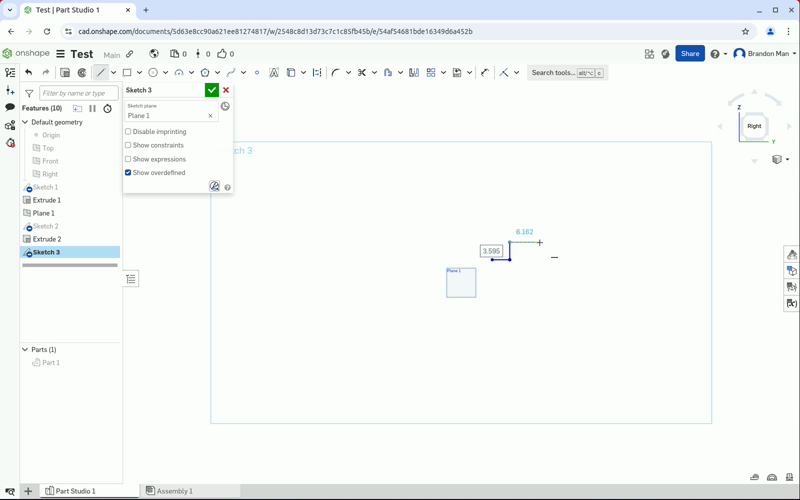
mouse_move(492, 259)
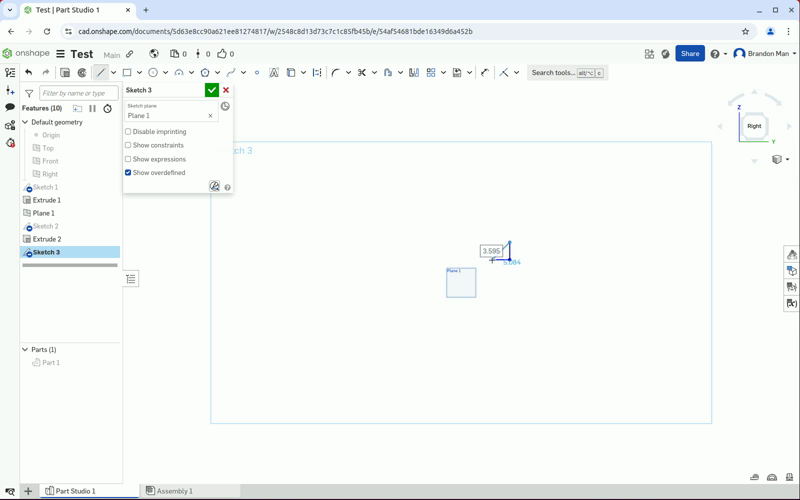
key_up(shift)
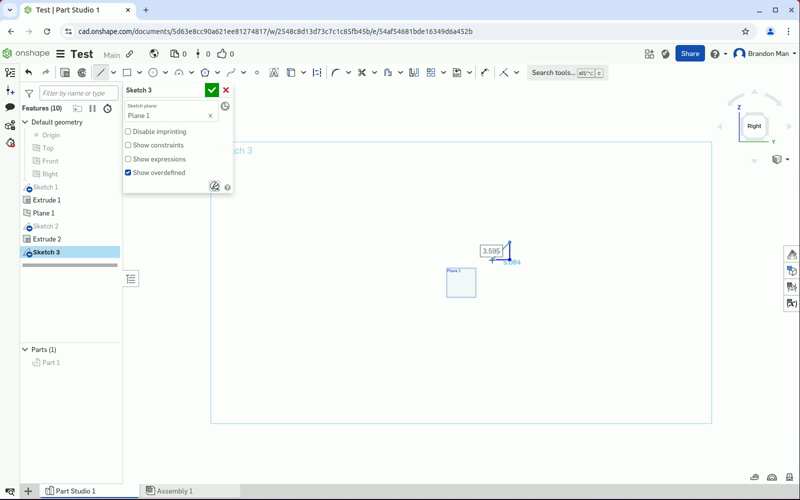
click(492, 259)
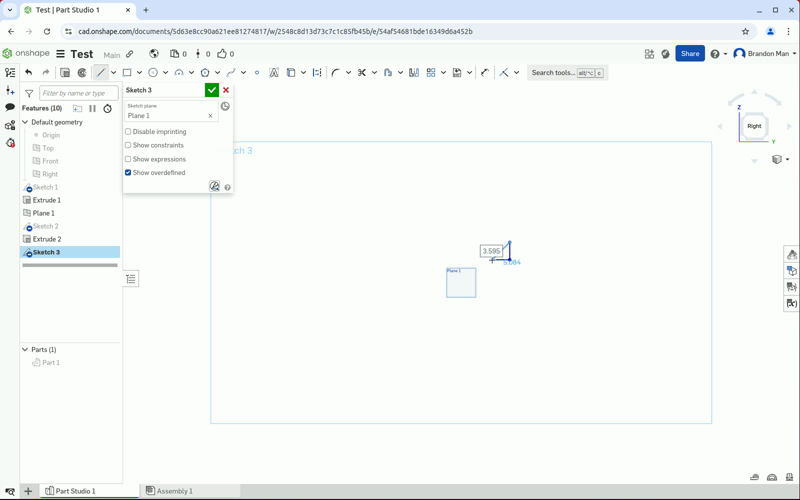
key(esc)
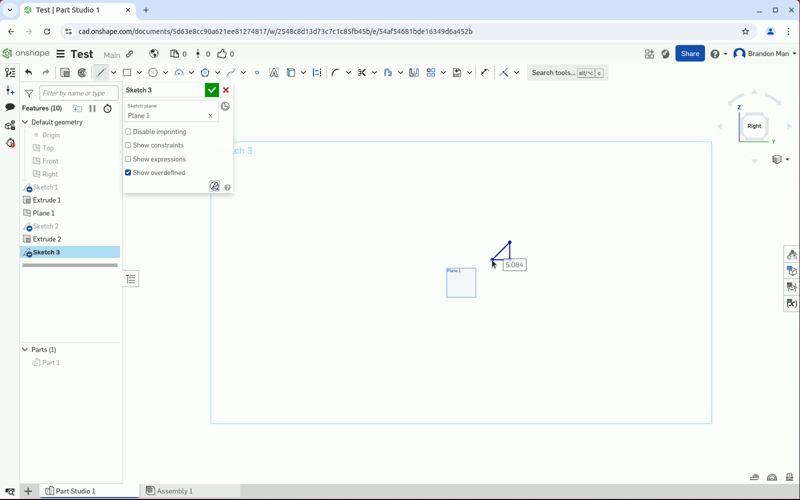
mouse_move(499, 257)
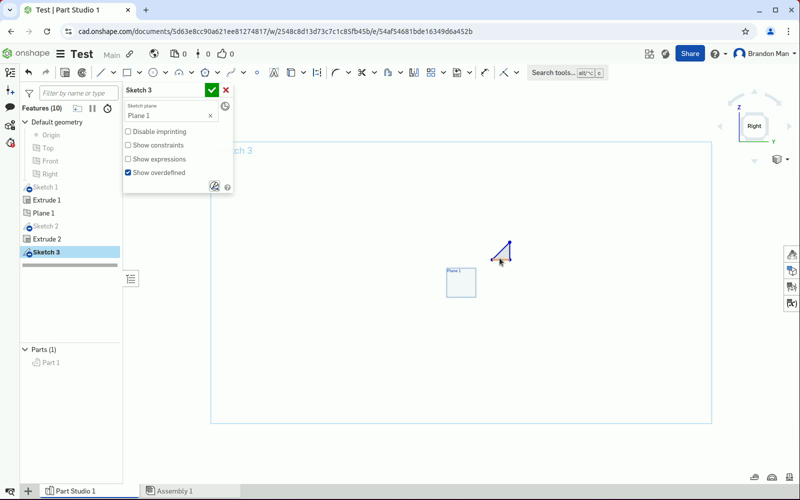
scroll(6)
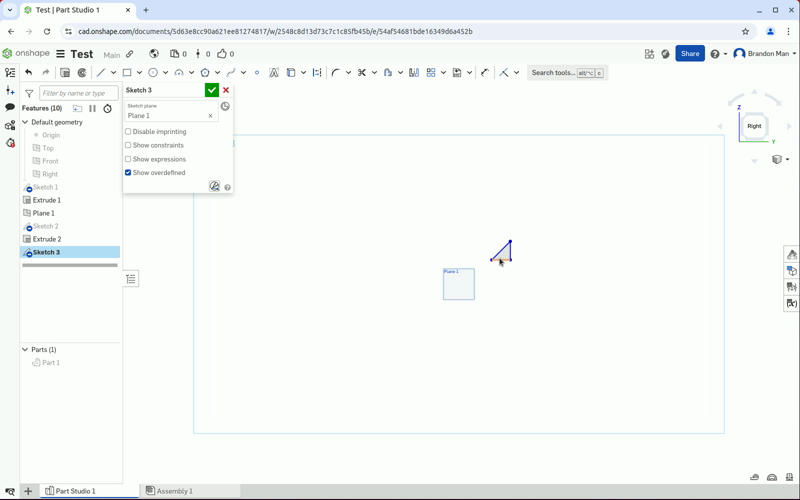
scroll(6)
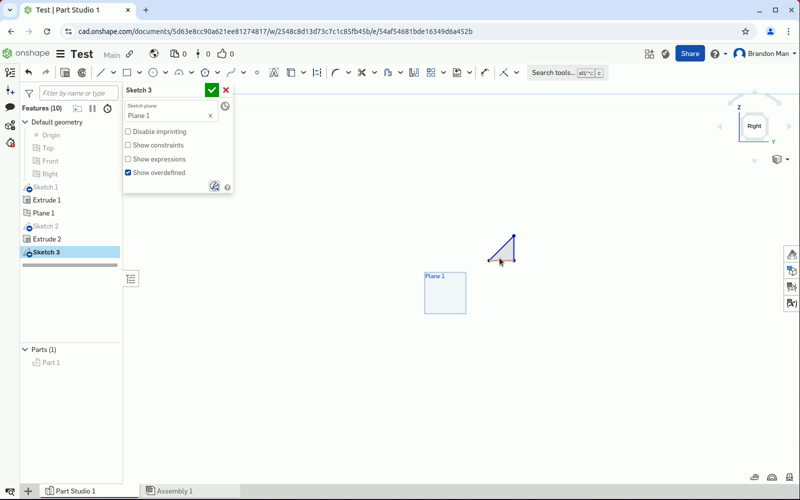
scroll(6)
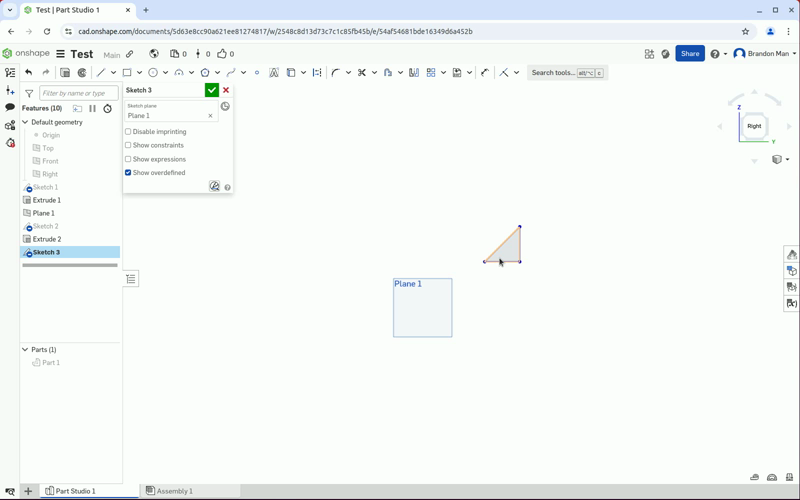
scroll(6)
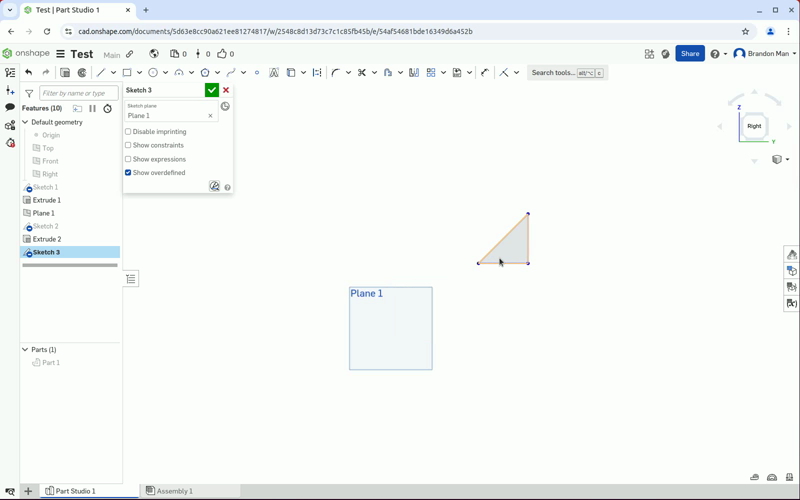
scroll(6)
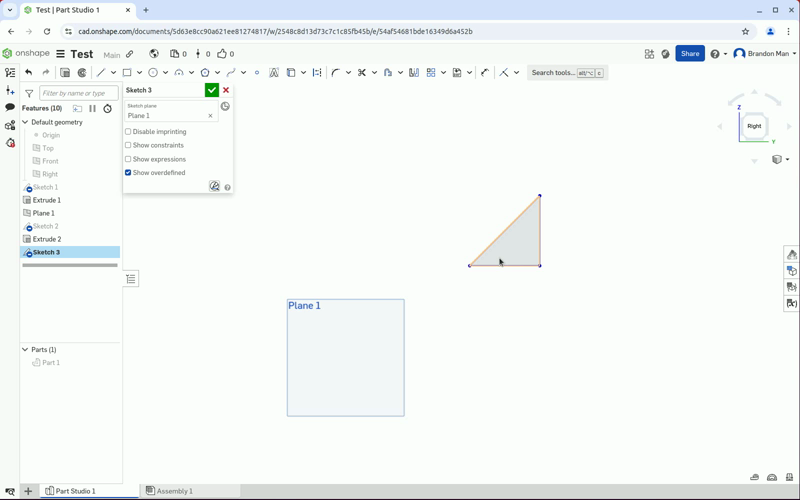
scroll(6)
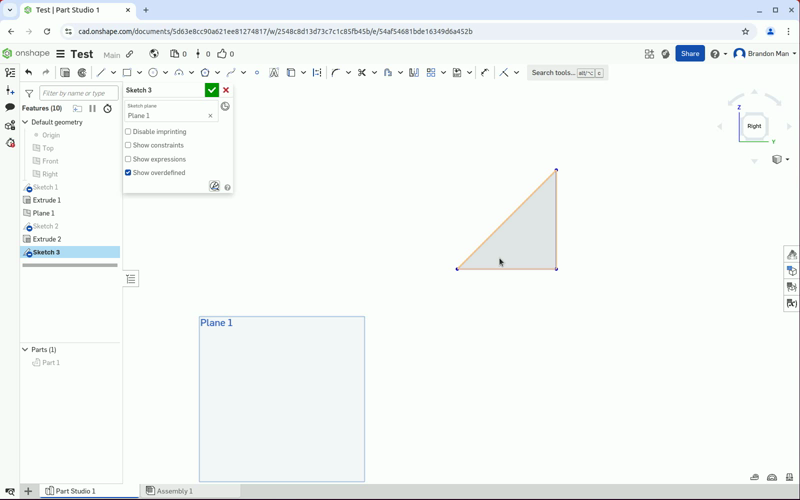
scroll(6)
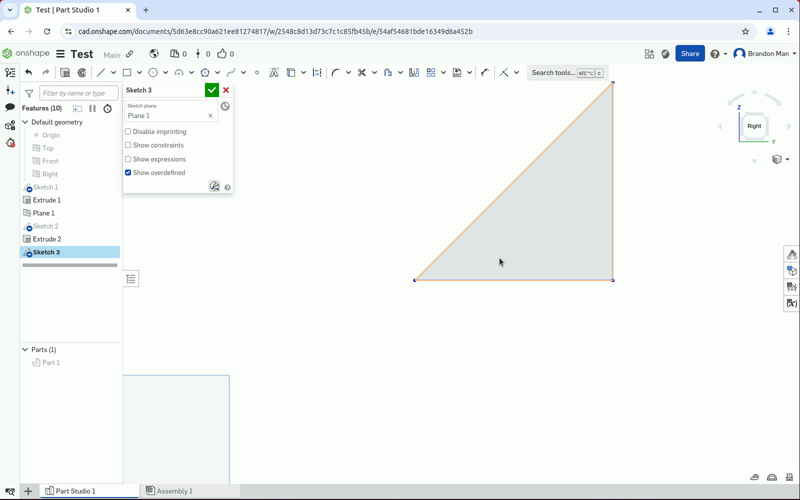
click(499, 257)
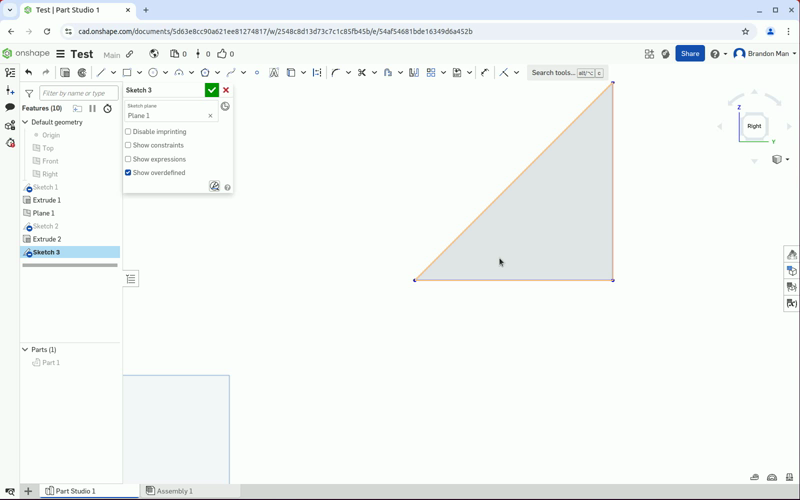
scroll(-6)
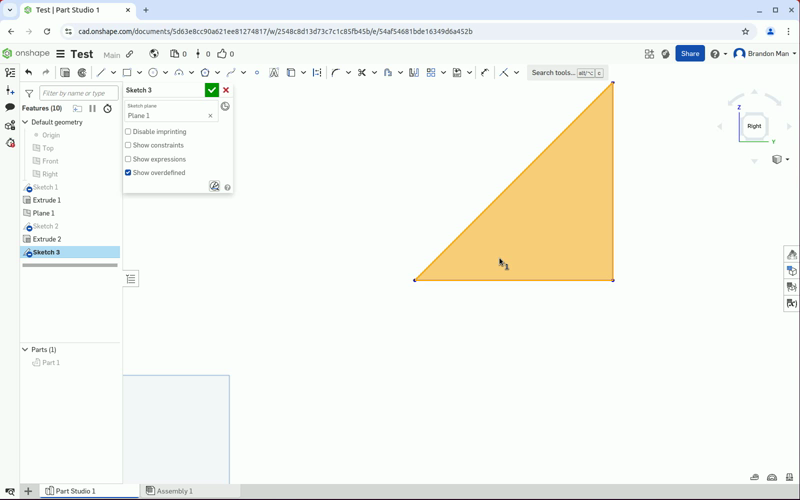
scroll(-6)
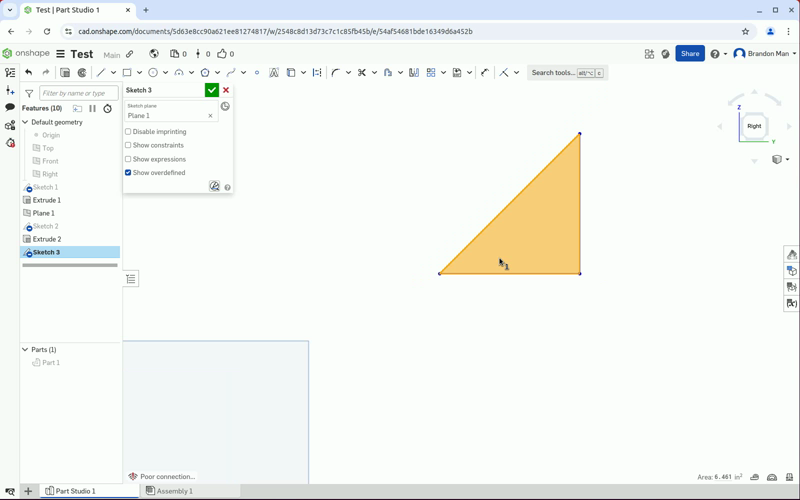
scroll(-6)
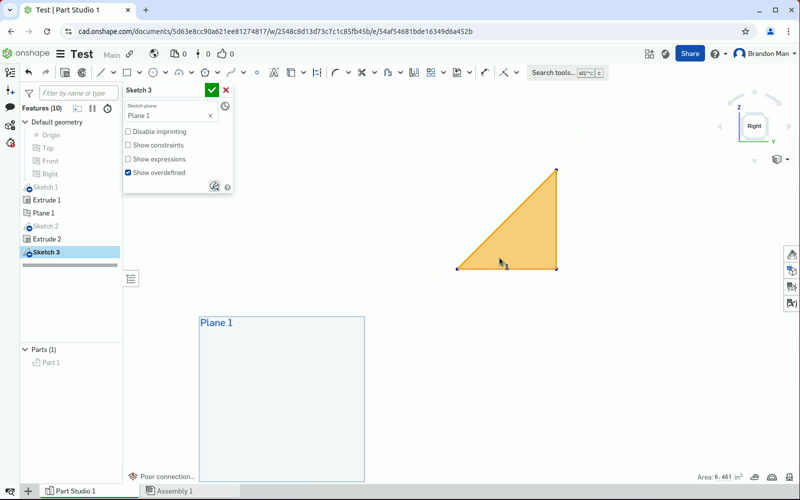
scroll(-6)
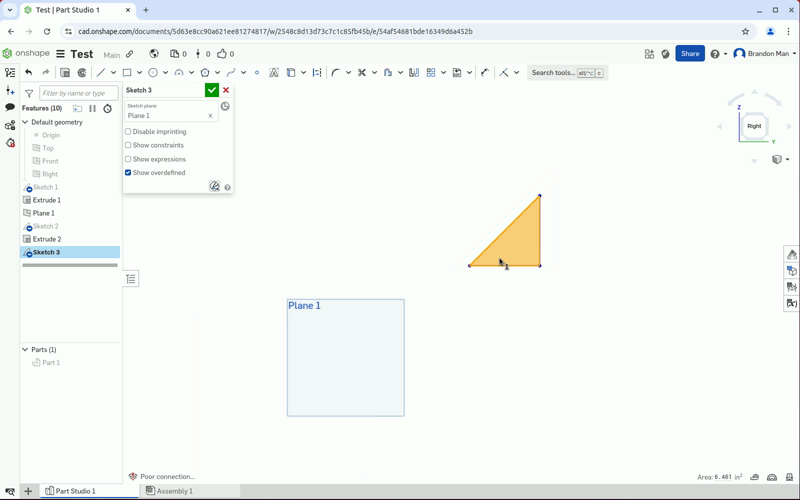
scroll(-6)
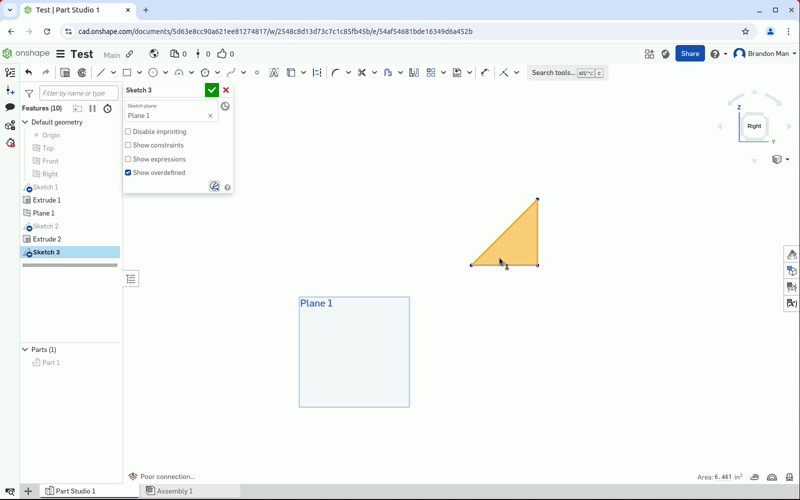
scroll(-6)
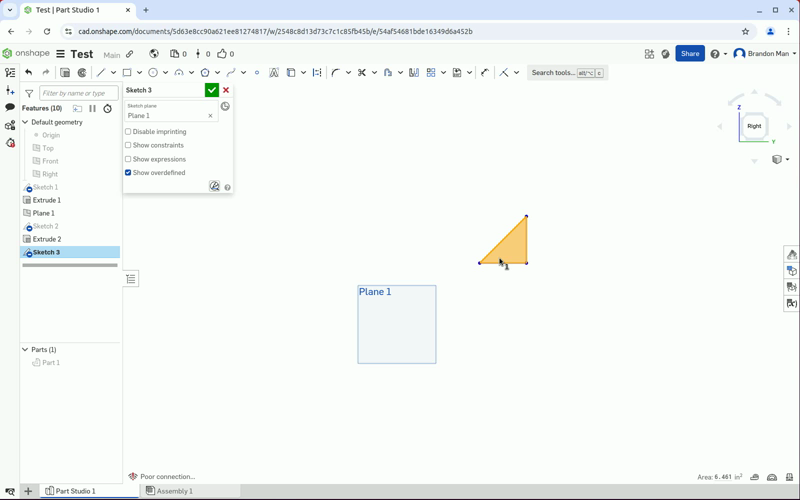
scroll(-6)
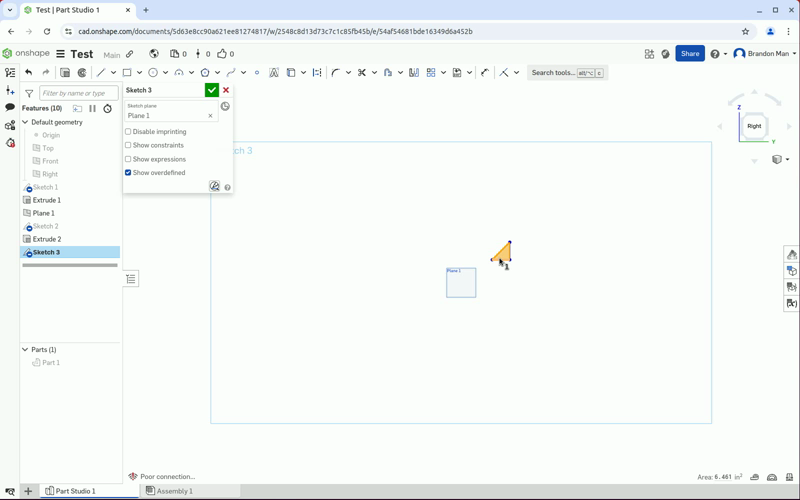
mouse_move(73, 352)
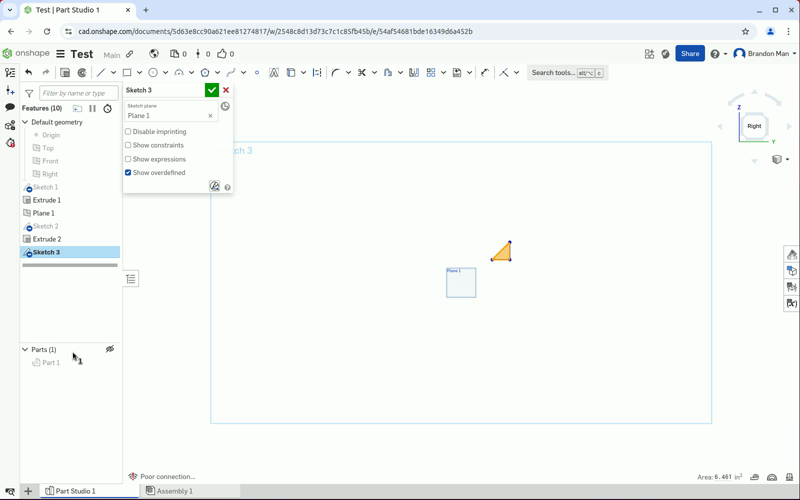
key(shift+y)
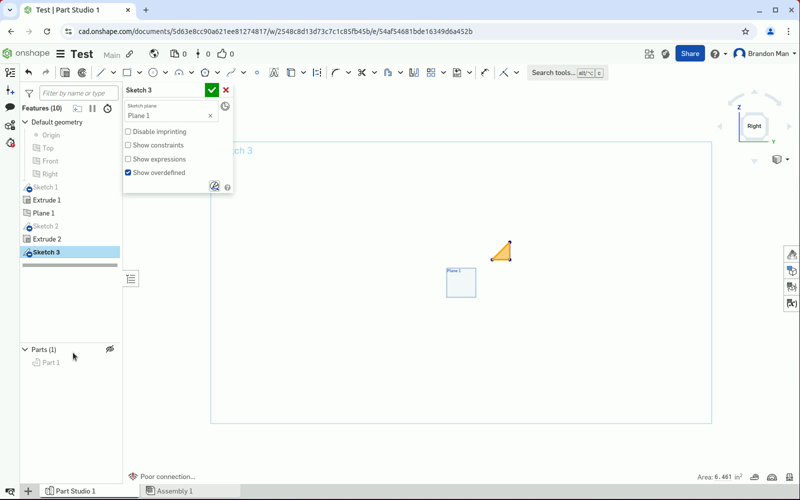
key(shift+e)
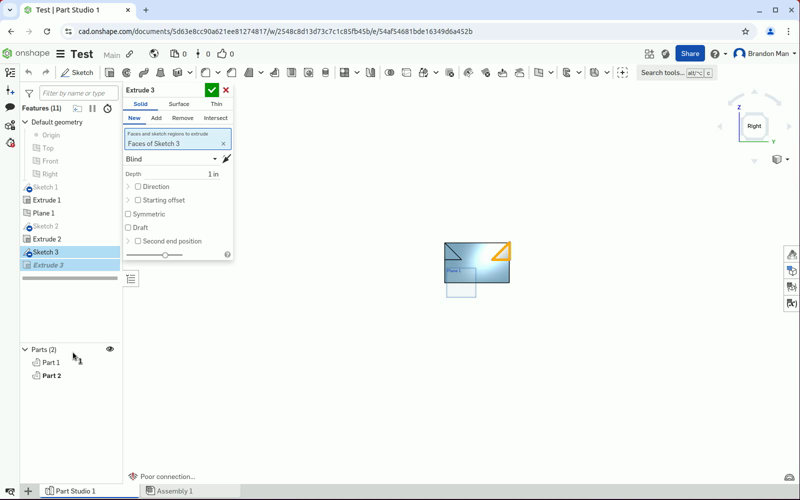
mouse_move(143, 106)
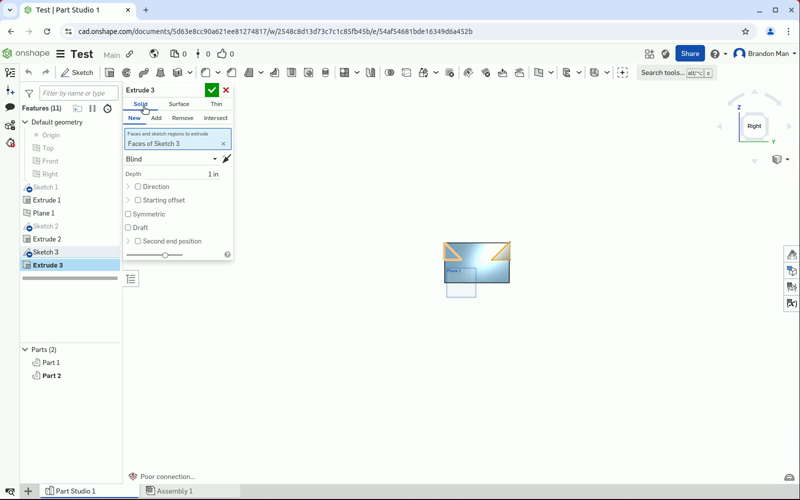
click(143, 106)
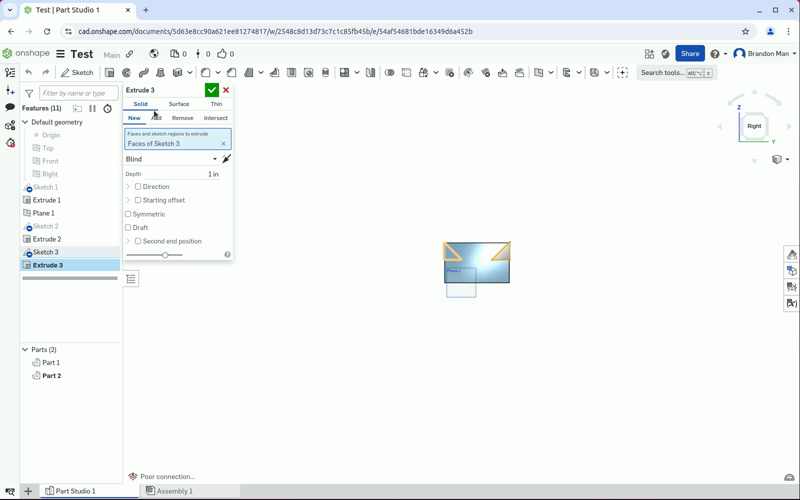
mouse_move(186, 120)
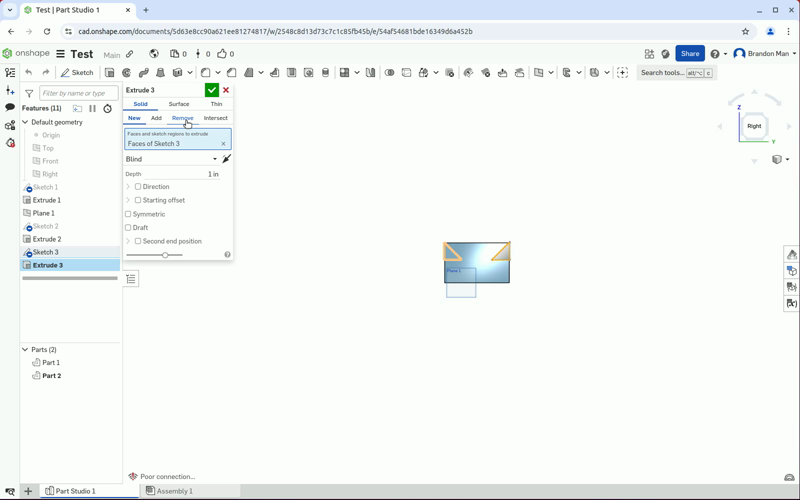
click(186, 120)
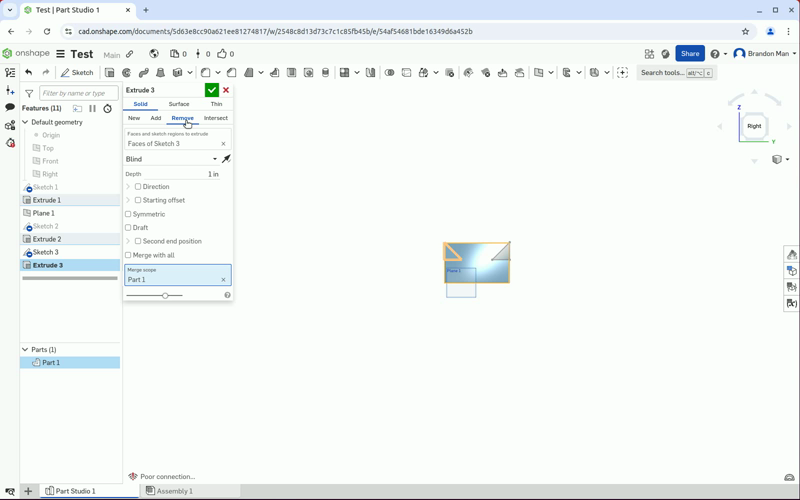
key(tab, 4)
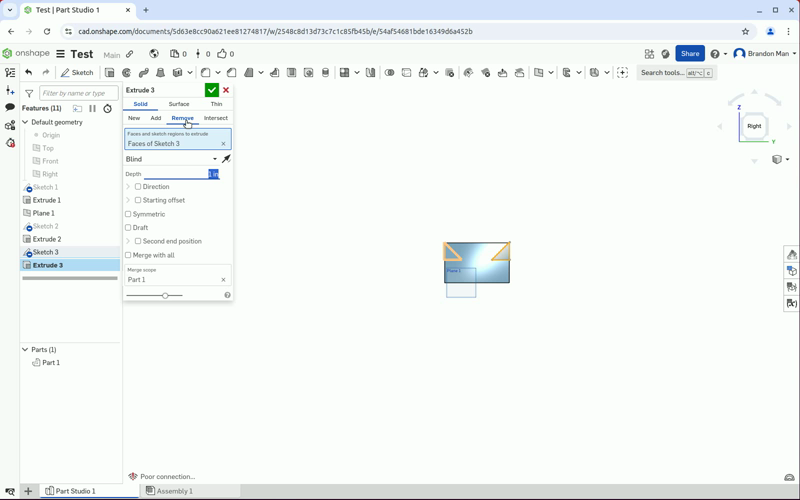
text(26.237)
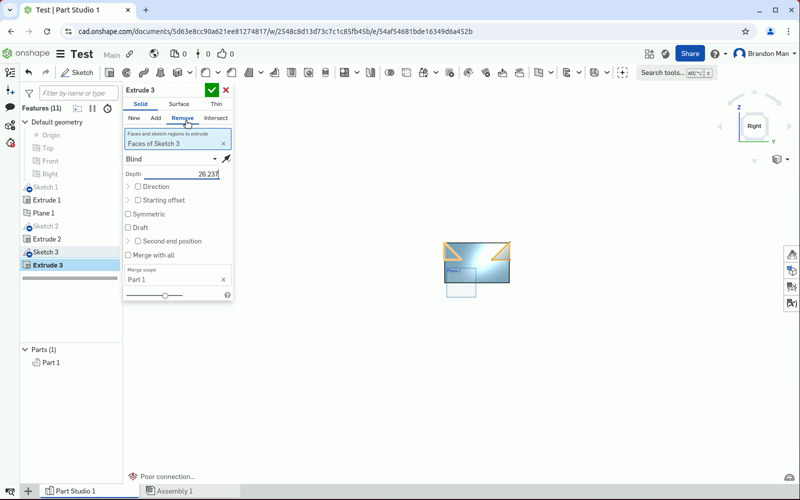
key(tab, 6)
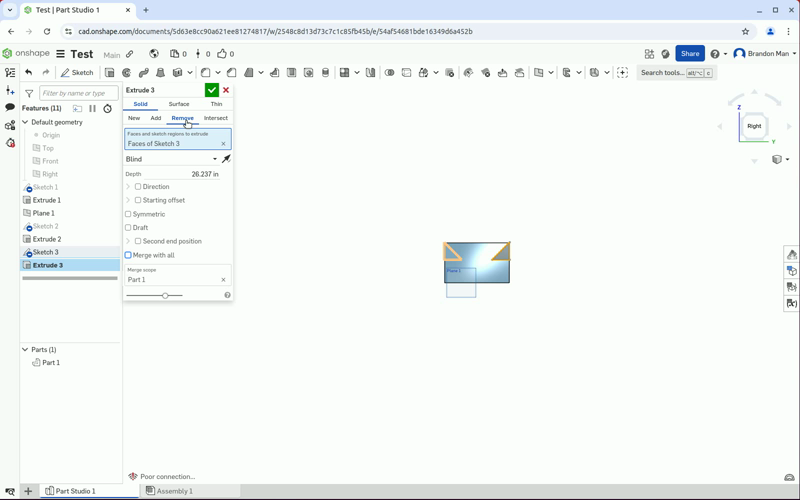
key(space)
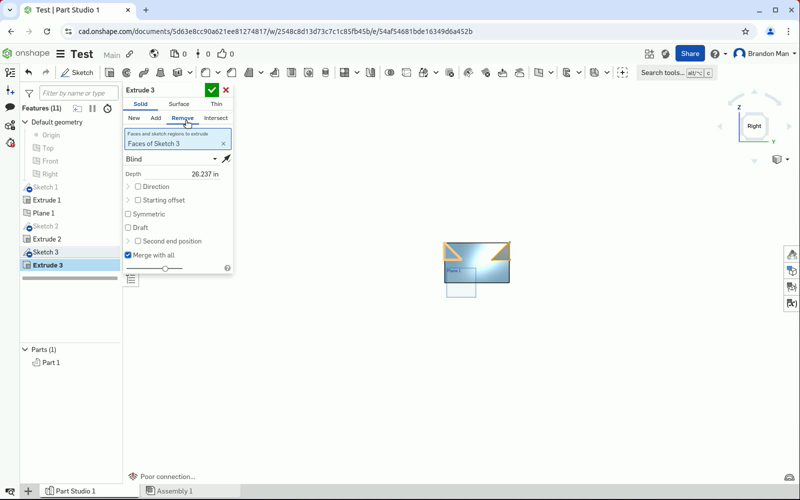
key(enter)
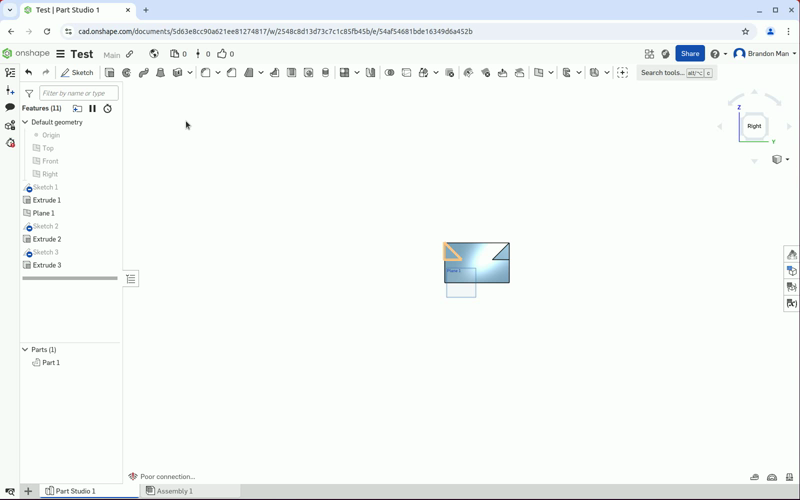
key(shift+h)
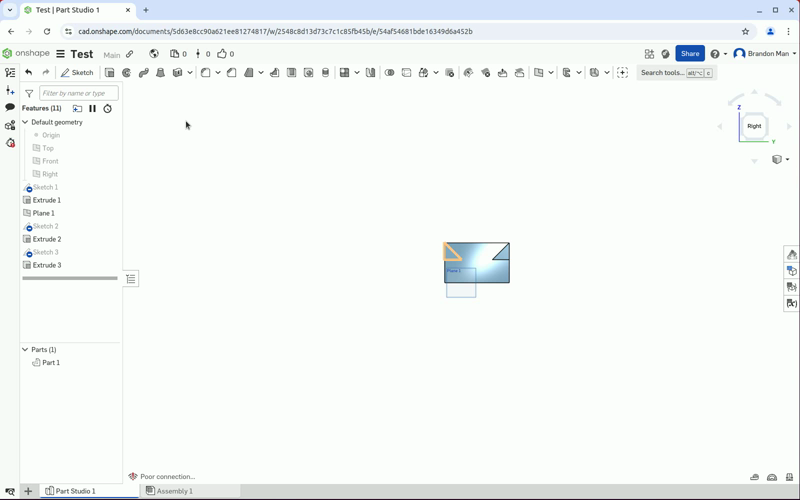
key(shift+h)
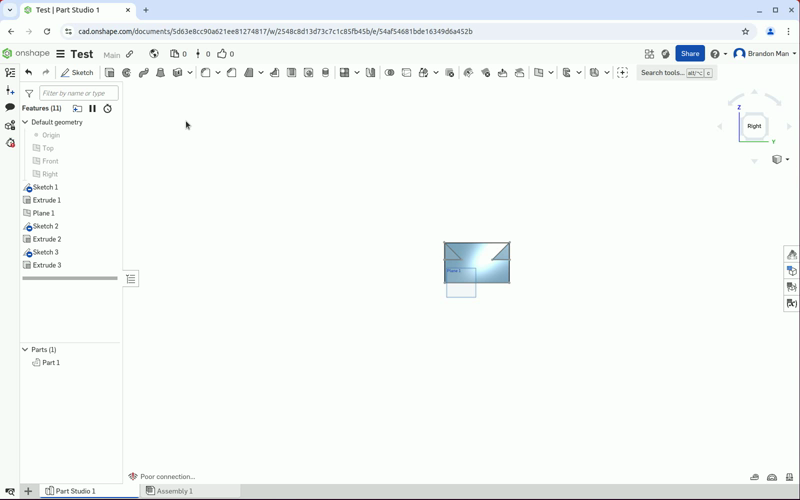
key(shift+7)
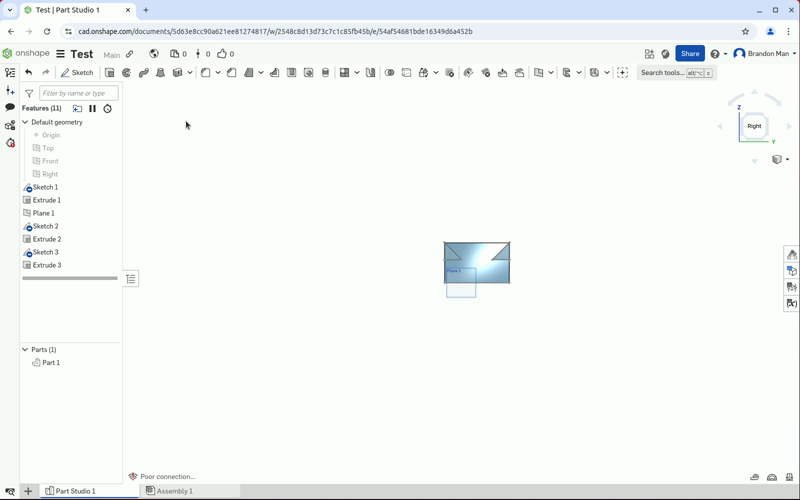
key(right, 2)
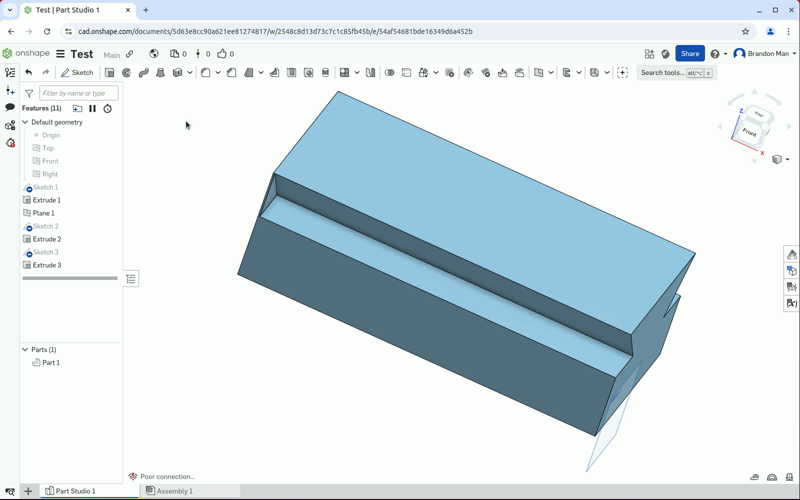
key(down, 2)
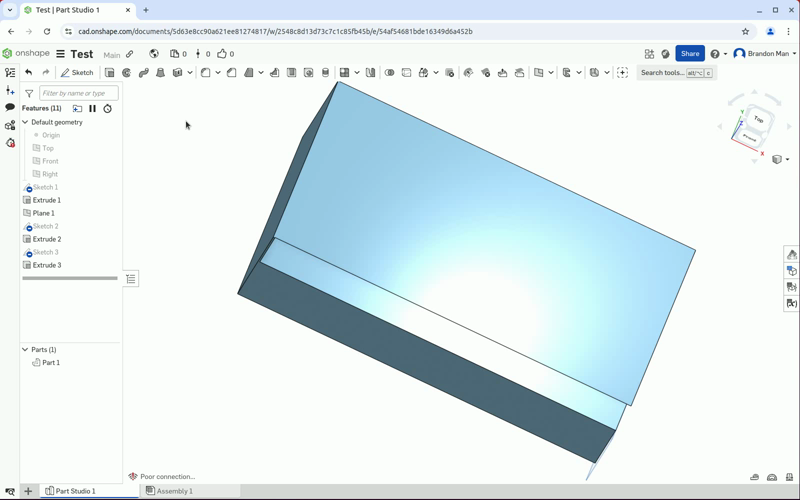
key(up, 2)
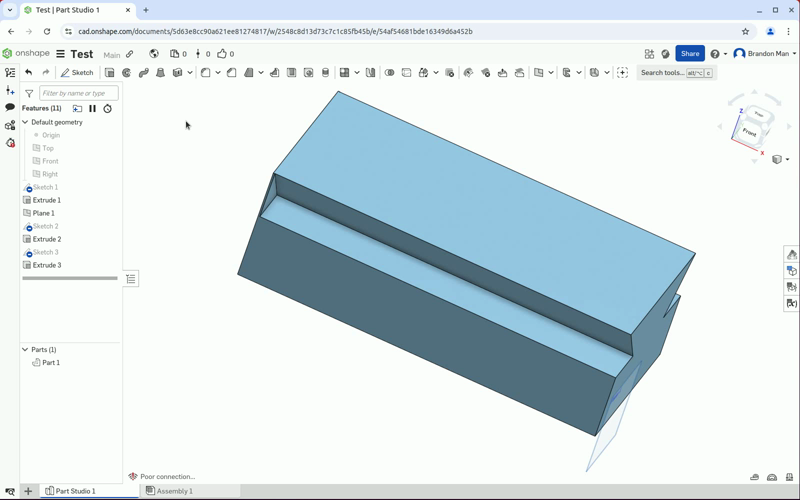
key(left, 2)
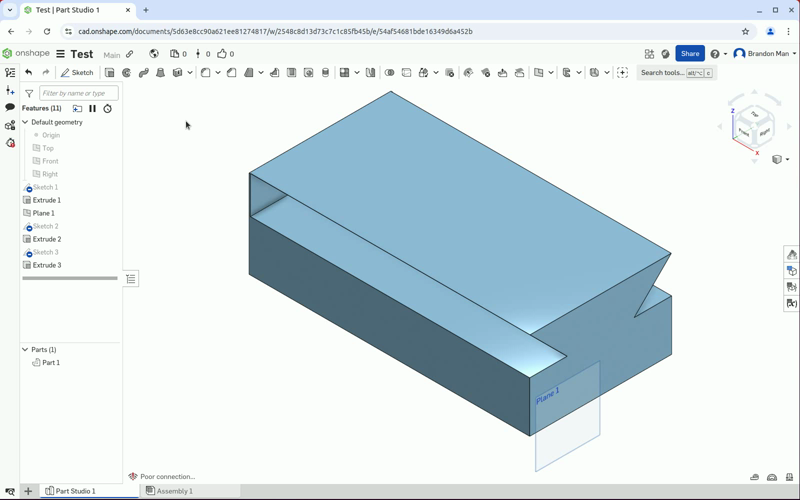
mouse_move(73, 189)
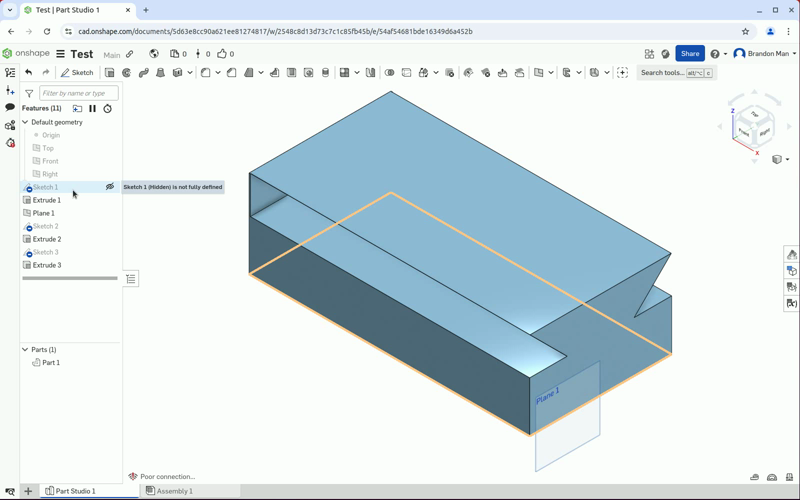
click(73, 189)